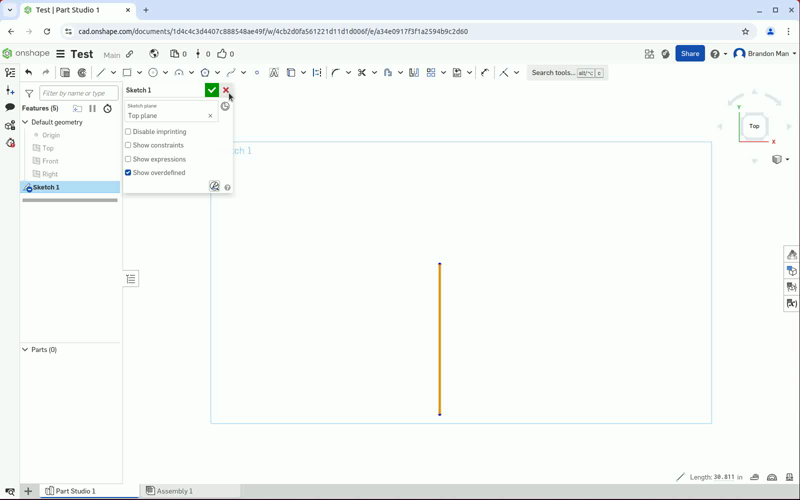
key(shift+h)
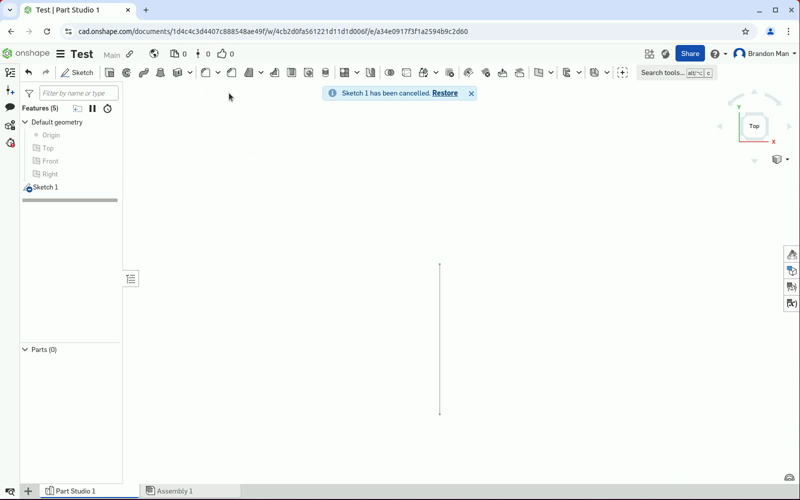
key(shift+s)
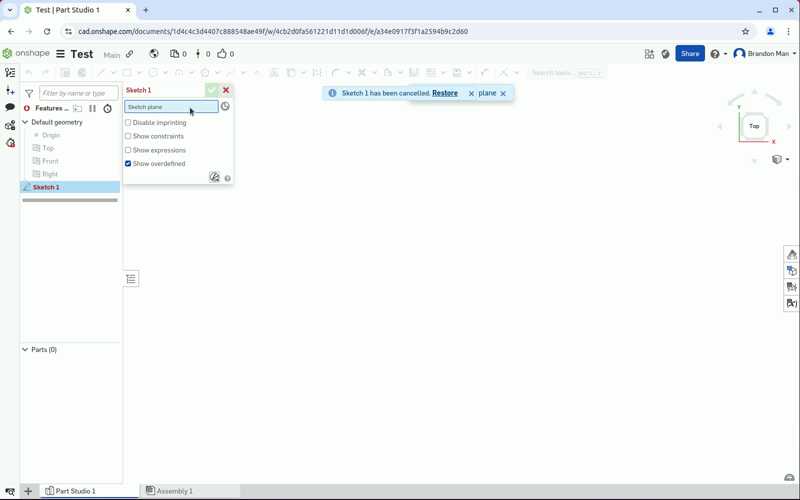
mouse_move(73, 150)
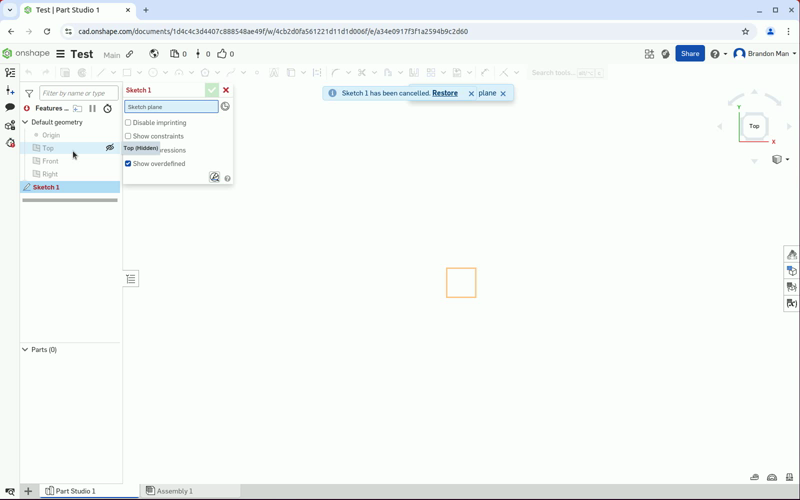
click(73, 150)
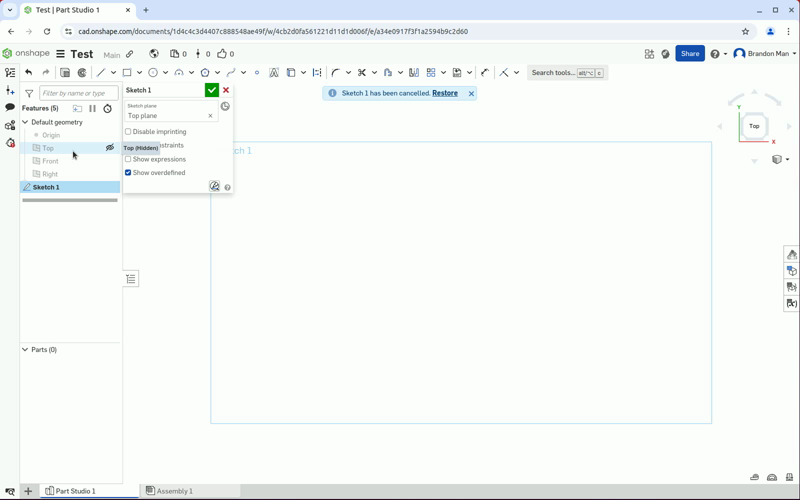
mouse_move(73, 352)
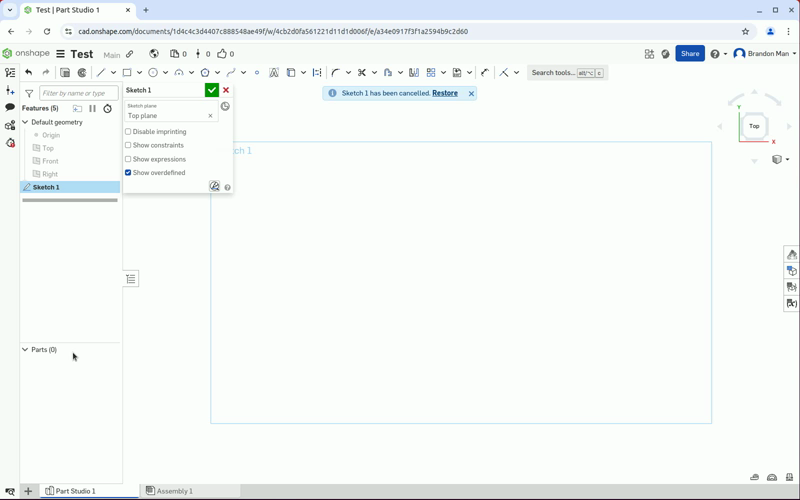
key(y)
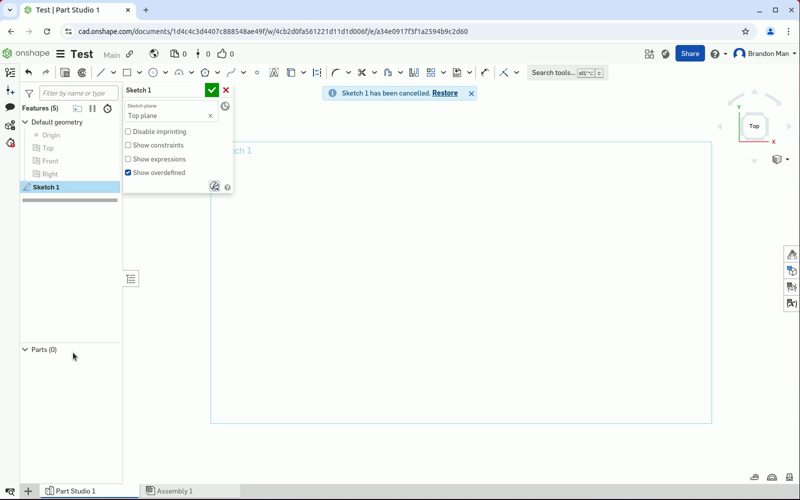
key(c)
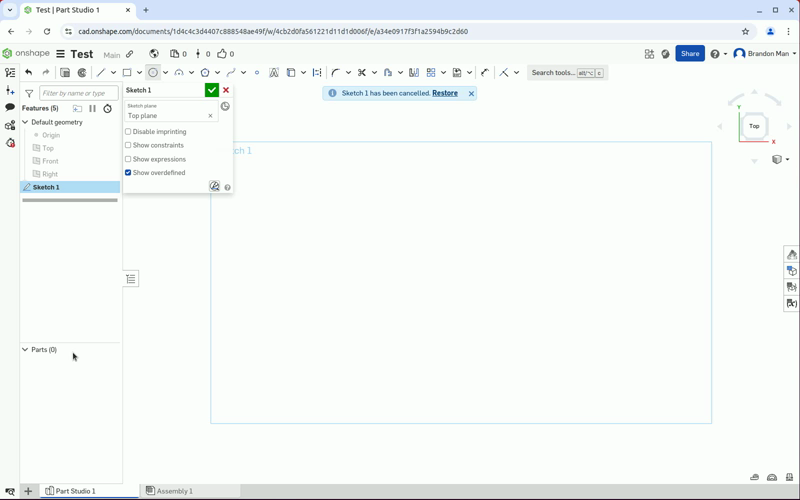
key_down(shift)
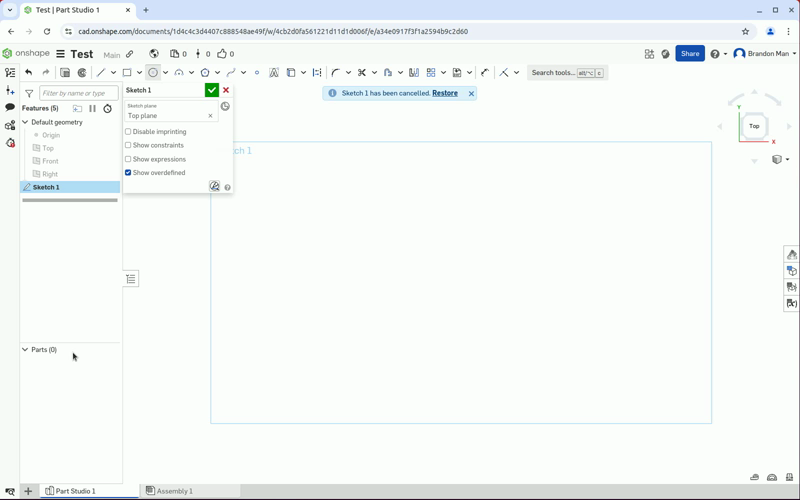
mouse_move(461, 282)
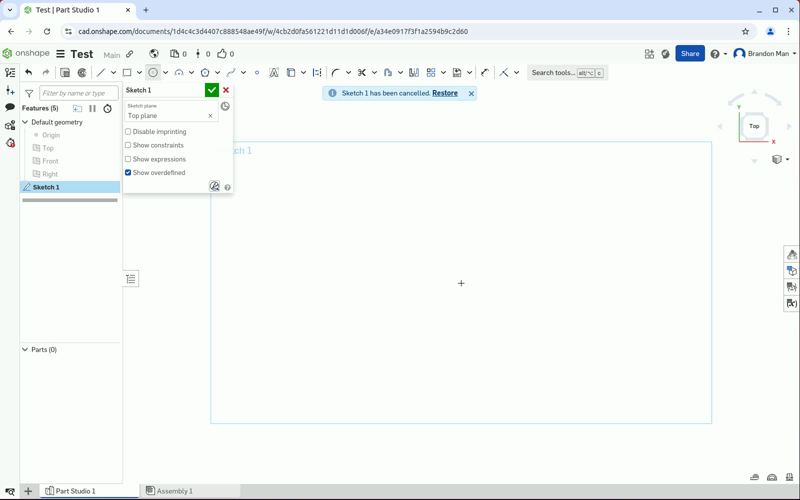
click(461, 282)
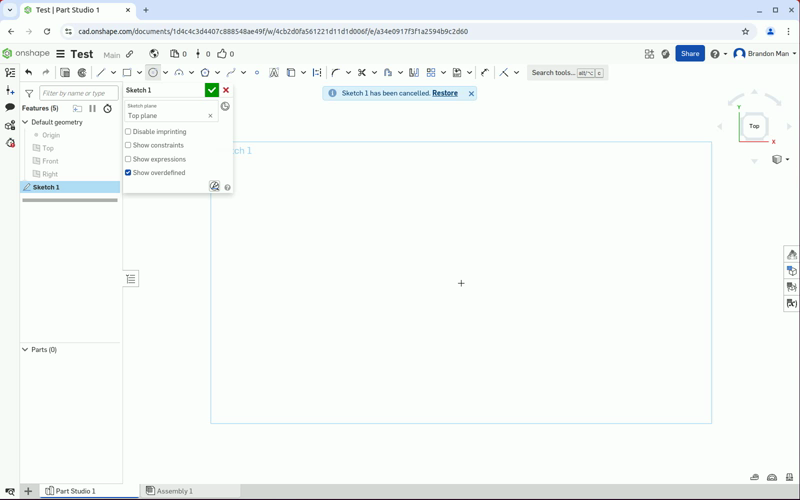
key_up(shift)
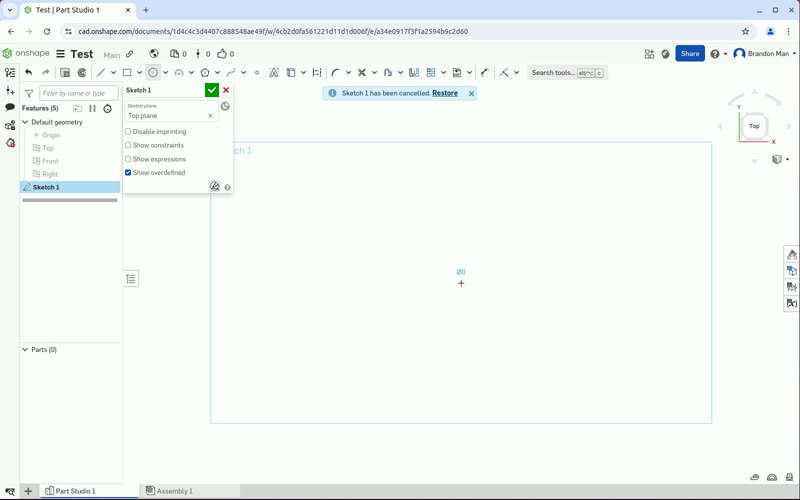
mouse_move(574, 282)
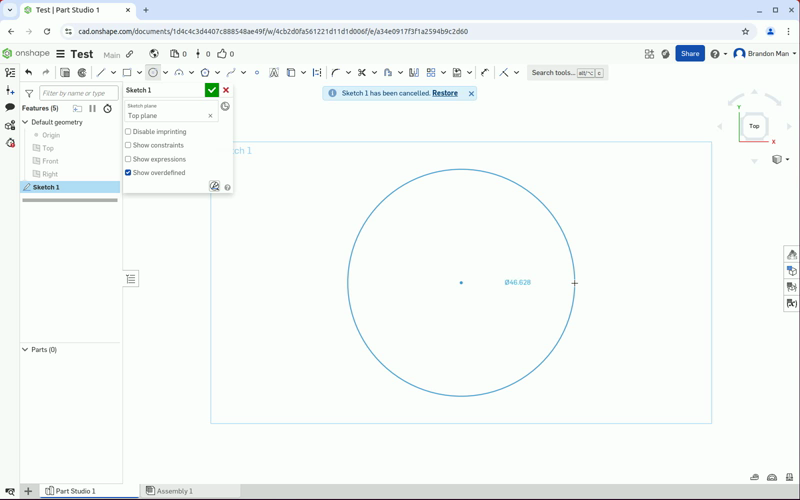
click(574, 282)
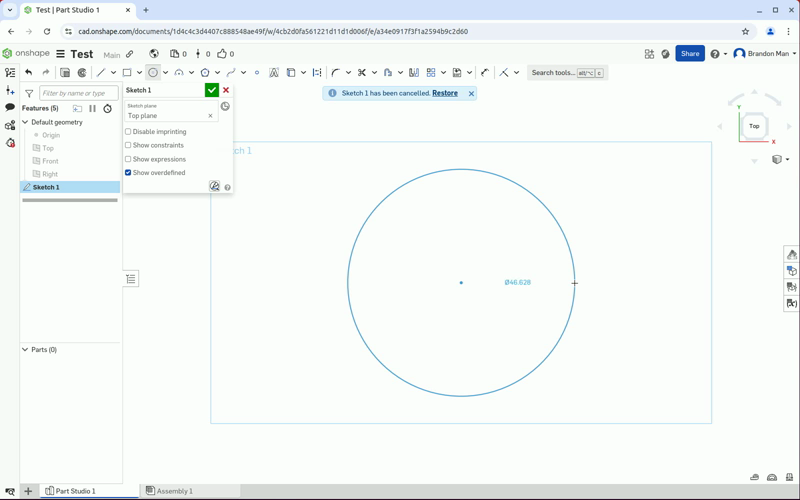
key(esc)
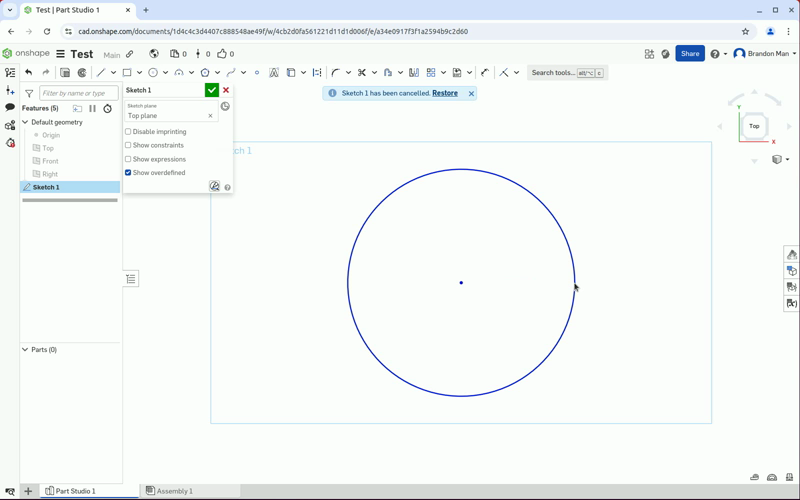
mouse_move(459, 216)
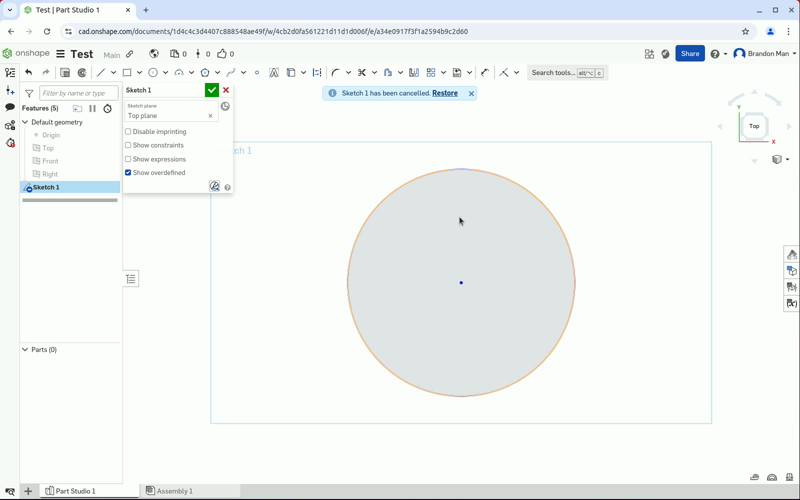
click(459, 216)
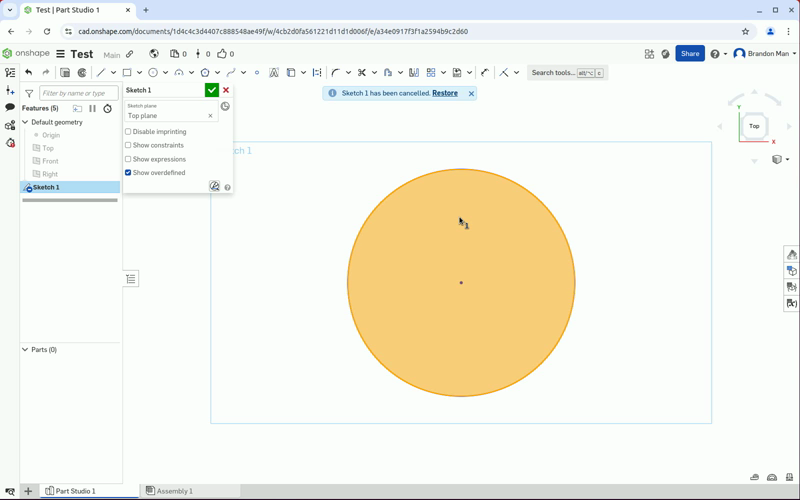
mouse_move(73, 352)
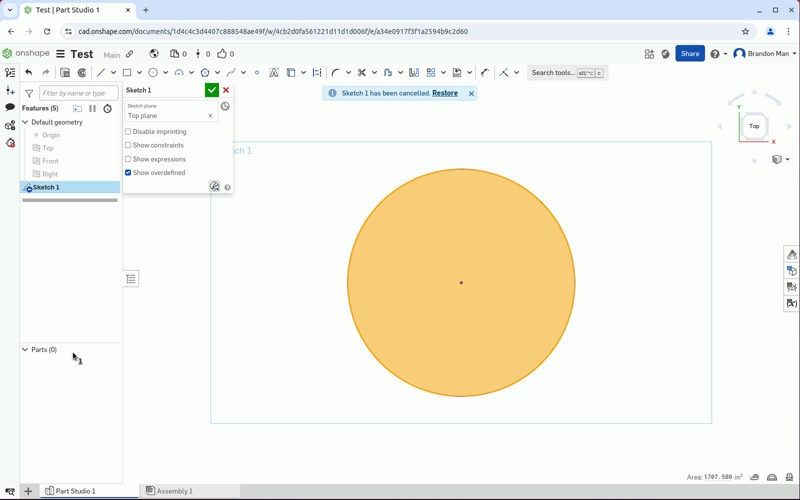
key(shift+y)
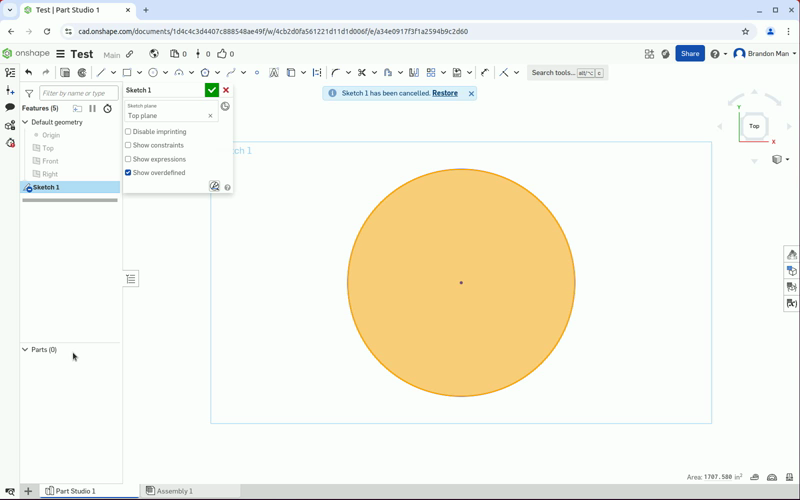
key(shift+e)
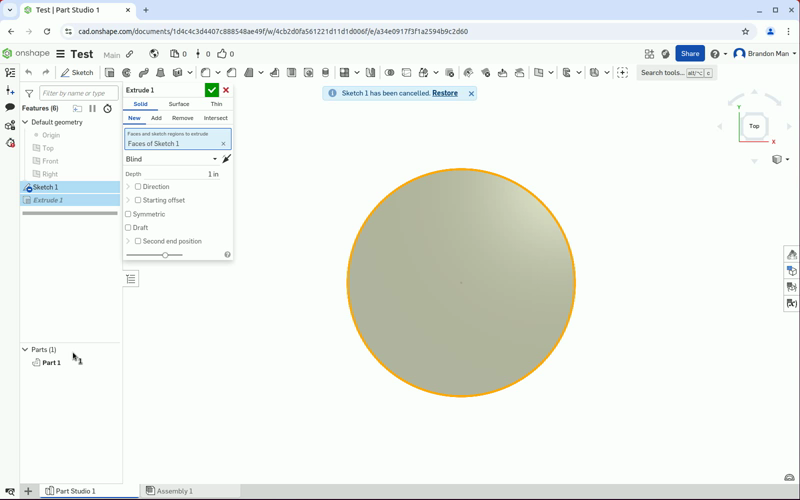
mouse_move(143, 106)
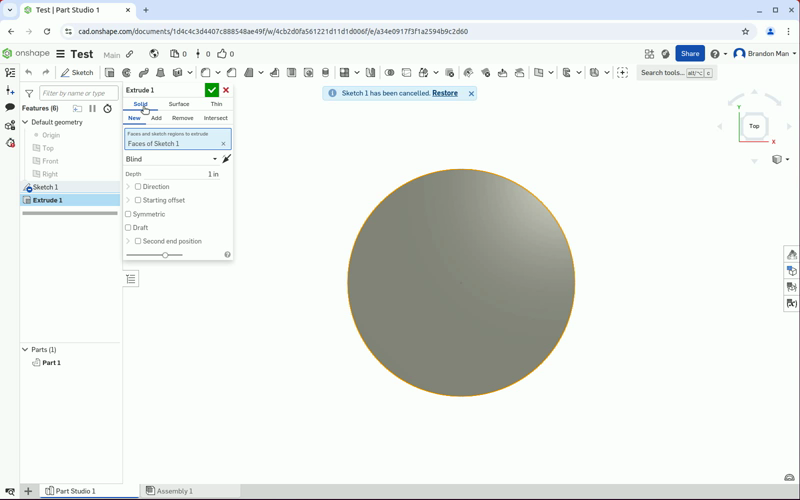
click(143, 106)
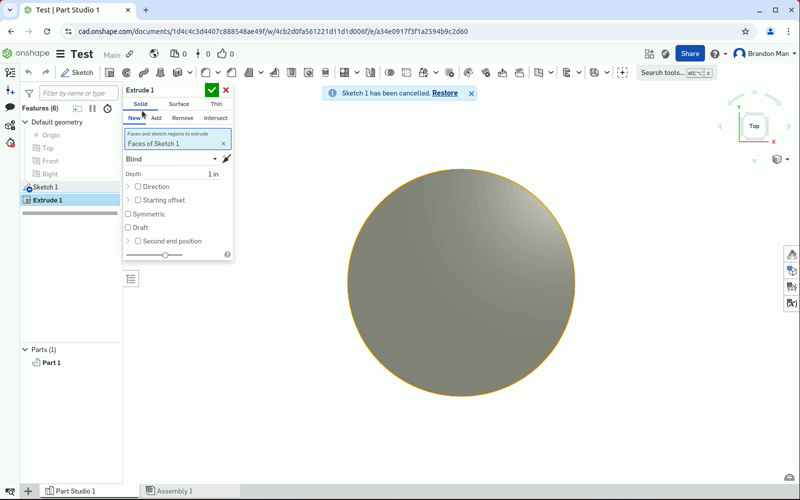
mouse_move(137, 120)
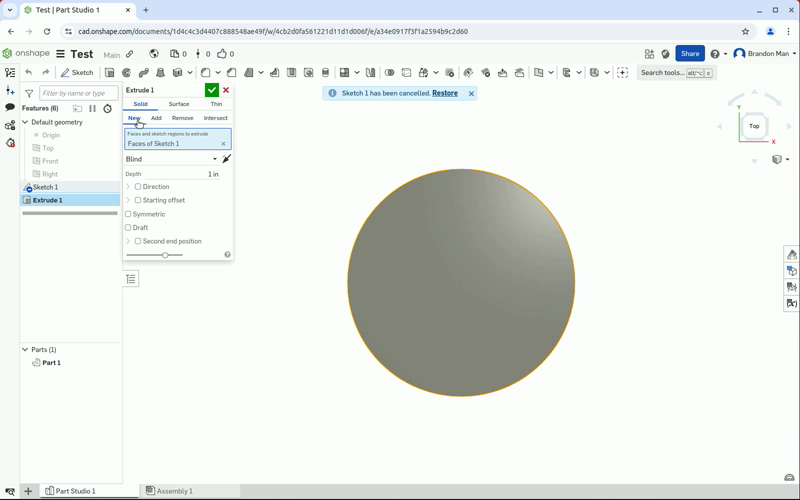
click(137, 120)
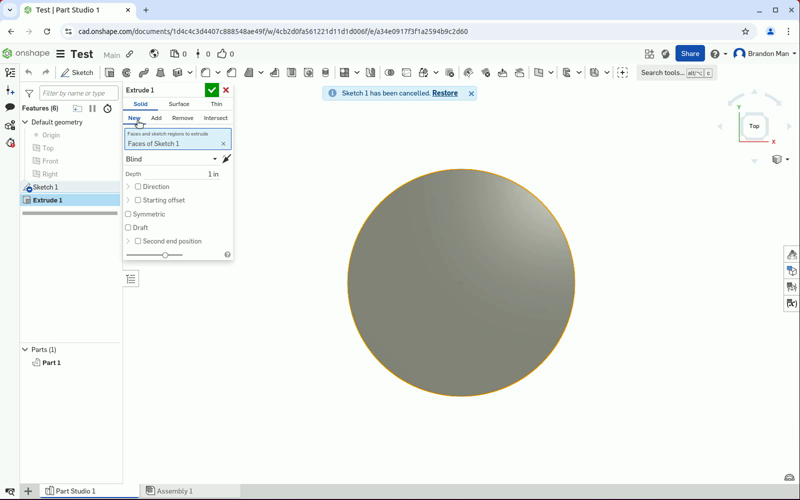
key(tab, 4)
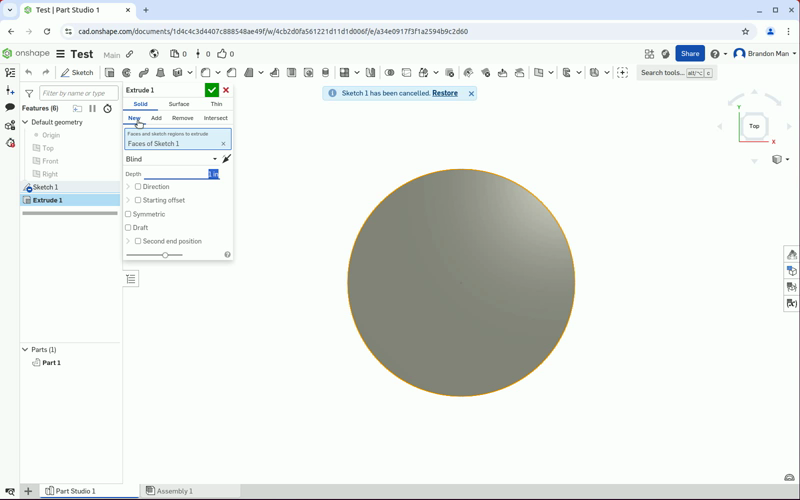
text(2.889)
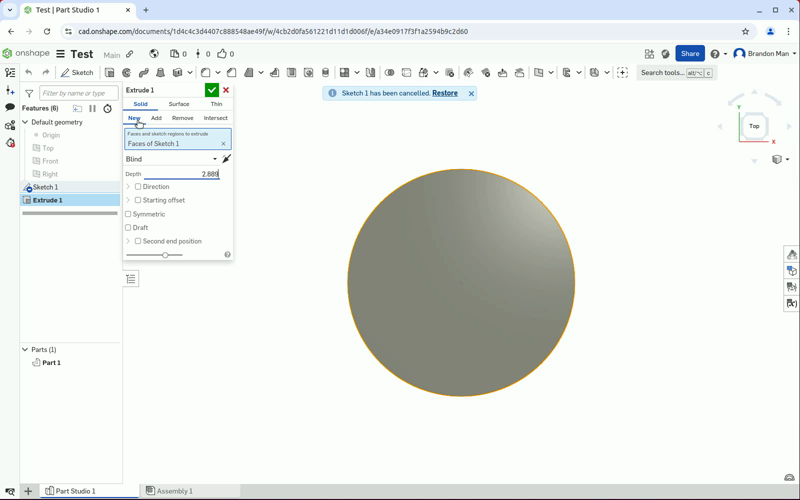
key(enter)
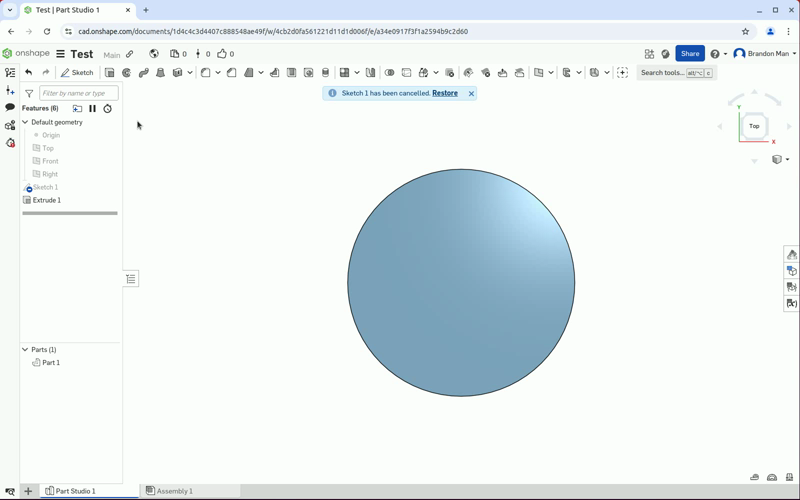
key(shift+h)
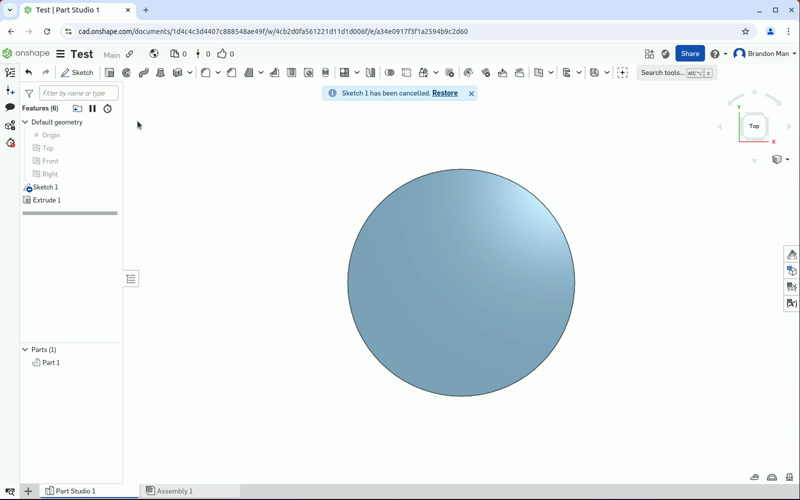
key(shift+h)
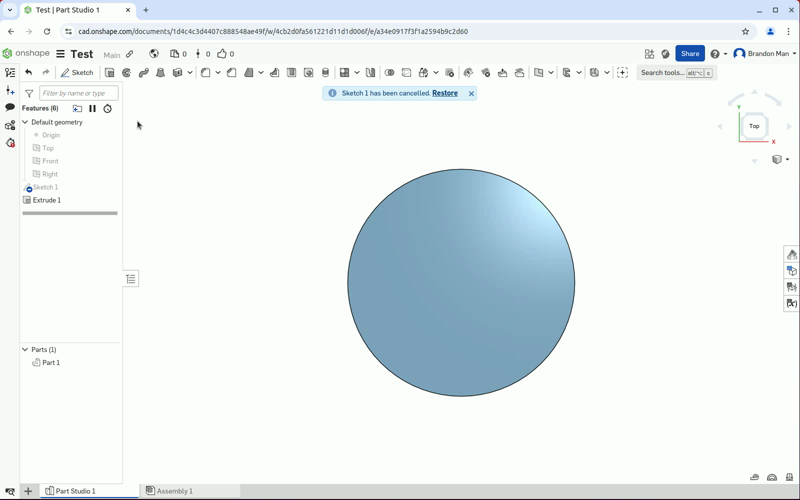
mouse_move(73, 189)
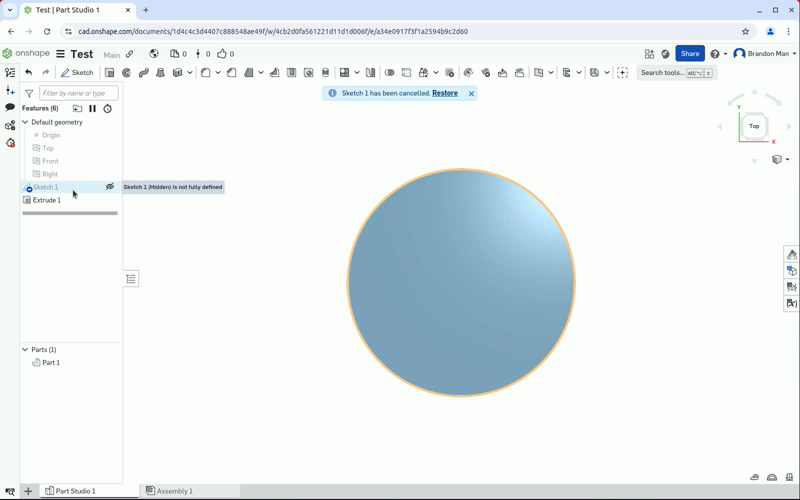
click(73, 189)
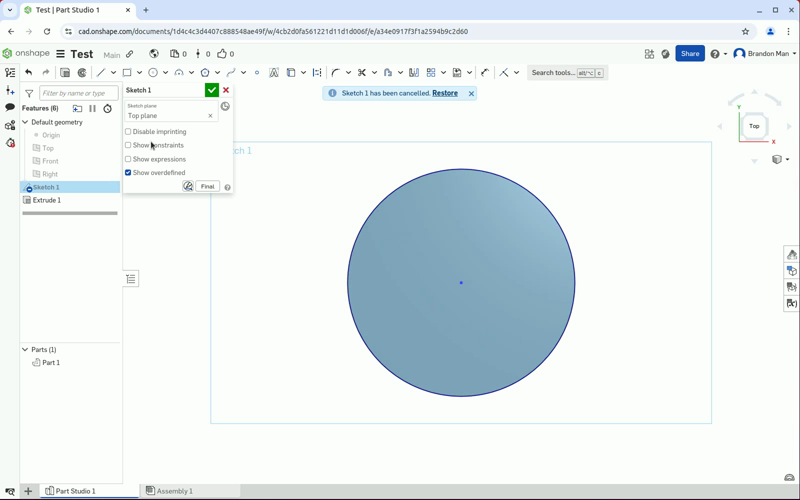
mouse_move(229, 92)
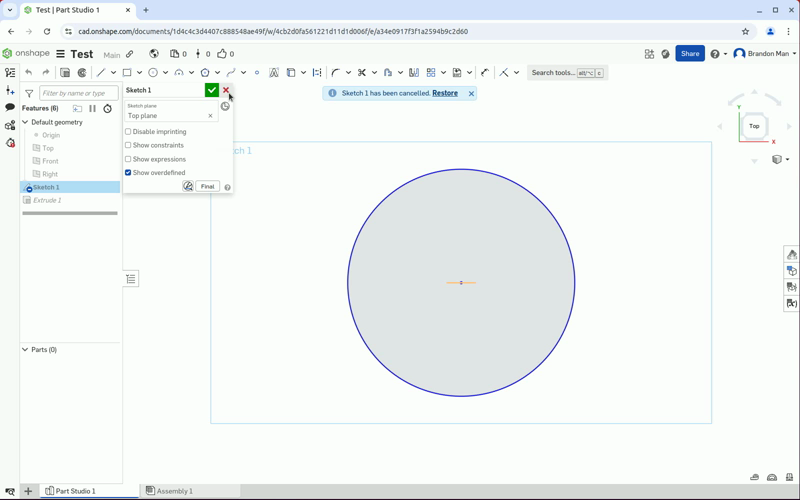
click(229, 92)
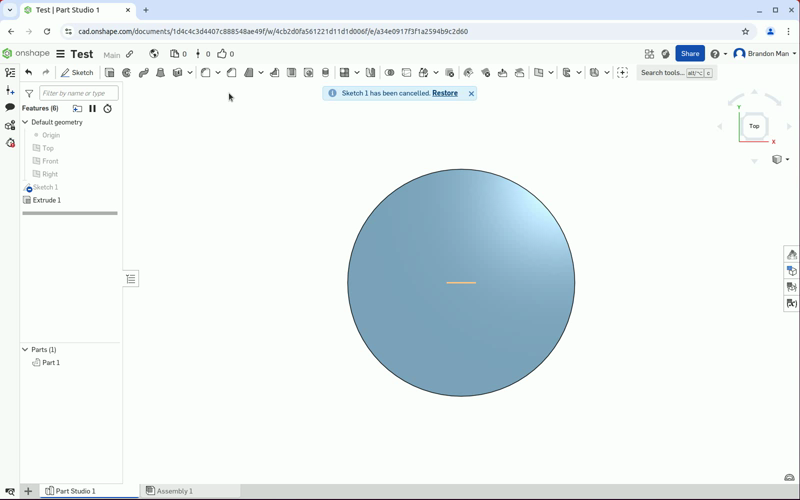
mouse_move(541, 75)
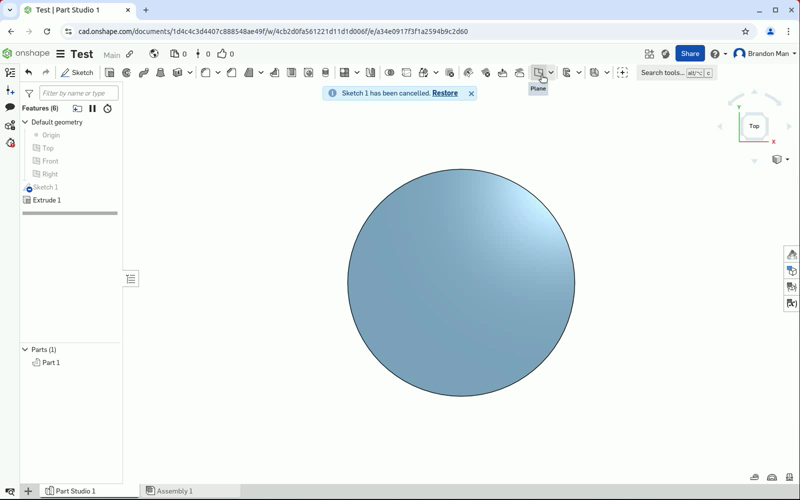
click(541, 75)
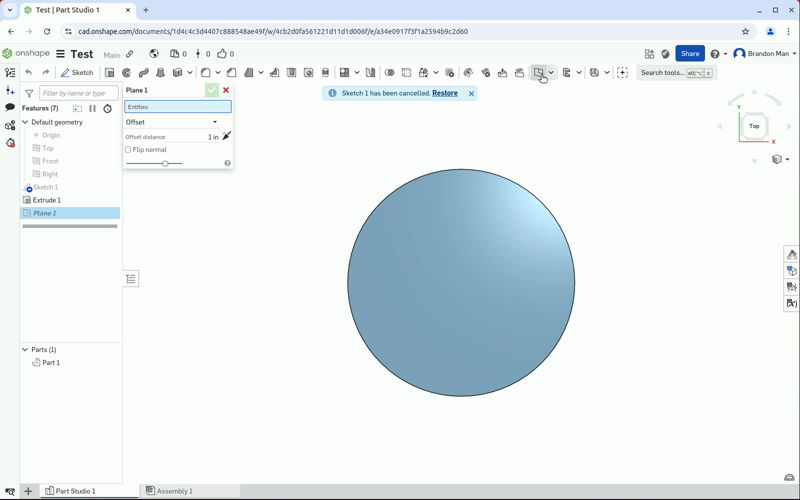
mouse_move(73, 150)
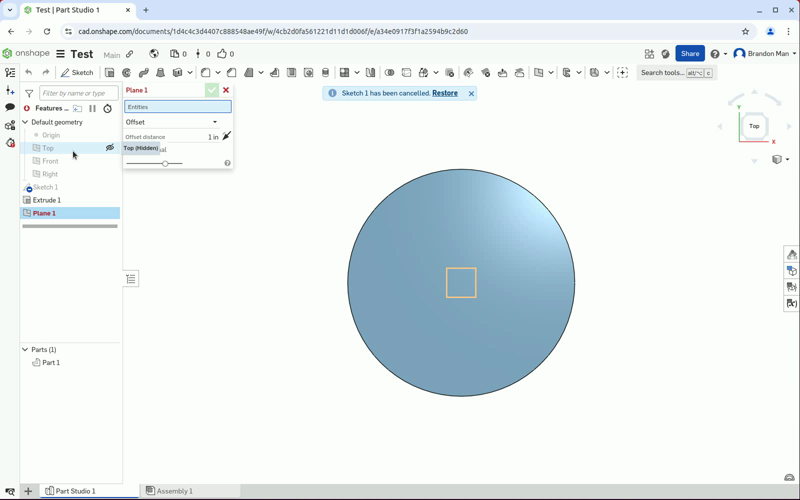
click(73, 150)
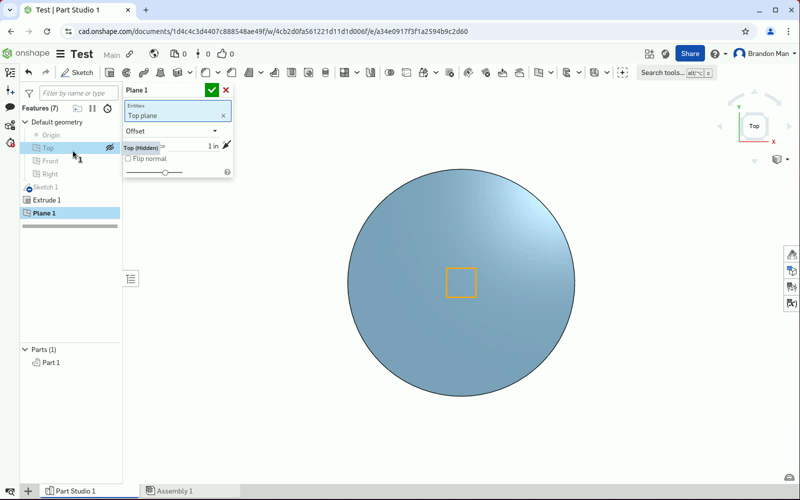
key(tab, 2)
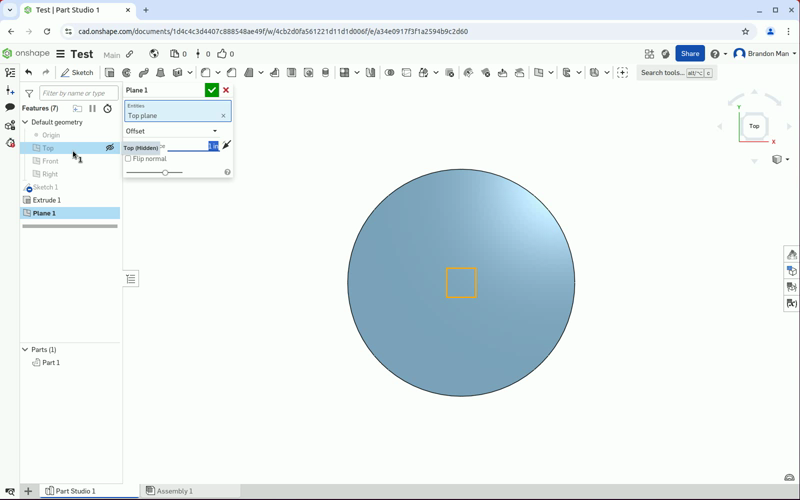
text(2.896)
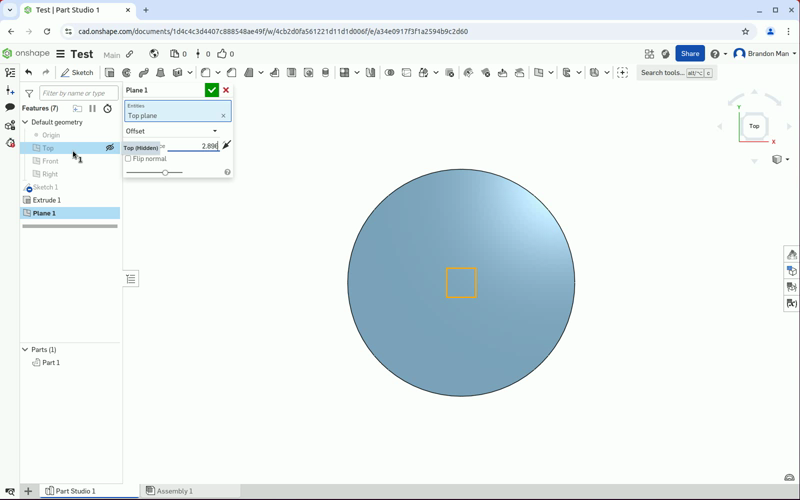
key(enter, 2)
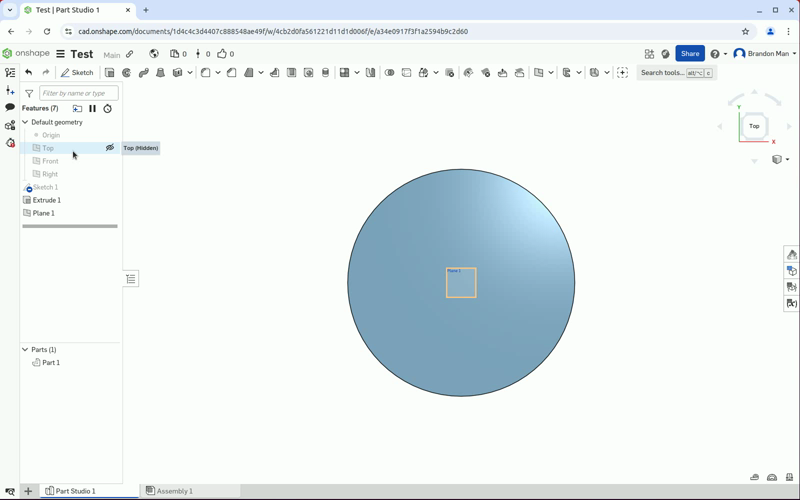
key(shift+s)
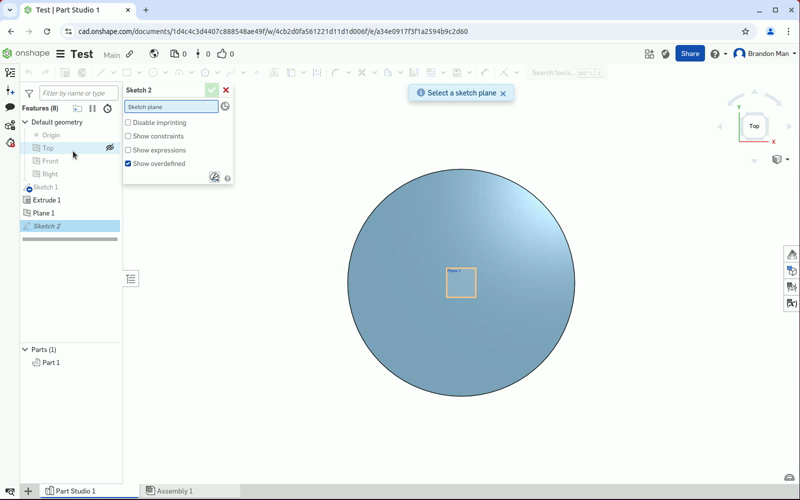
mouse_move(73, 215)
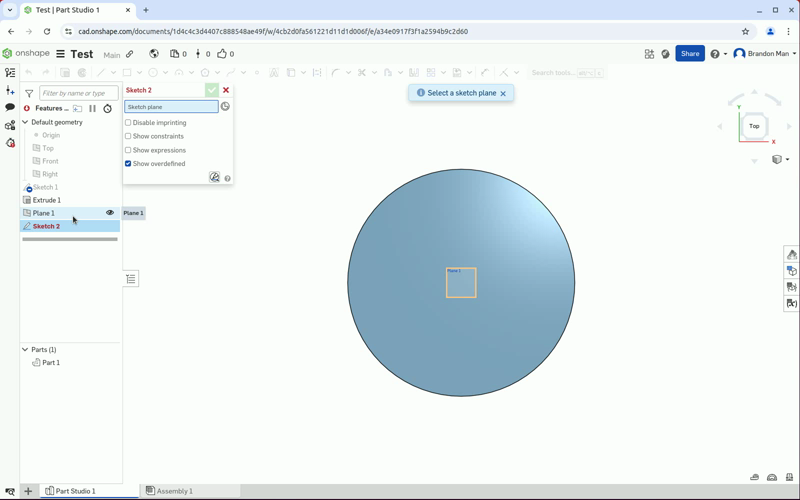
click(73, 215)
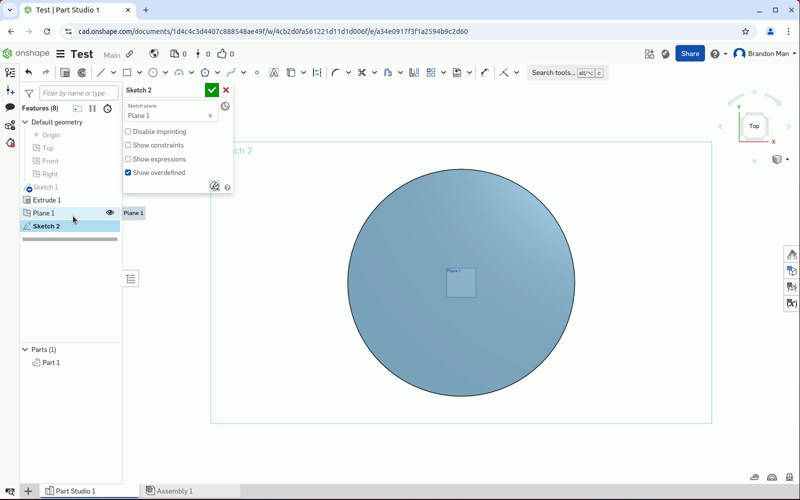
mouse_move(73, 352)
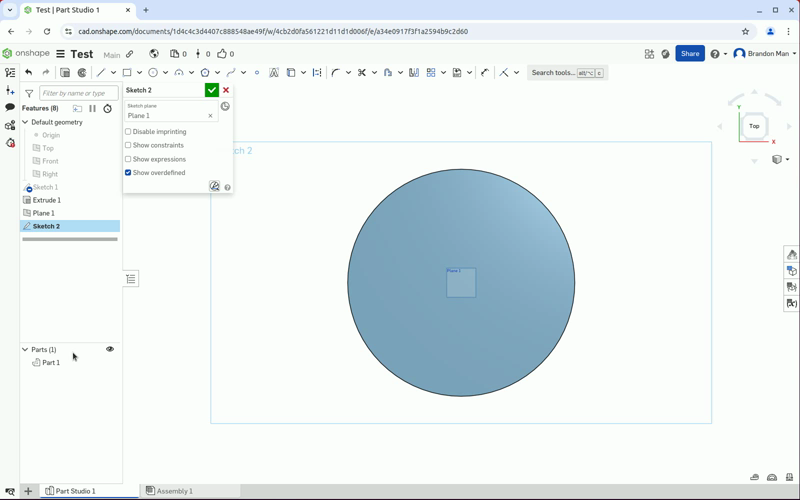
key(y)
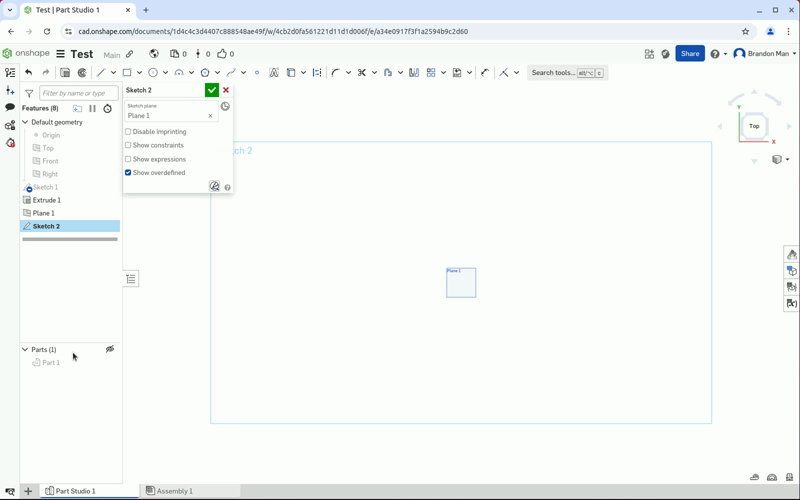
key(l)
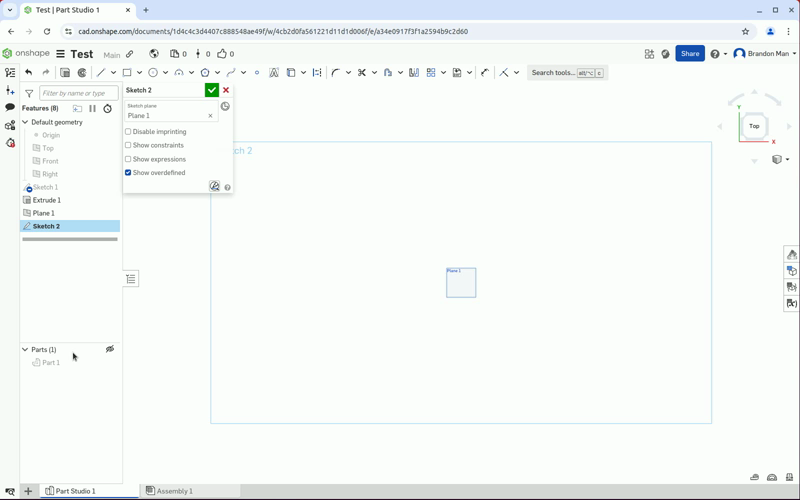
key_down(shift)
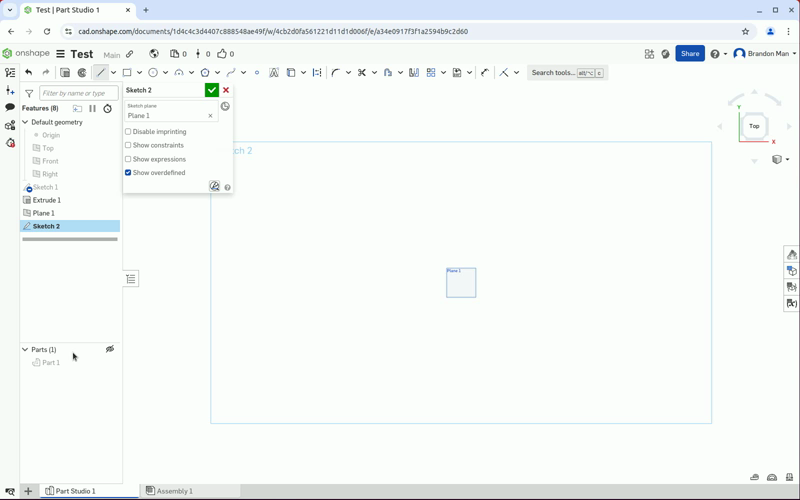
mouse_move(382, 326)
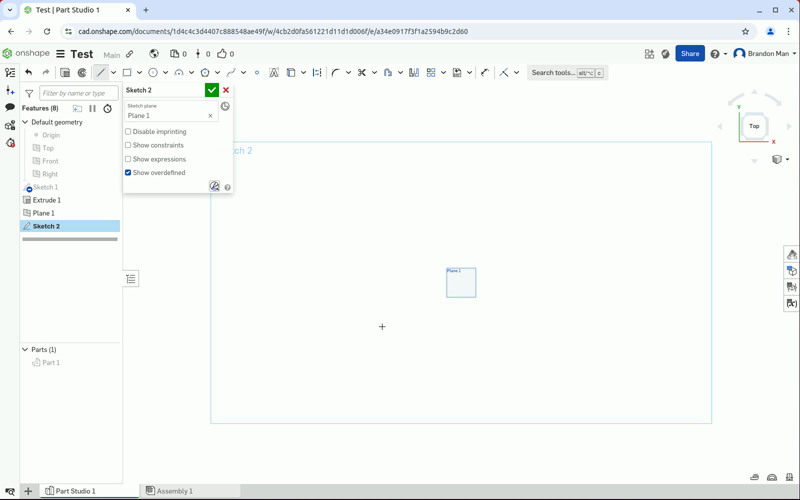
click(382, 326)
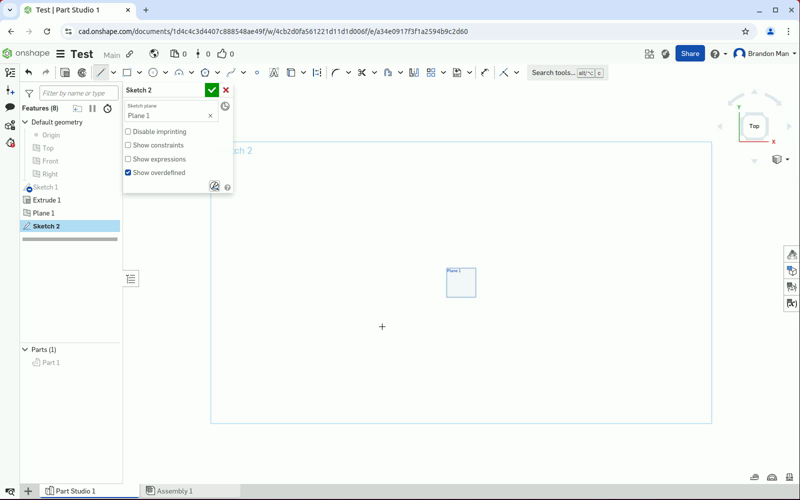
key_up(shift)
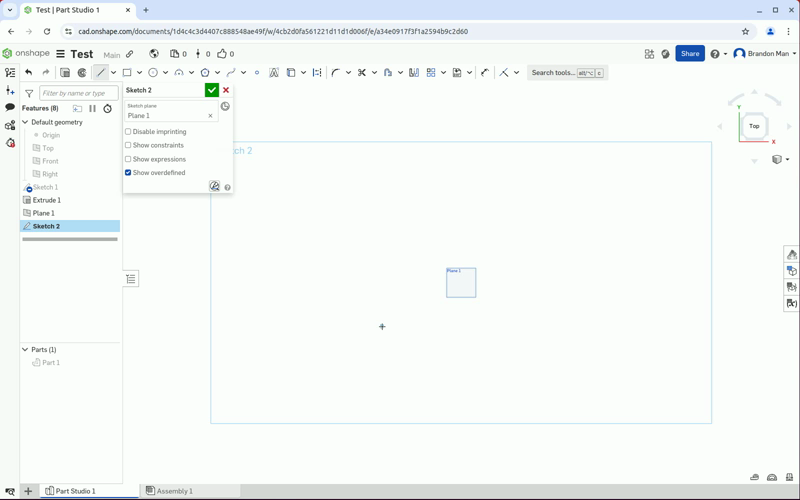
key_down(shift)
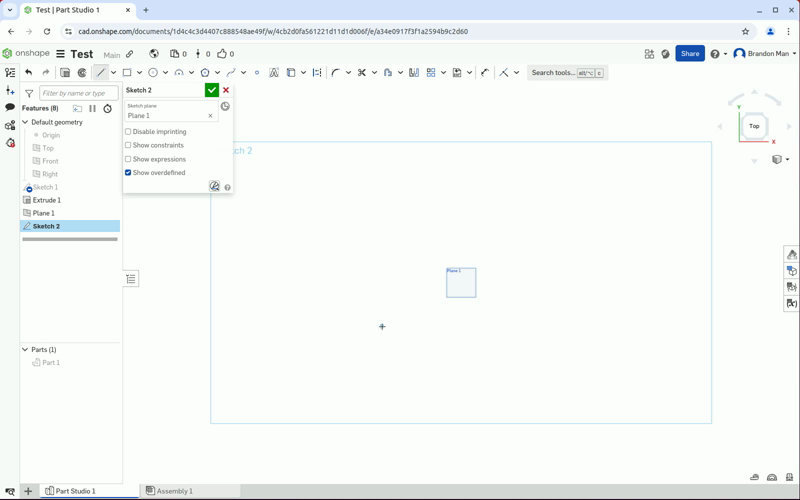
mouse_move(526, 326)
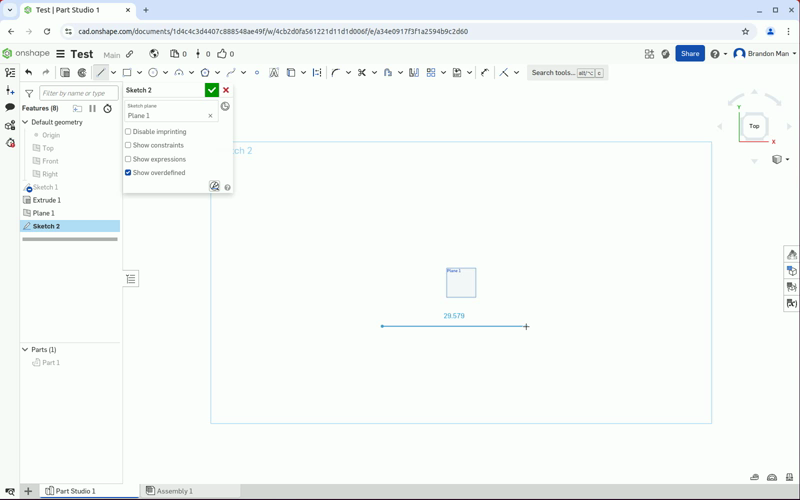
click(526, 326)
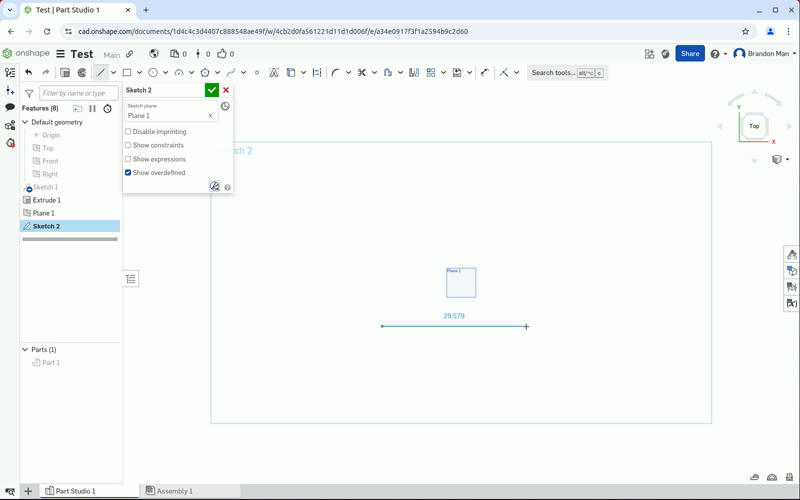
key_up(shift)
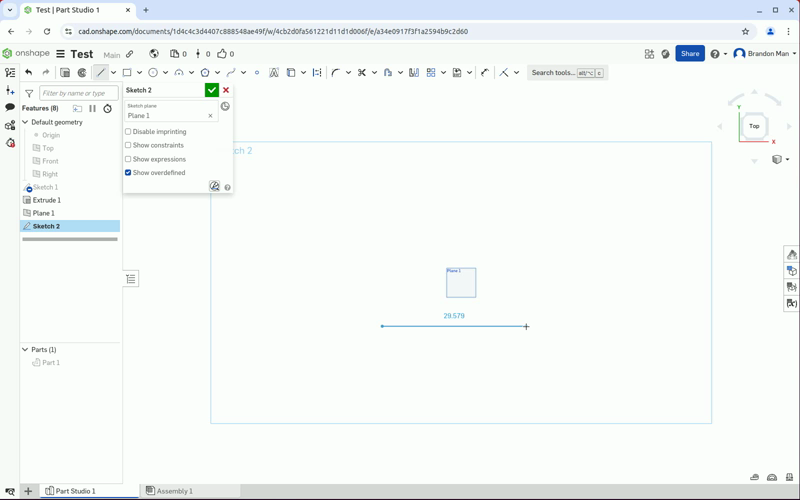
key_down(shift)
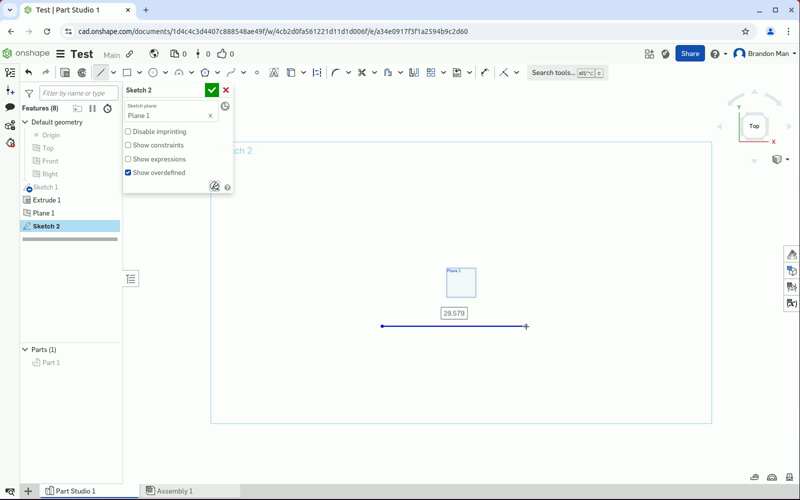
mouse_move(526, 232)
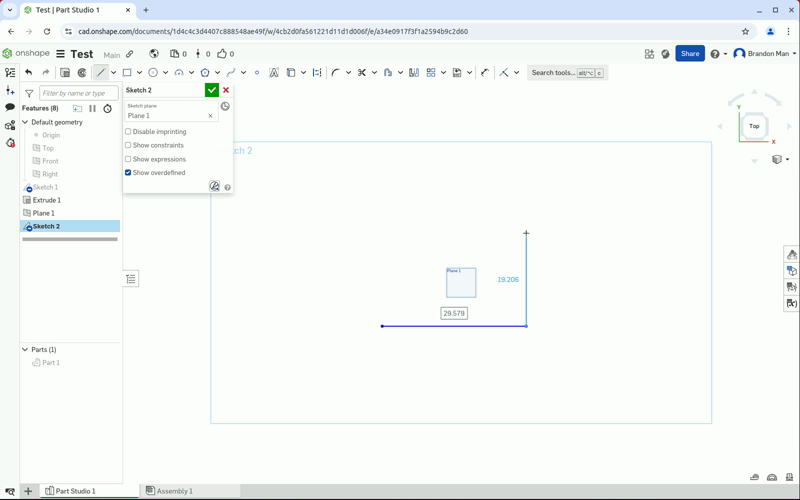
click(526, 232)
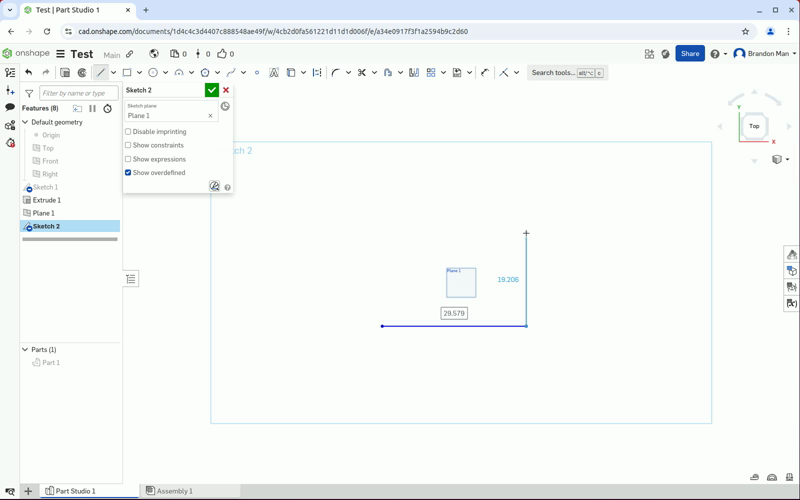
key_up(shift)
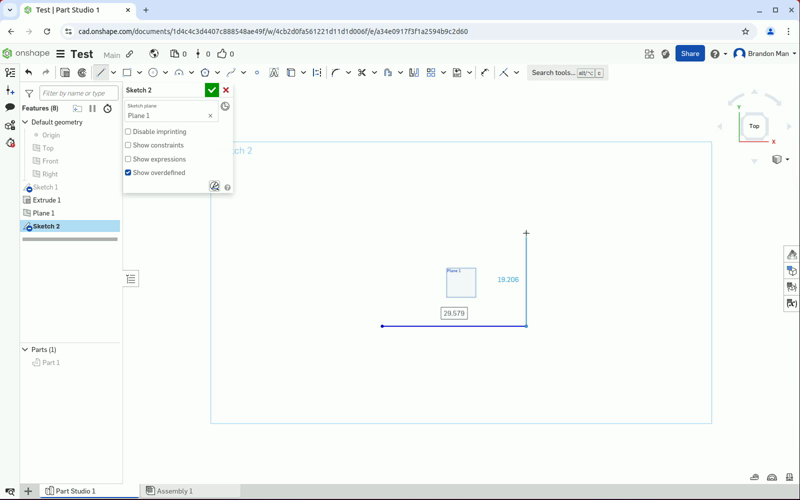
key_down(shift)
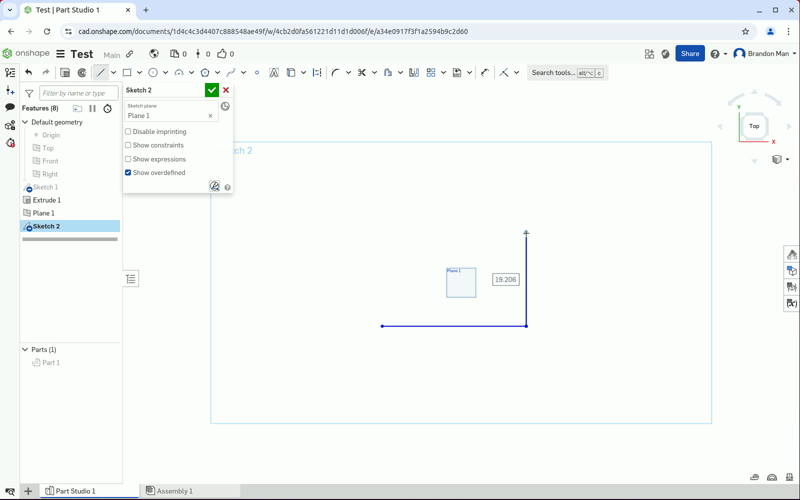
mouse_move(382, 232)
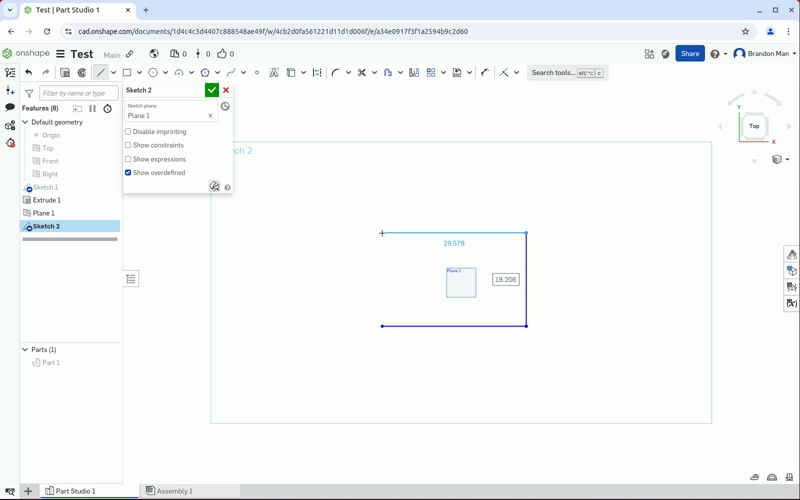
click(382, 232)
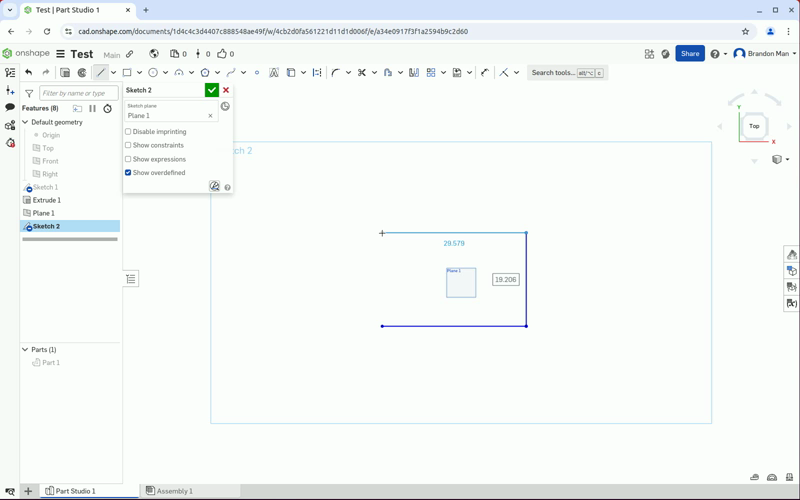
key_up(shift)
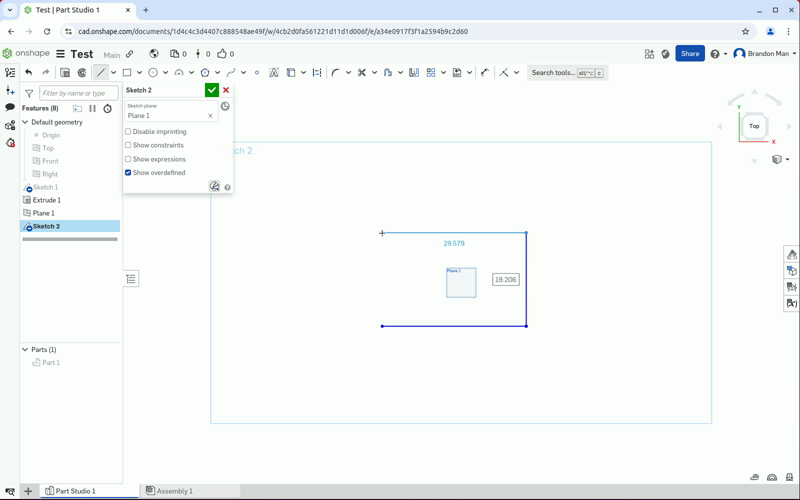
key_down(shift)
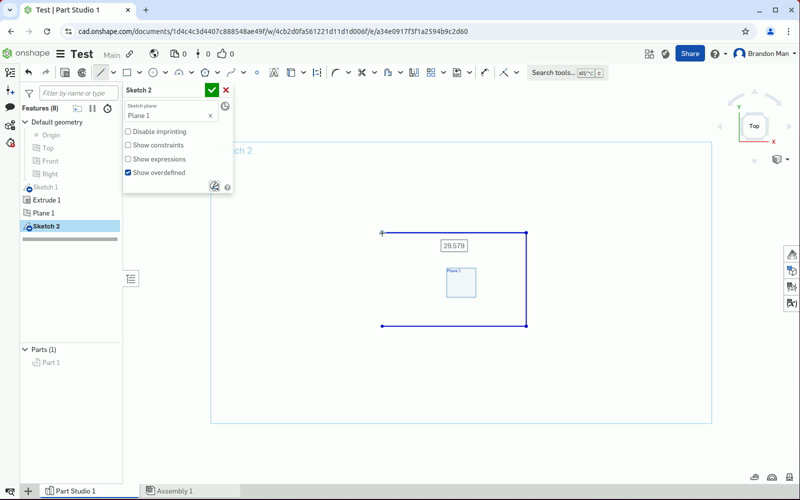
mouse_move(382, 326)
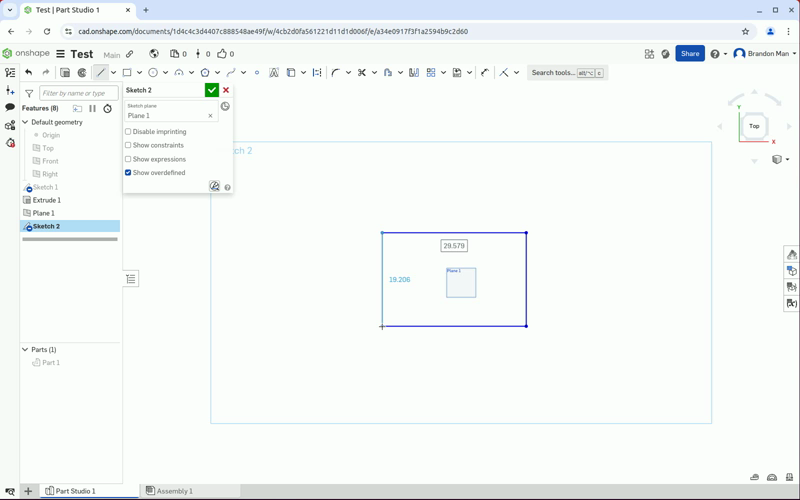
key_up(shift)
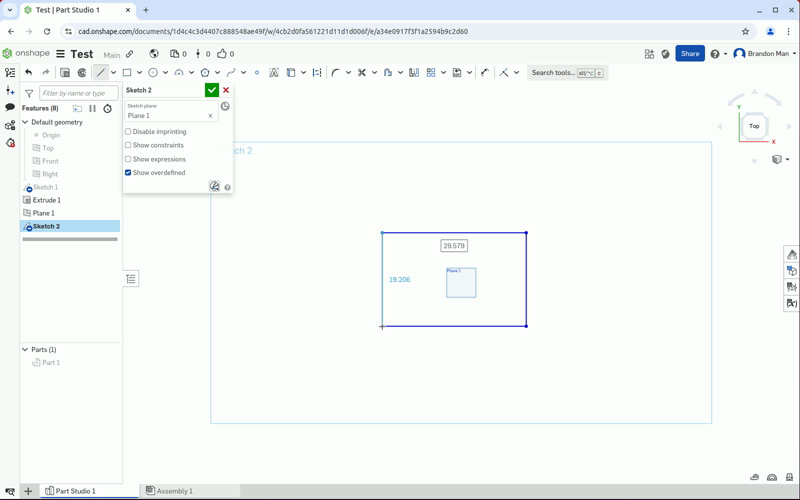
click(382, 326)
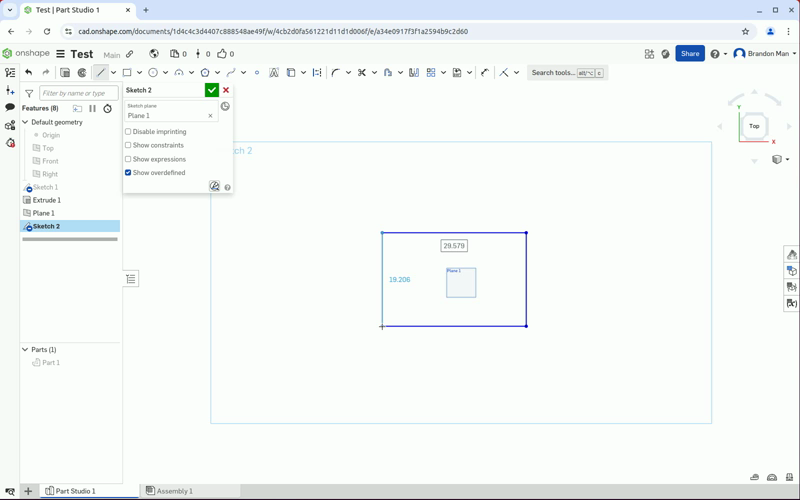
key(esc)
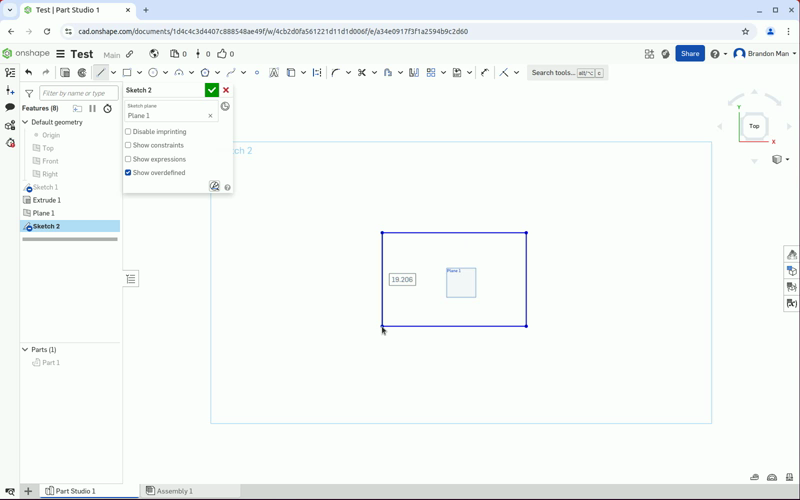
mouse_move(467, 251)
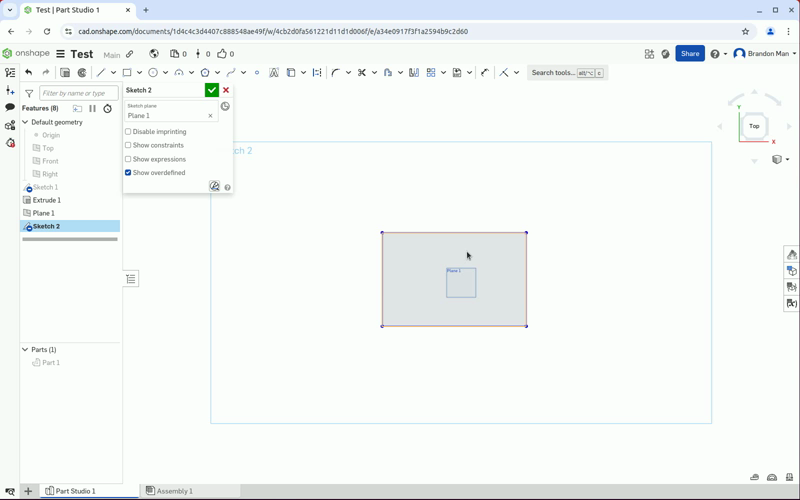
click(467, 251)
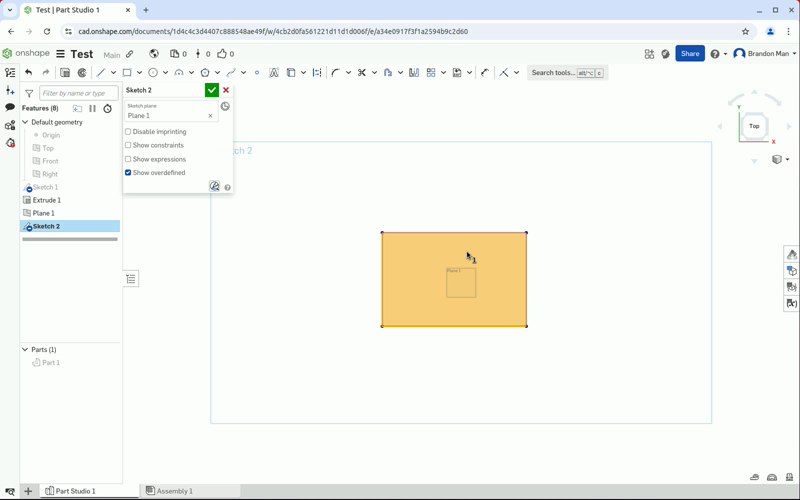
mouse_move(73, 352)
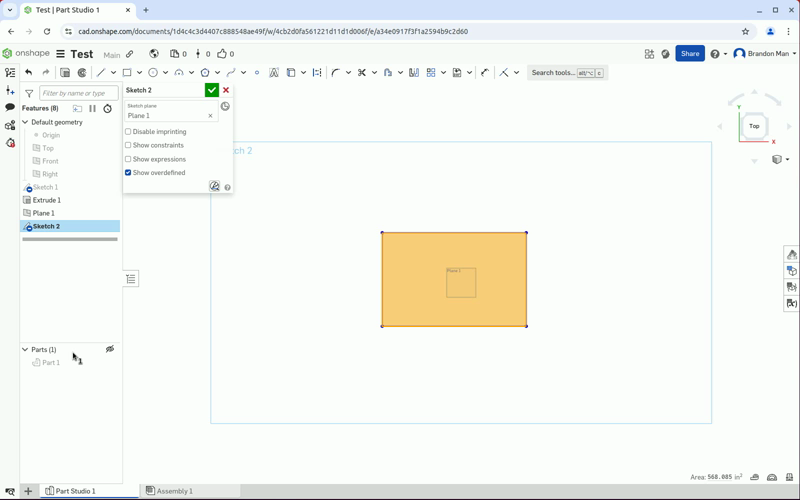
key(shift+y)
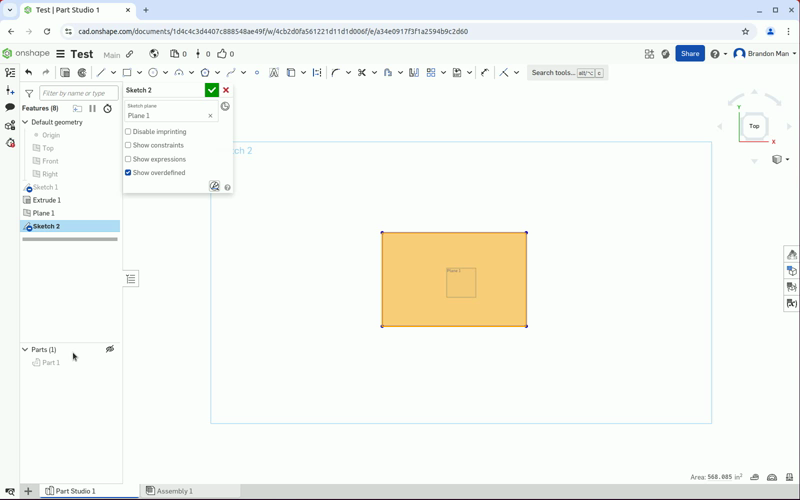
key(shift+e)
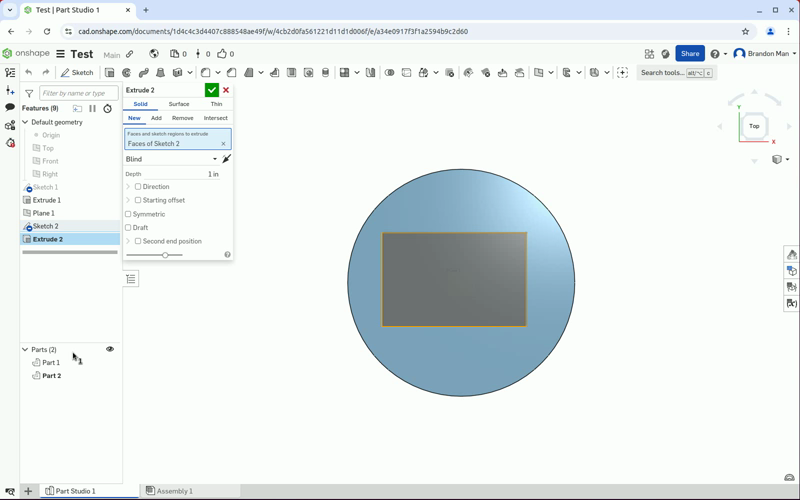
mouse_move(143, 106)
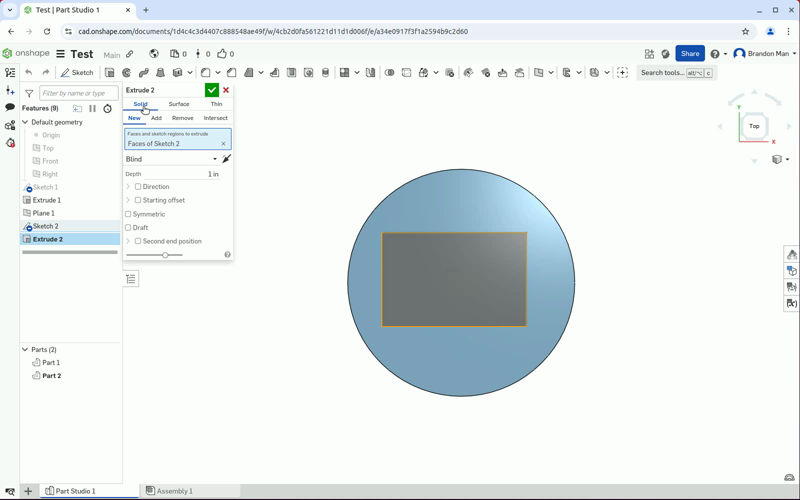
click(143, 106)
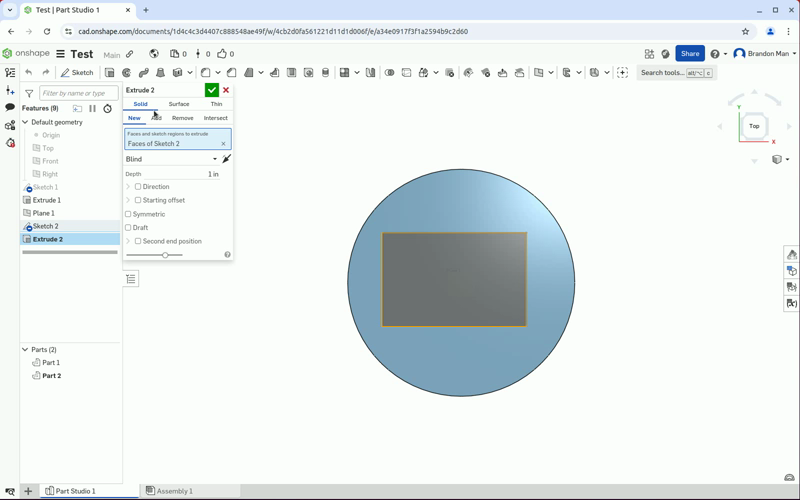
mouse_move(186, 120)
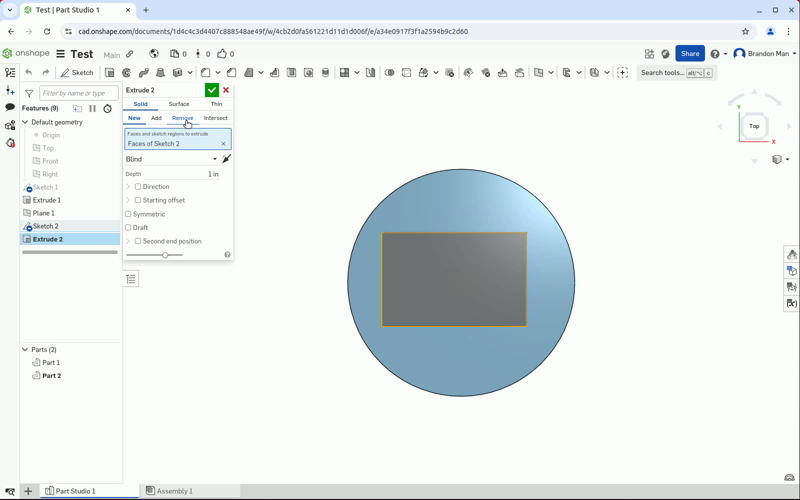
click(186, 120)
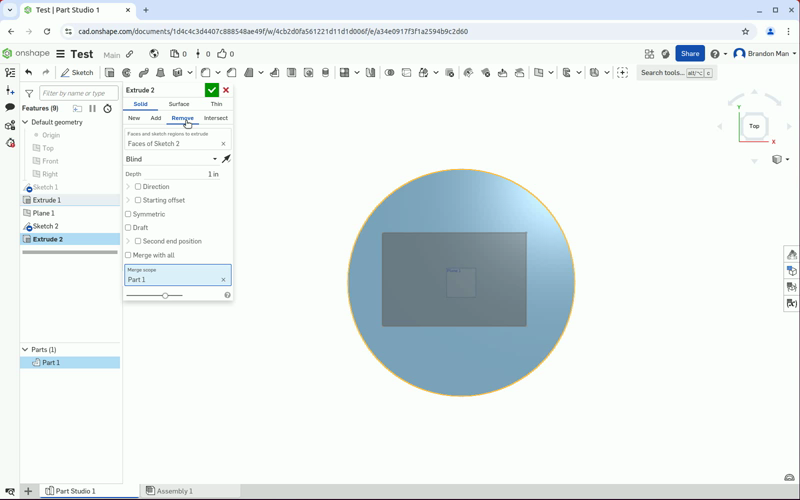
key(tab, 4)
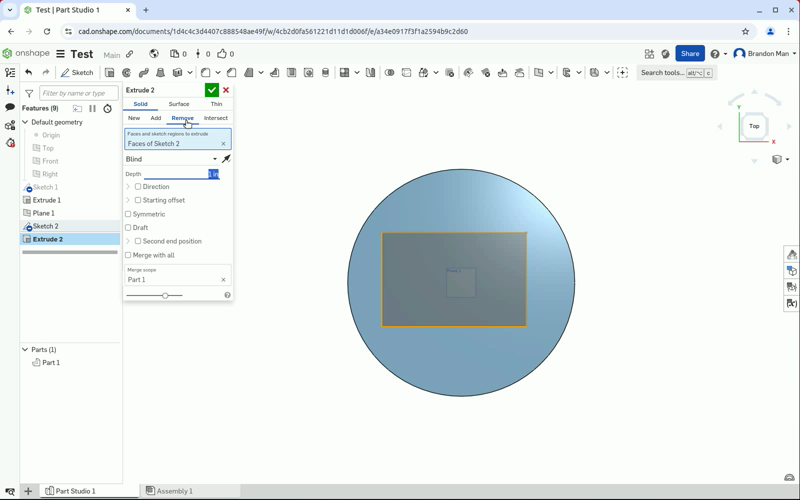
text(2.889)
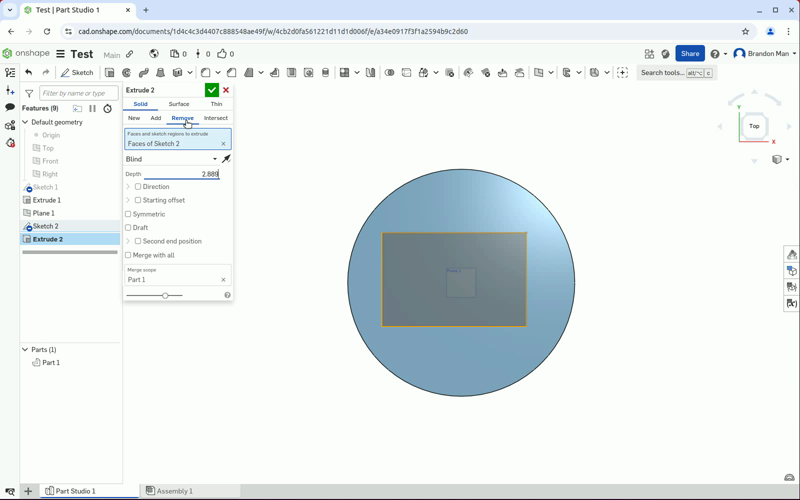
key(tab, 6)
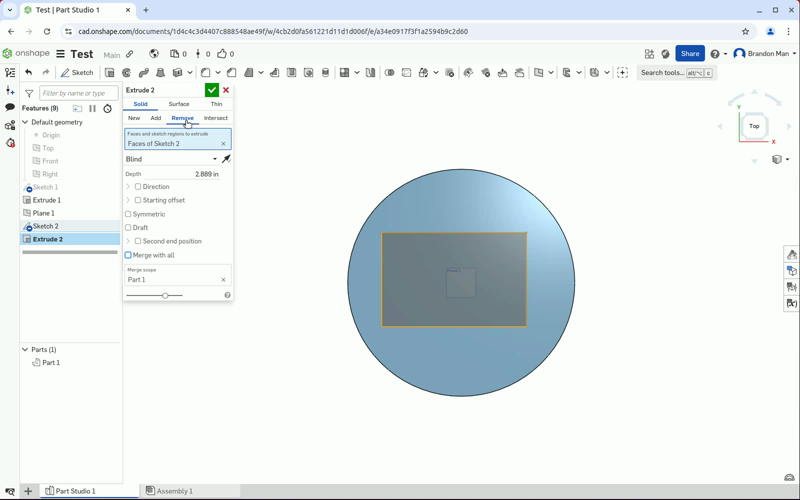
key(space)
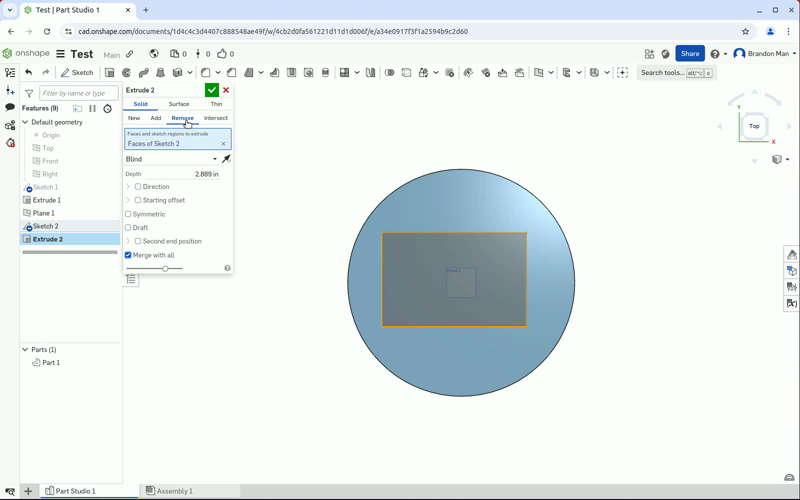
key(enter)
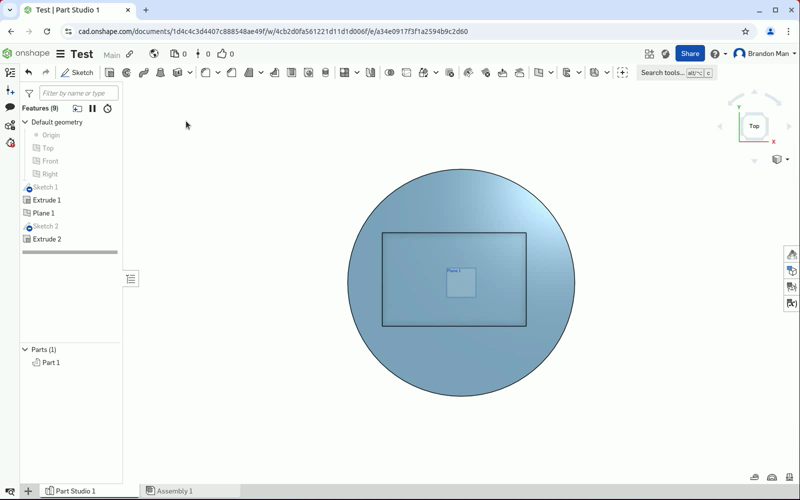
key(shift+h)
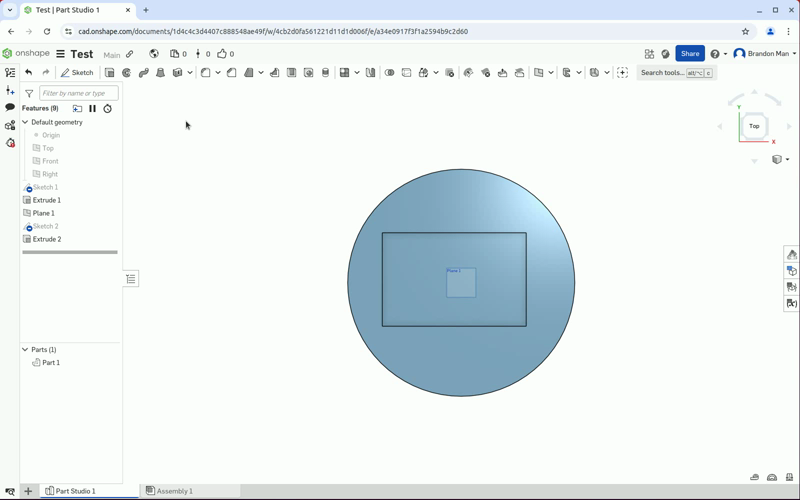
key(shift+h)
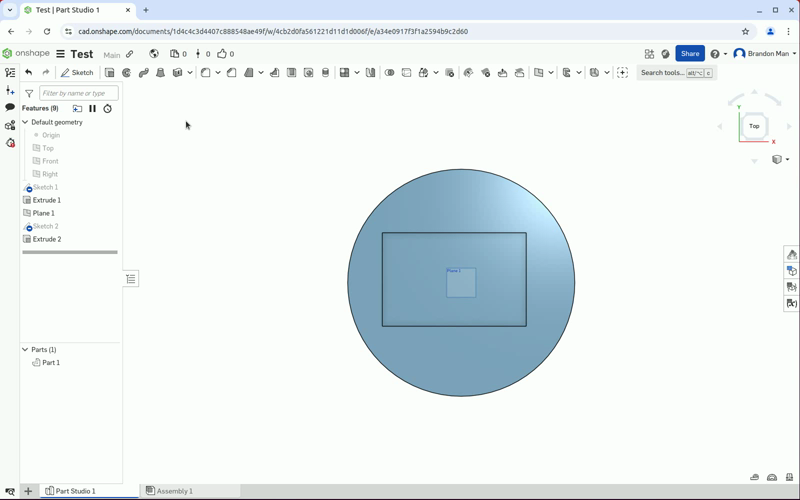
mouse_move(73, 189)
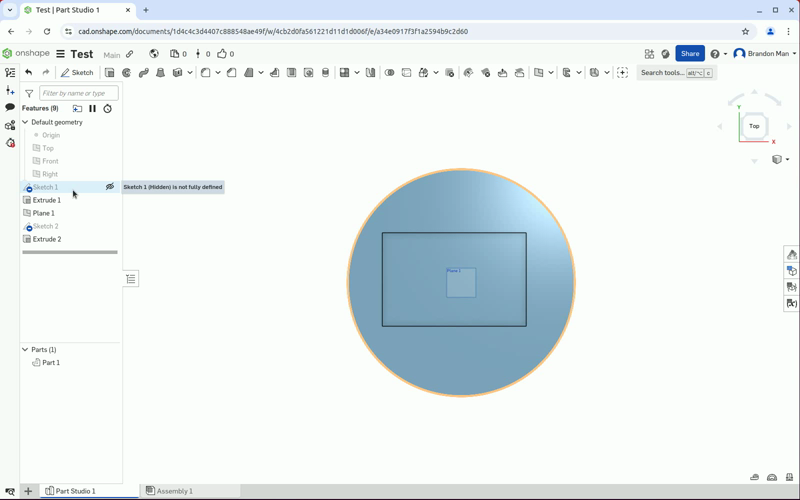
click(73, 189)
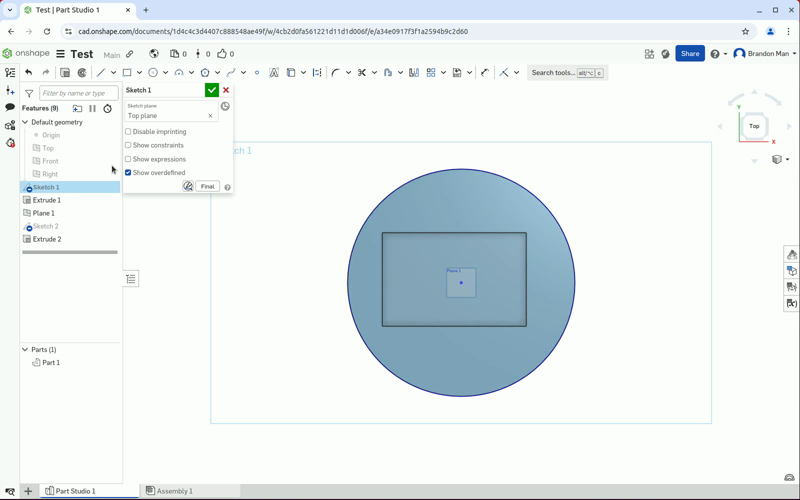
mouse_move(229, 92)
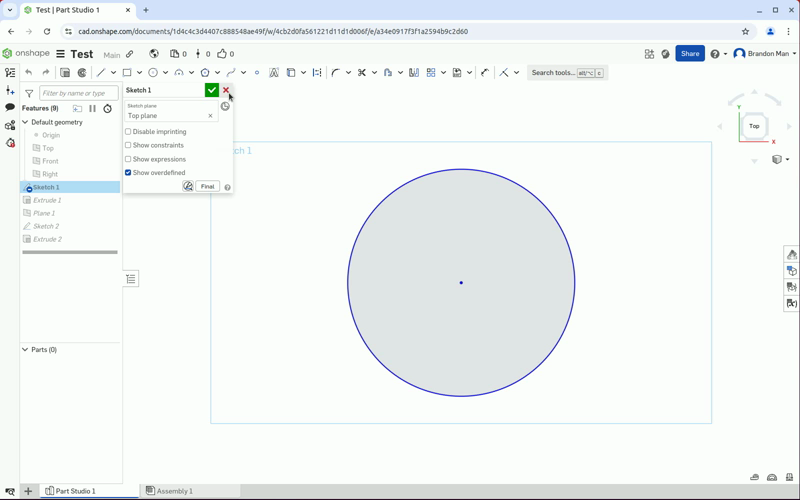
click(229, 92)
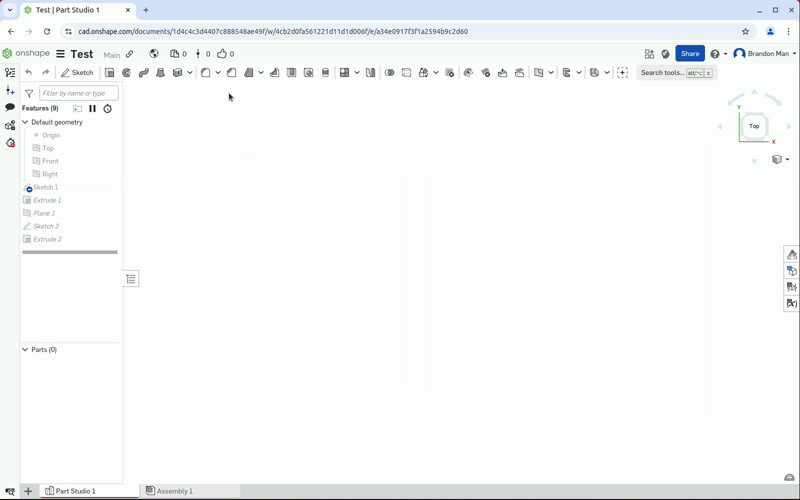
key(shift+s)
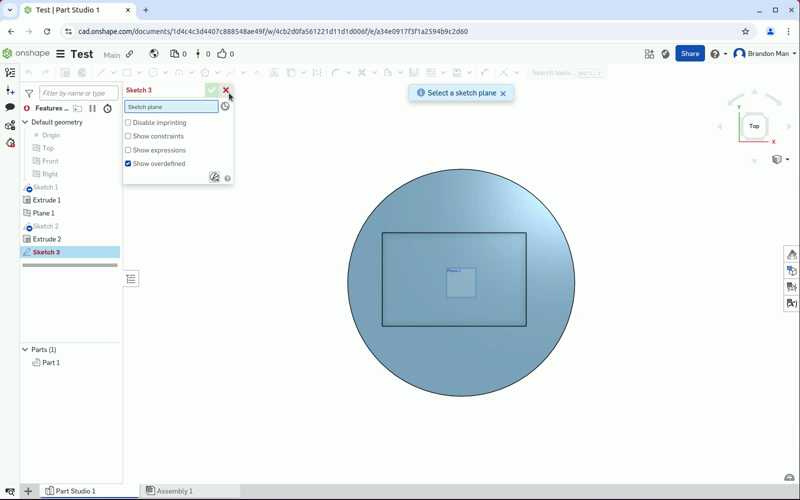
mouse_move(73, 215)
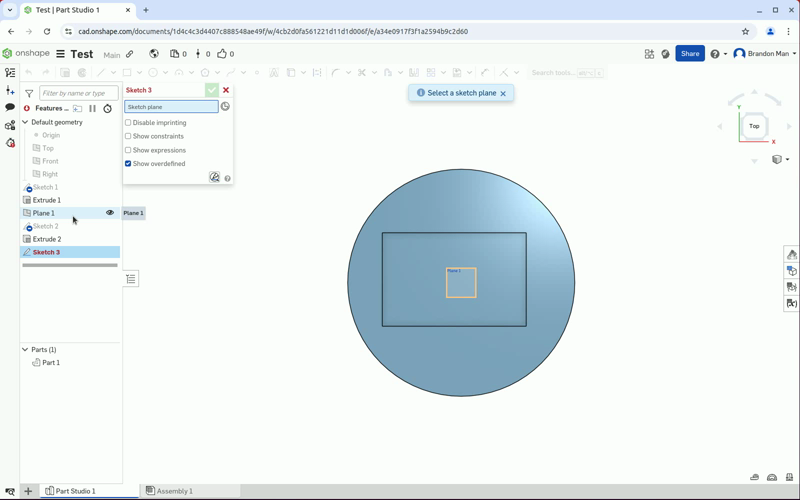
click(73, 215)
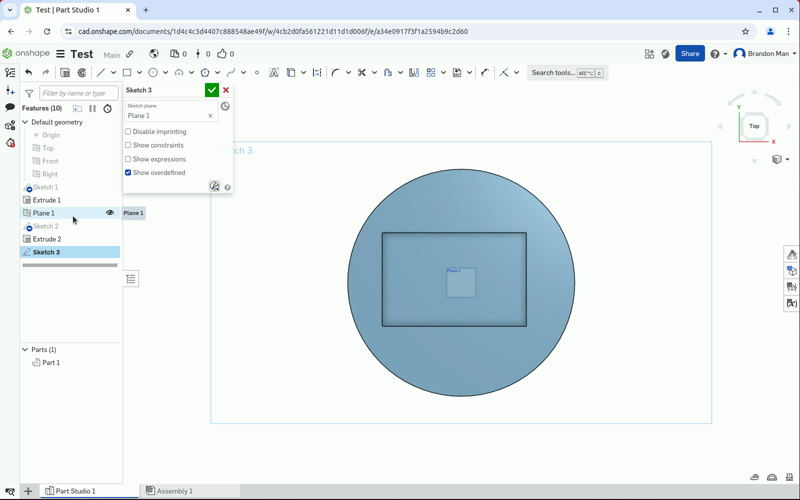
mouse_move(73, 352)
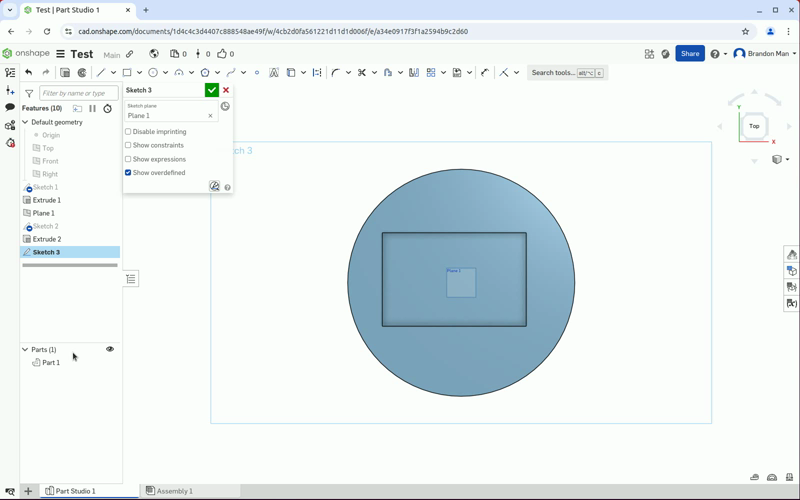
key(y)
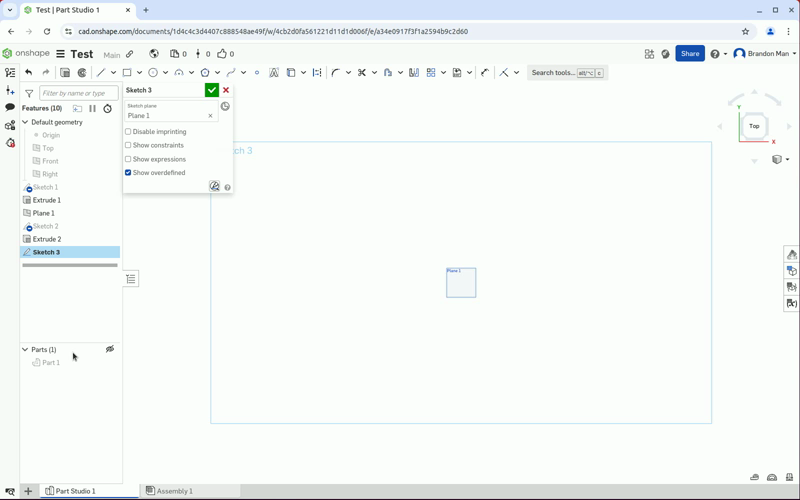
key(a)
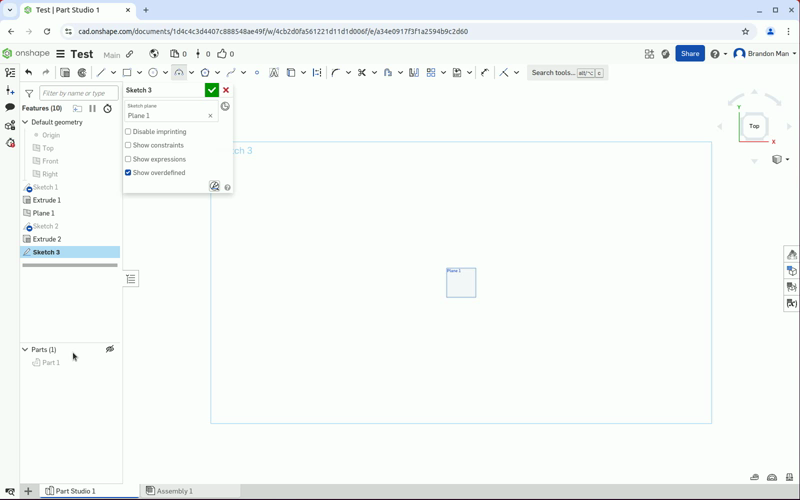
key_down(shift)
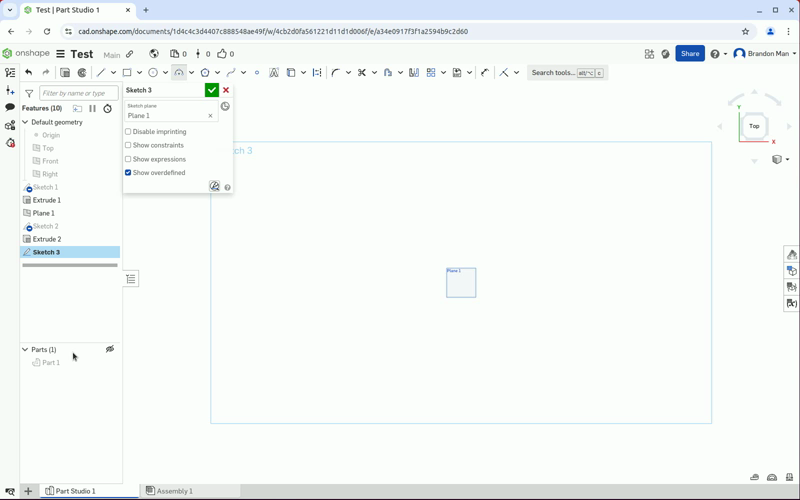
mouse_move(540, 362)
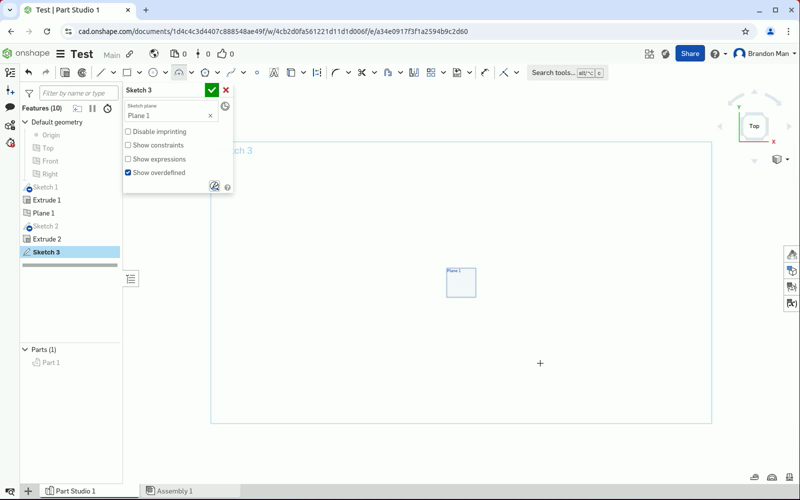
click(540, 362)
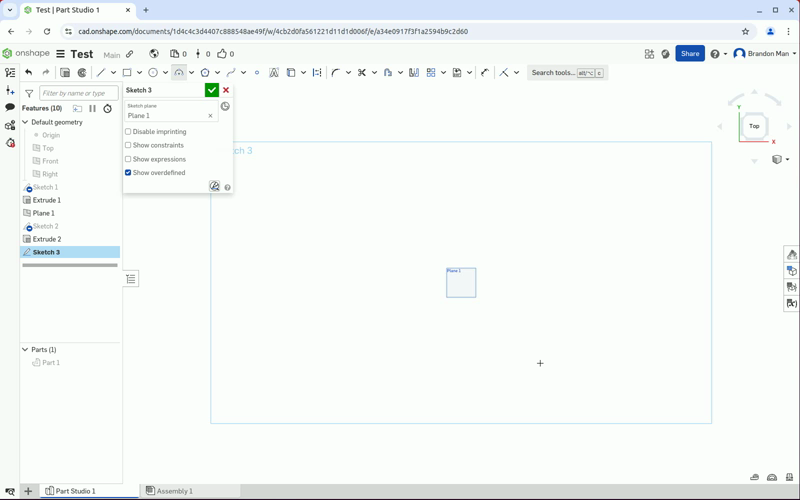
key_up(shift)
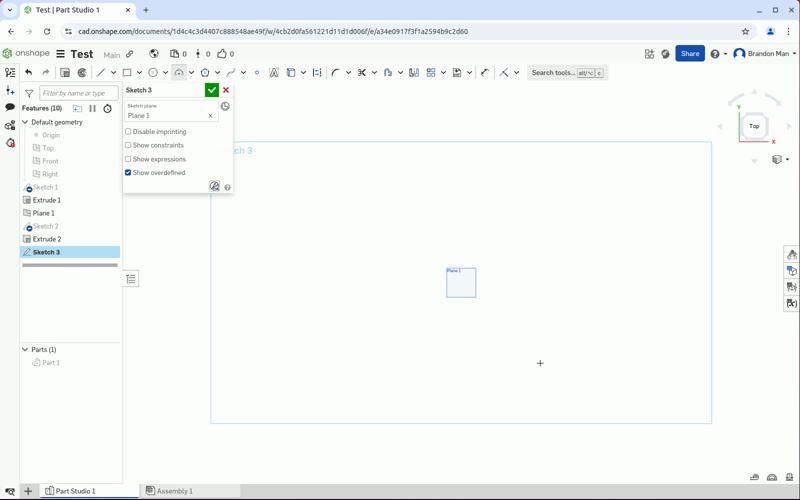
key_down(shift)
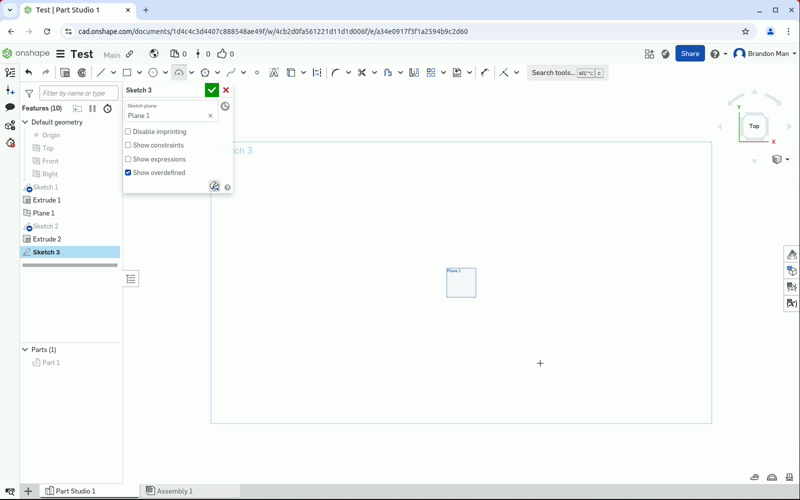
mouse_move(569, 312)
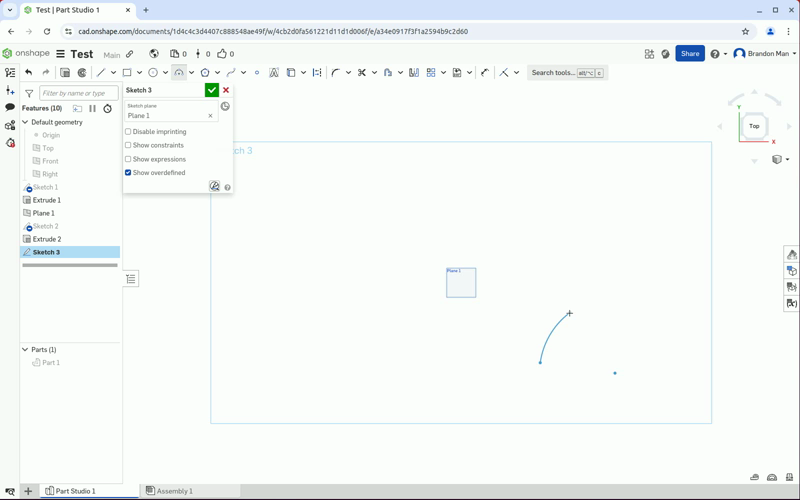
click(569, 312)
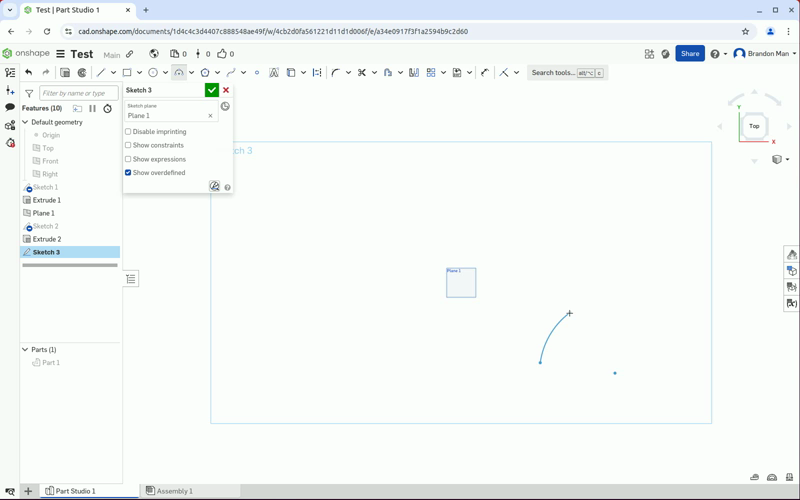
mouse_move(589, 368)
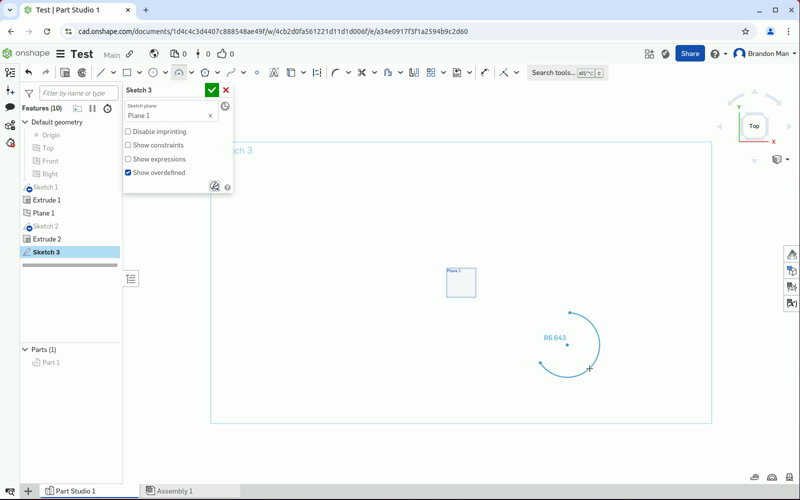
click(589, 368)
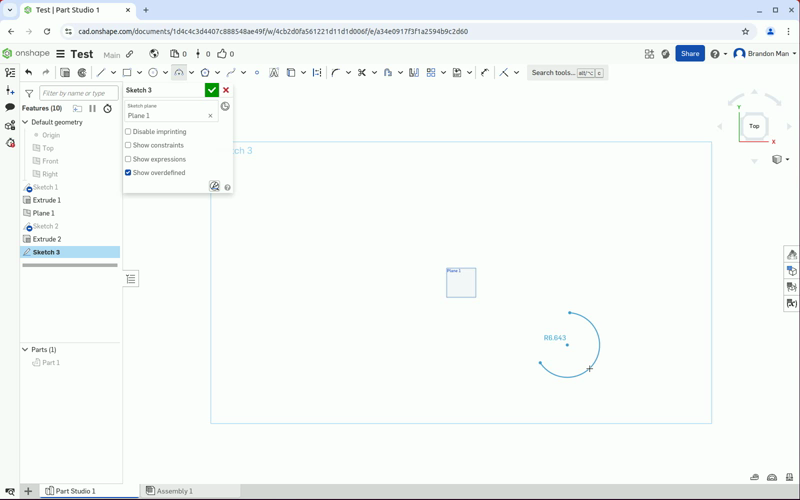
key_up(shift)
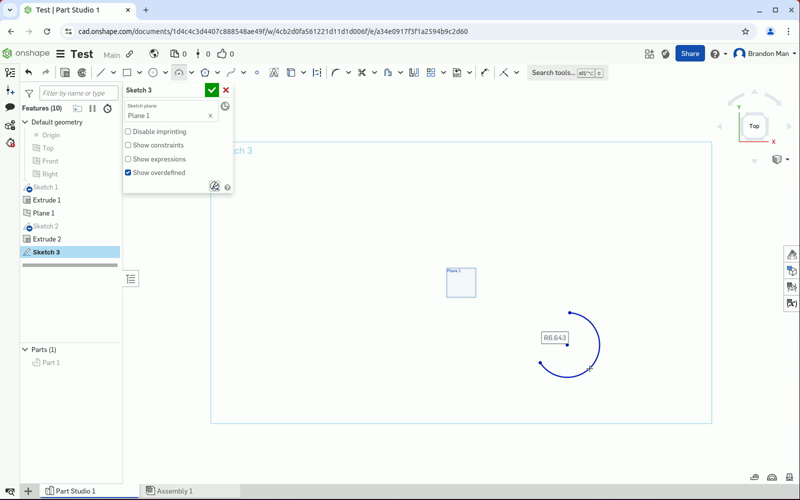
mouse_move(569, 312)
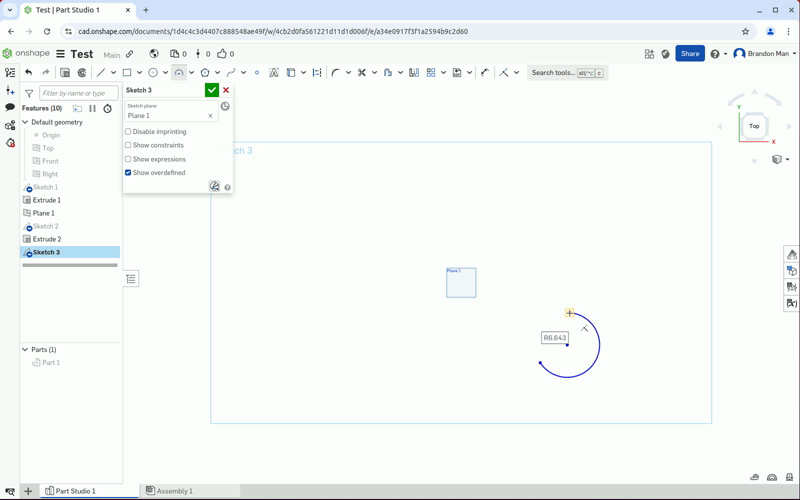
click(569, 312)
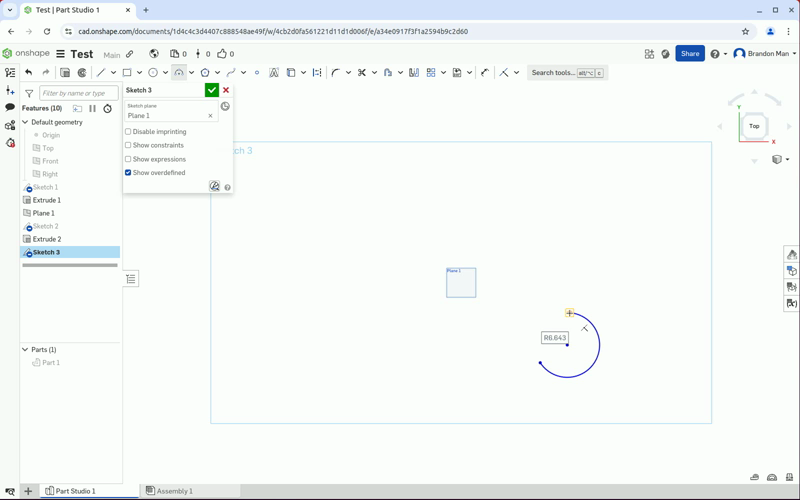
mouse_move(540, 362)
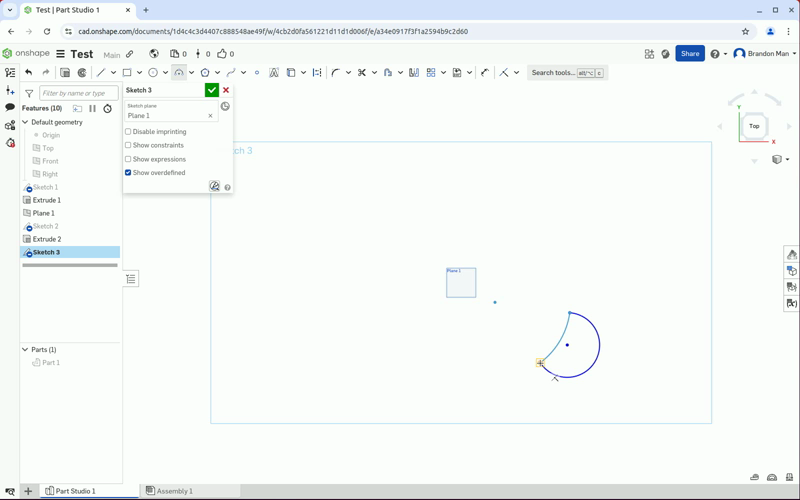
click(540, 362)
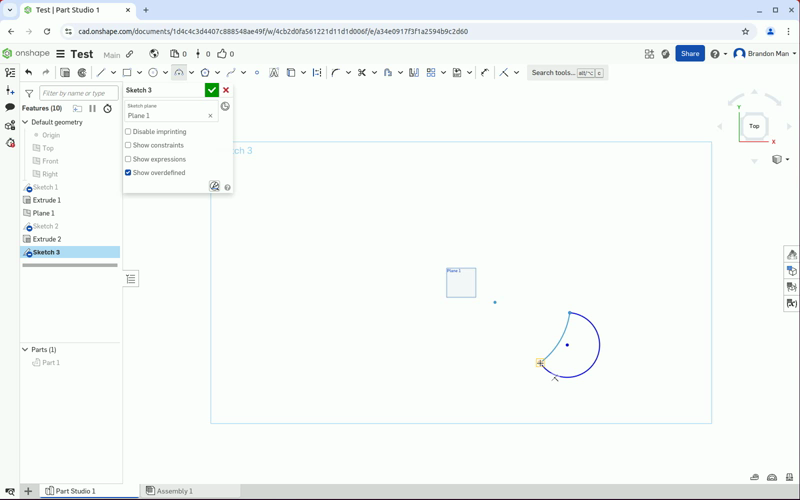
key_down(shift)
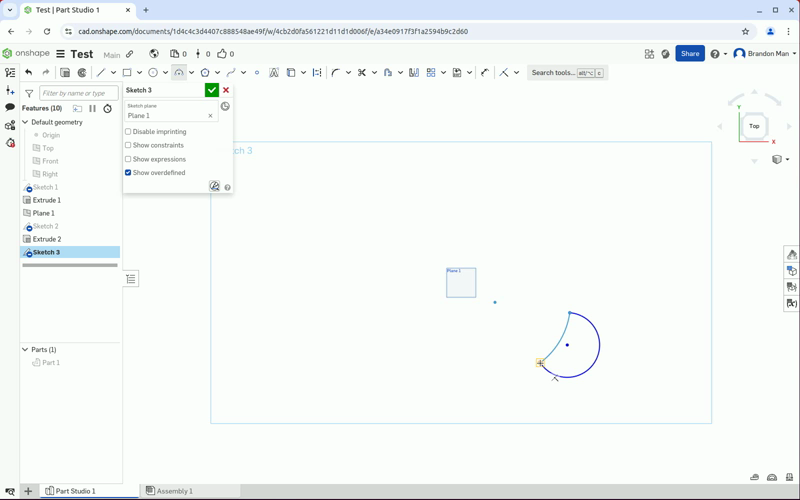
mouse_move(558, 339)
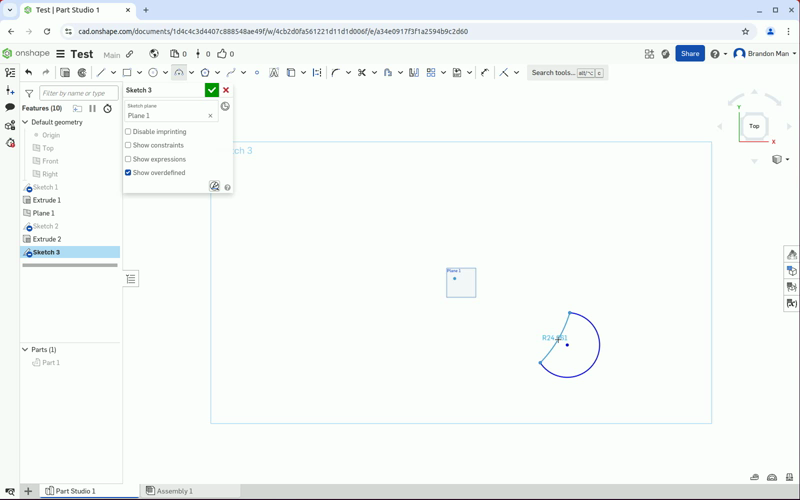
click(558, 339)
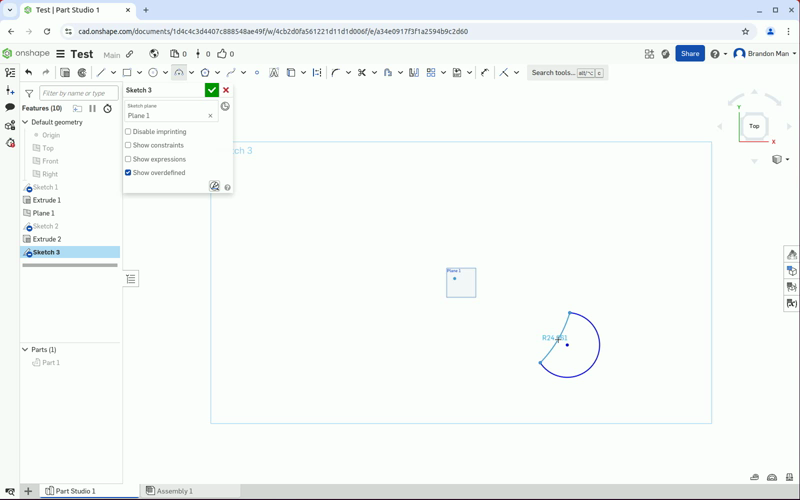
key_up(shift)
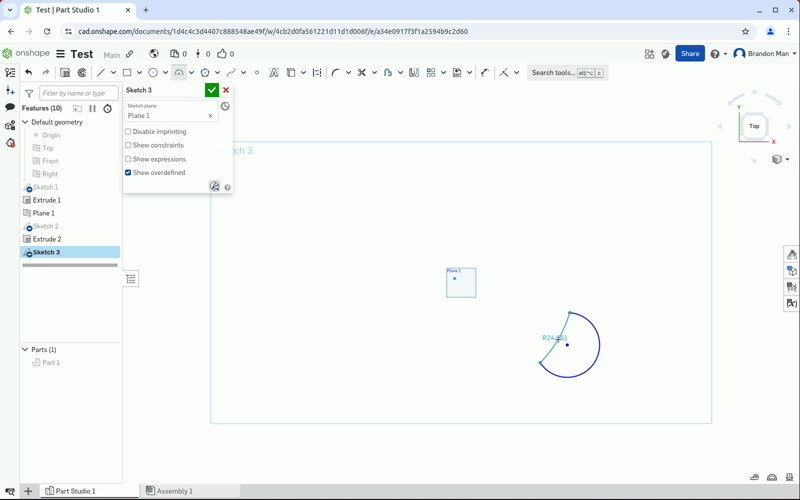
key(esc)
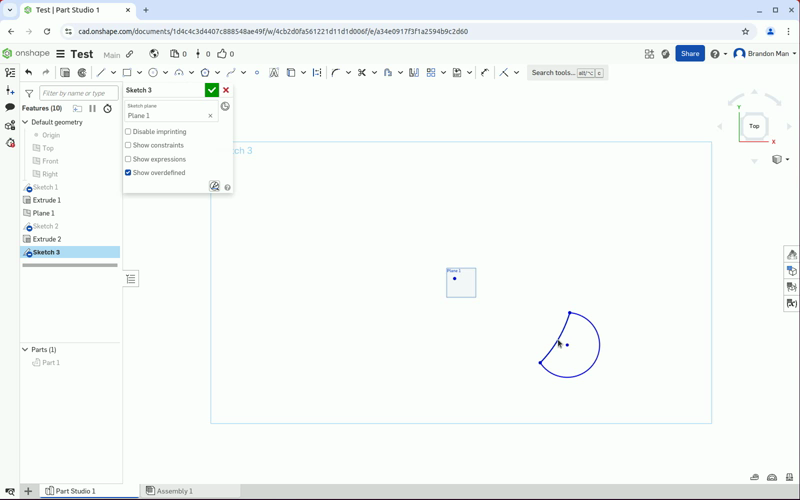
mouse_move(557, 372)
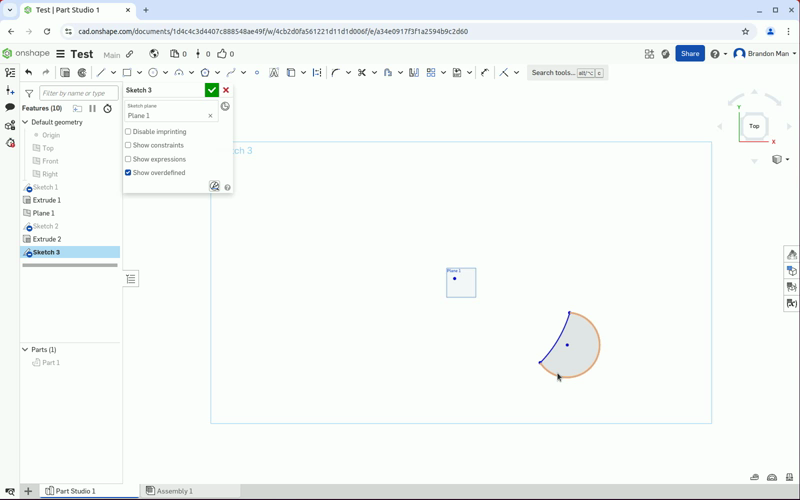
click(557, 372)
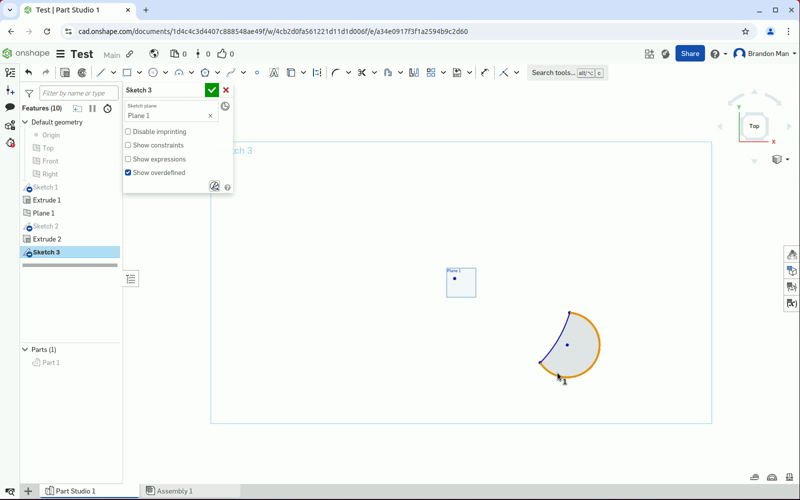
mouse_move(73, 352)
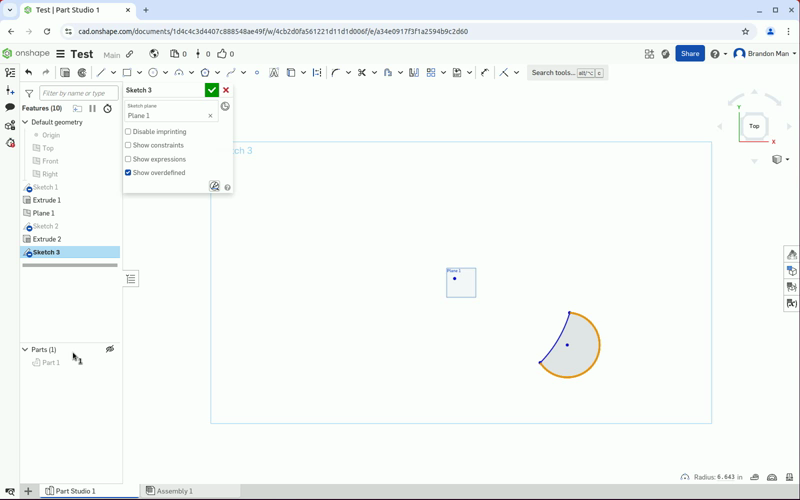
key(shift+y)
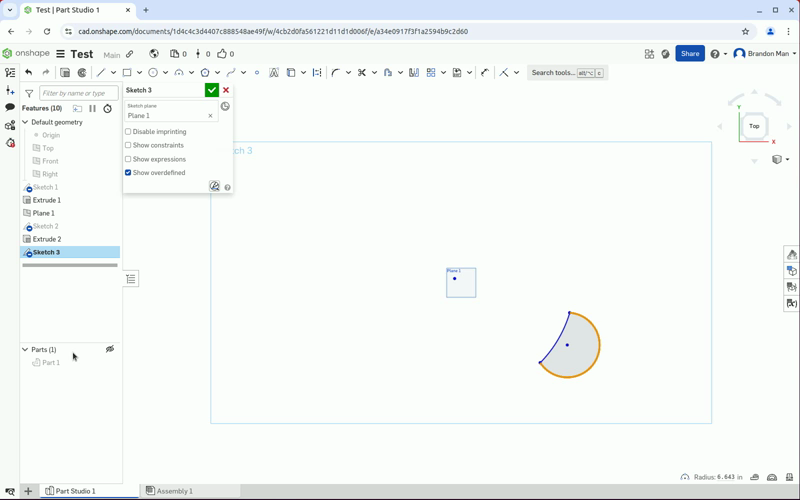
key(shift+e)
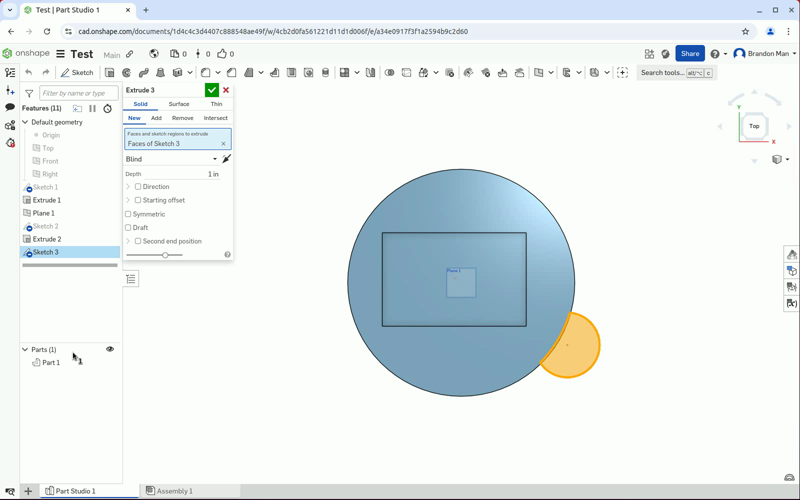
mouse_move(143, 106)
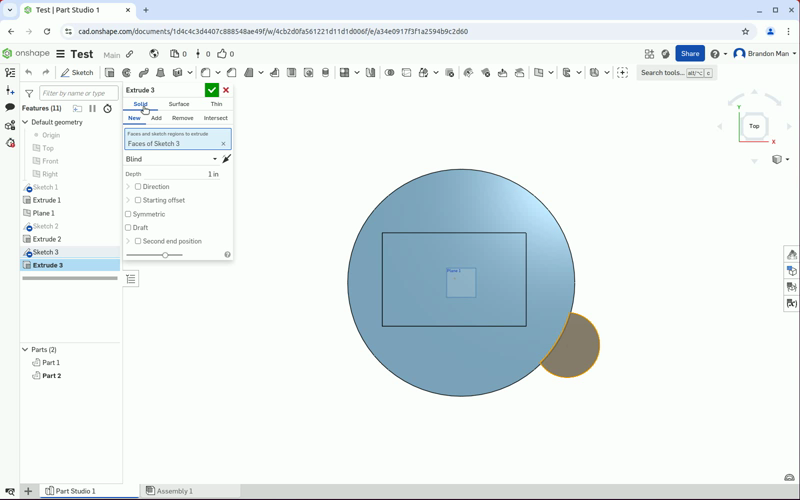
click(143, 106)
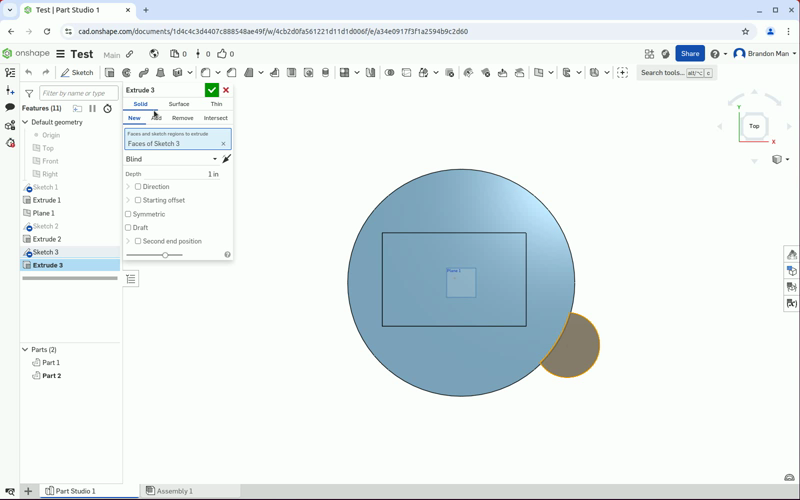
mouse_move(186, 120)
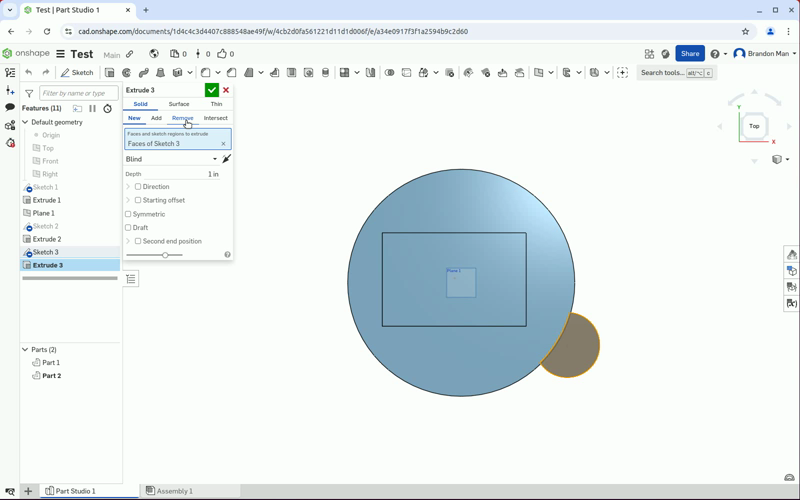
click(186, 120)
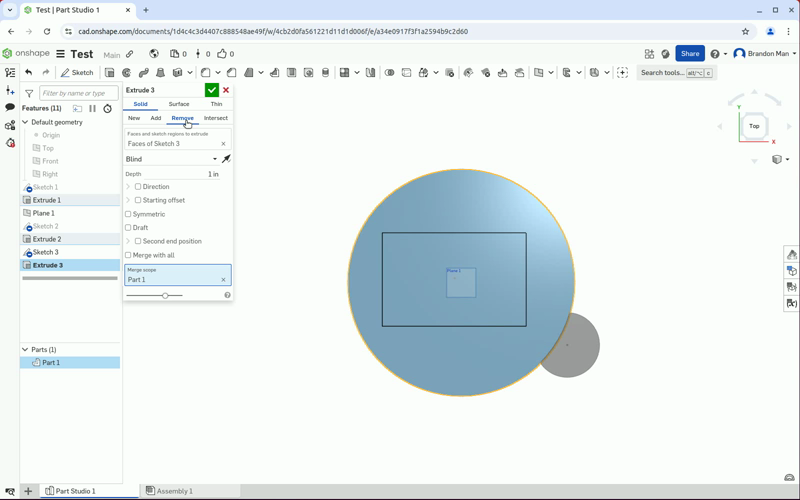
key(tab, 4)
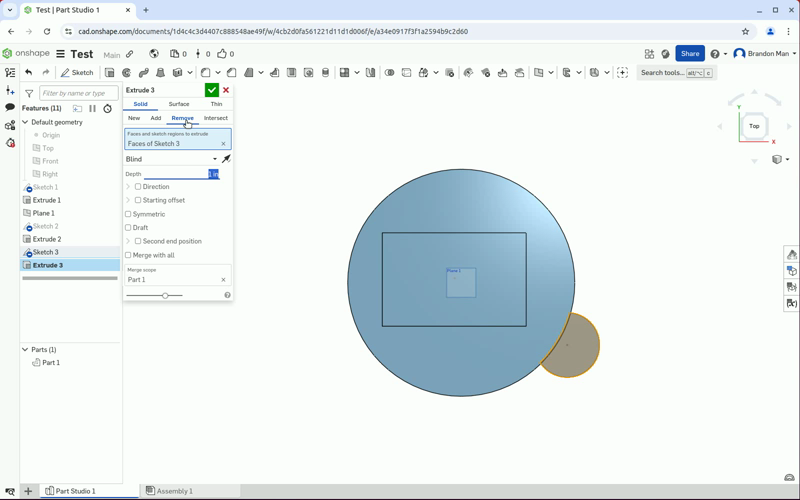
text(7.221)
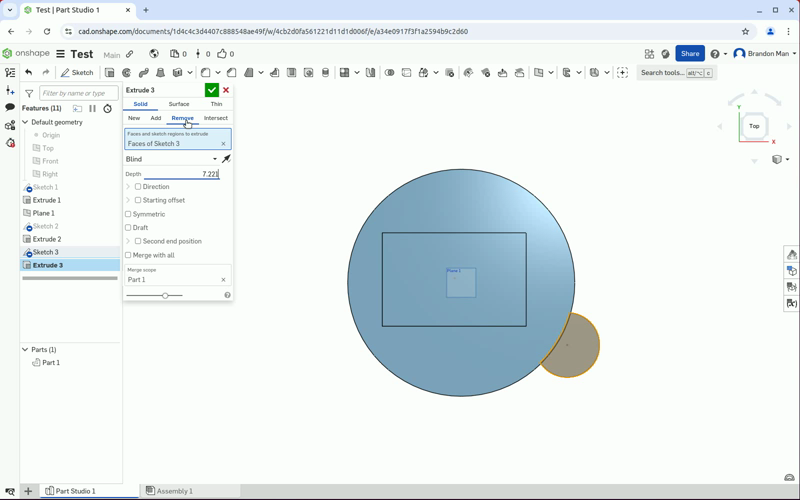
key(tab, 6)
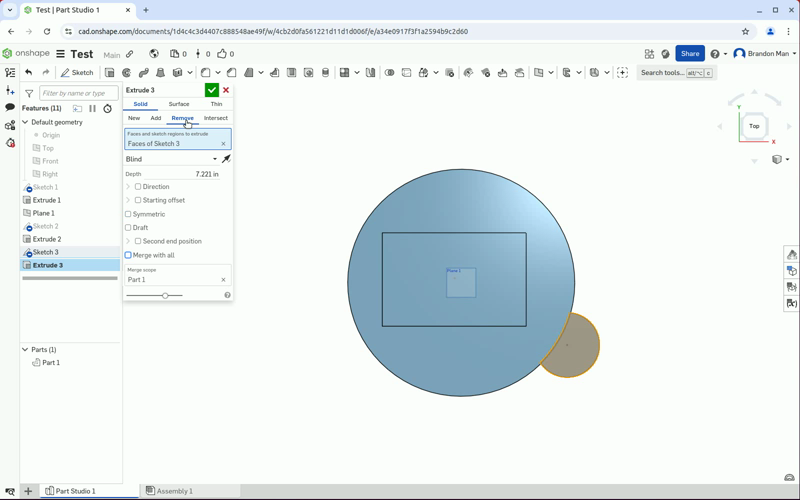
key(space)
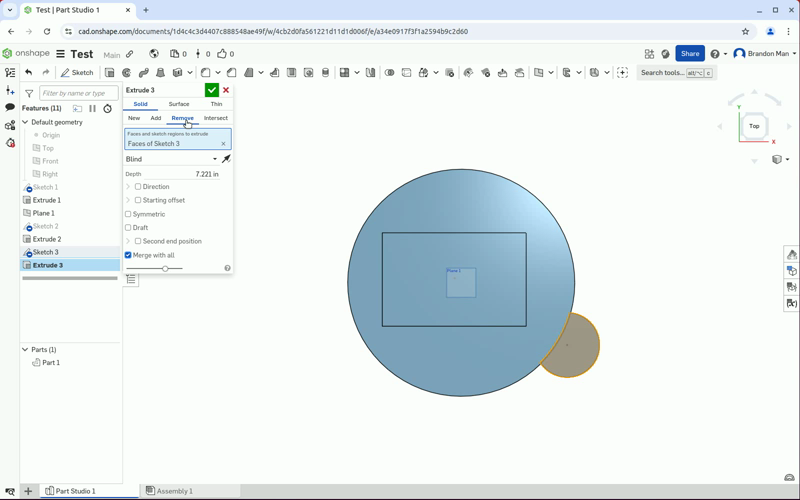
key(enter)
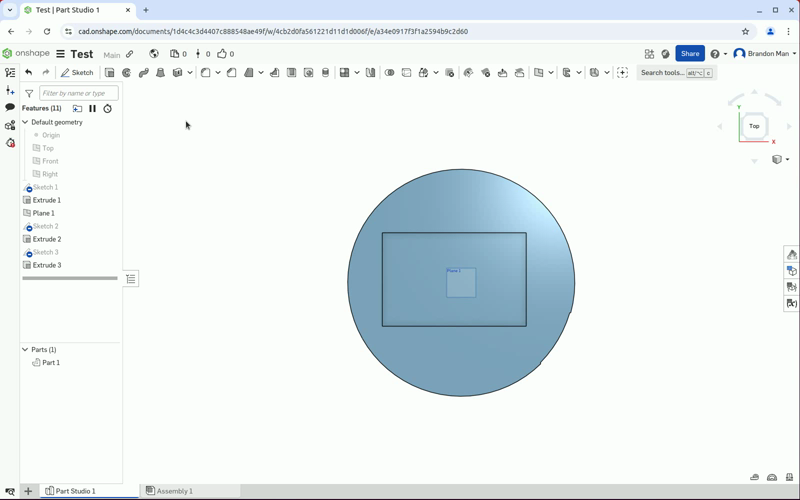
key(shift+h)
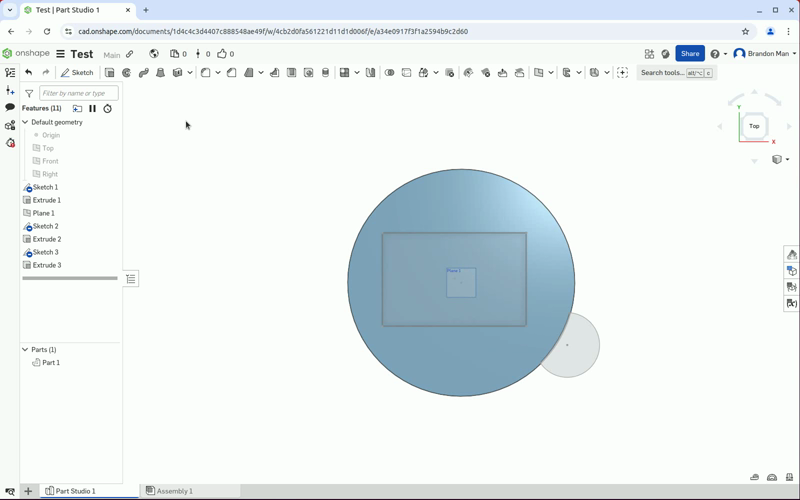
key(shift+h)
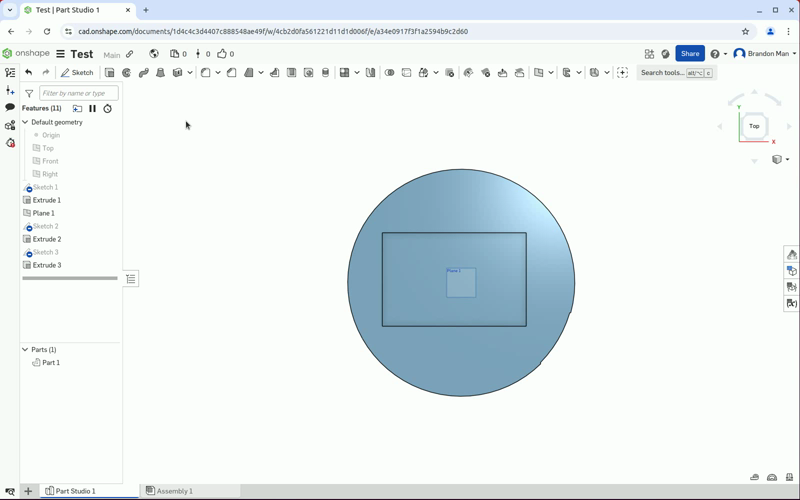
mouse_move(73, 189)
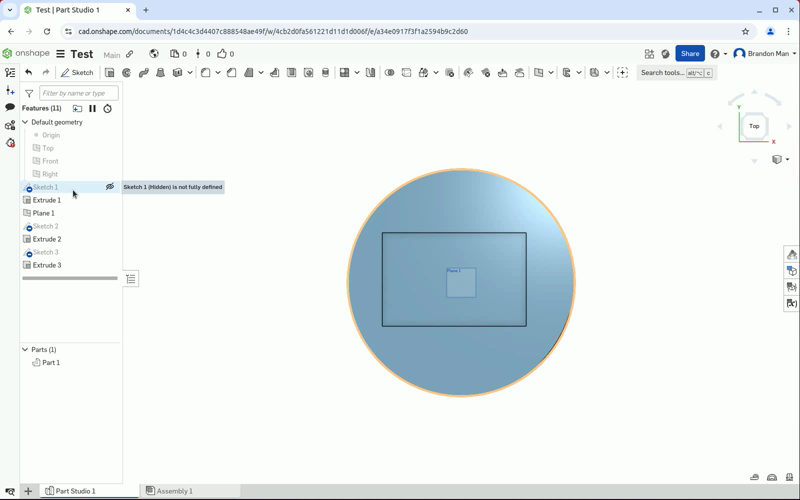
click(73, 189)
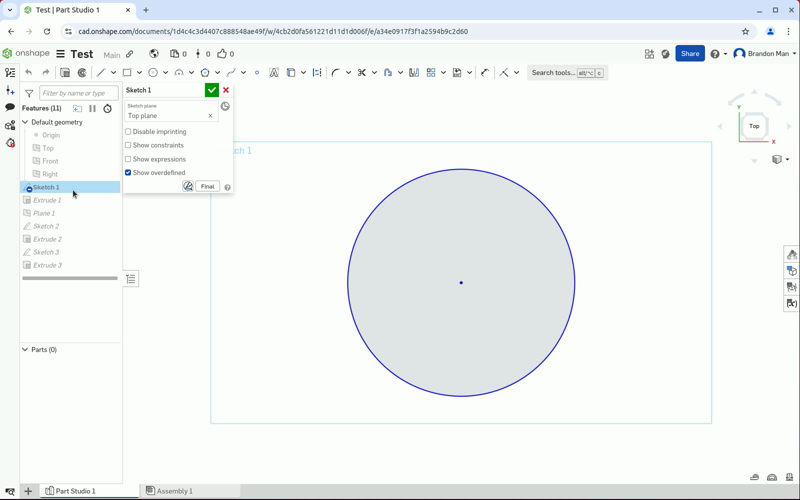
mouse_move(229, 92)
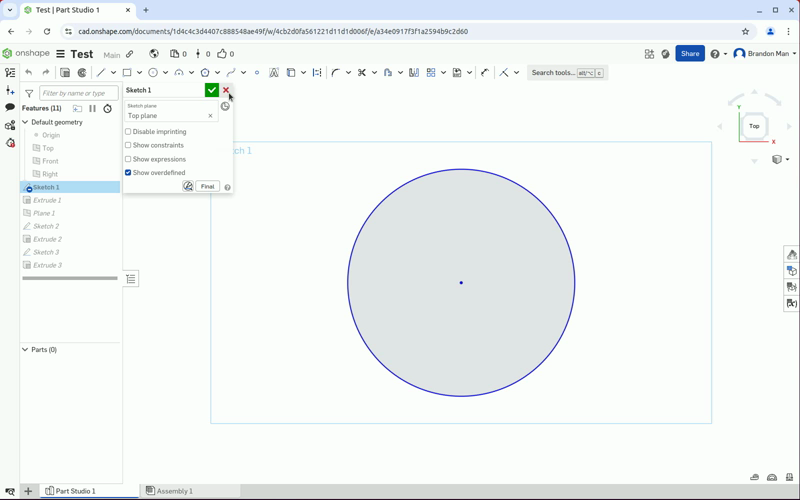
click(229, 92)
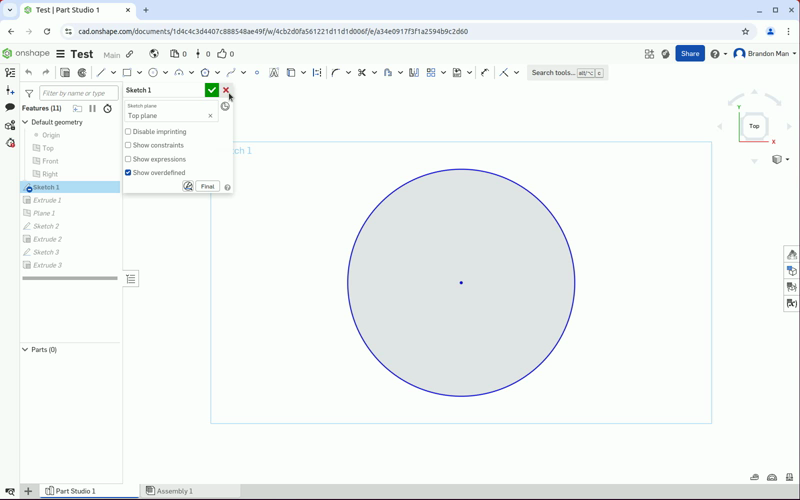
key(shift+s)
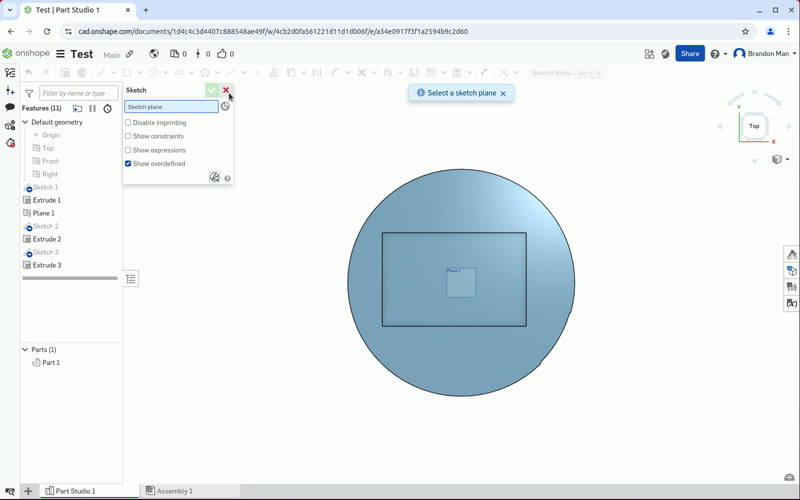
mouse_move(73, 215)
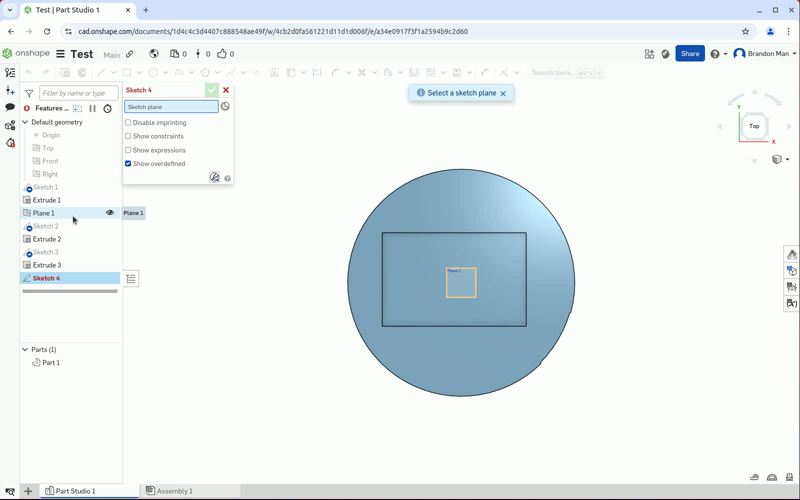
click(73, 215)
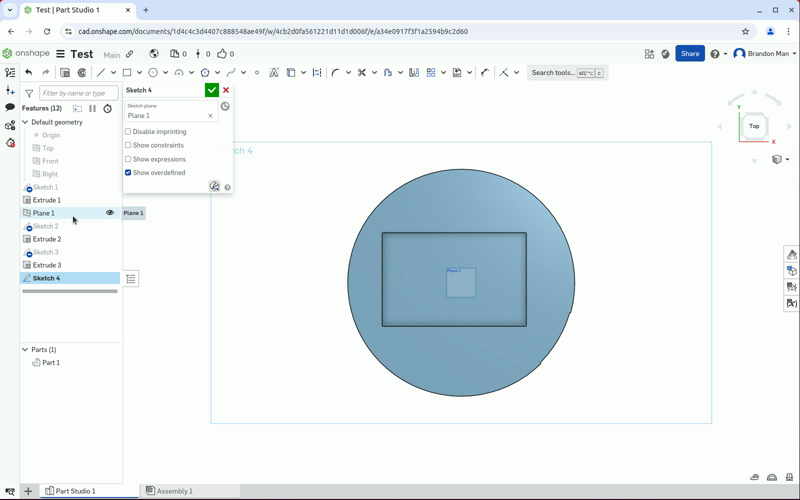
mouse_move(73, 352)
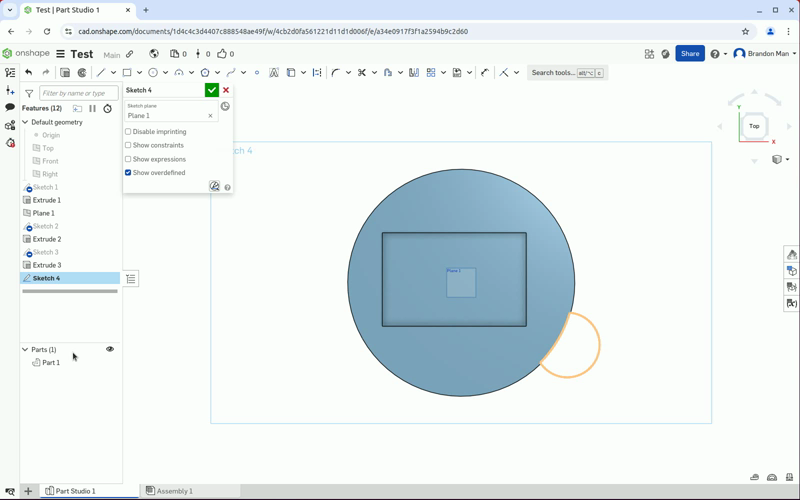
key(y)
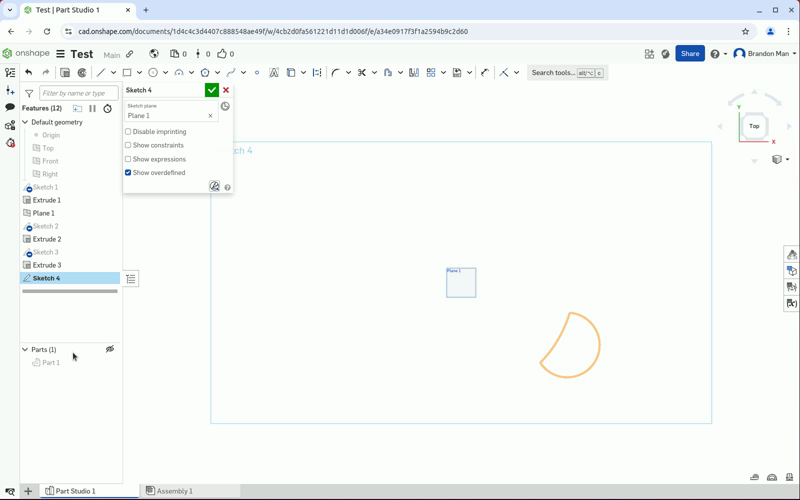
key(a)
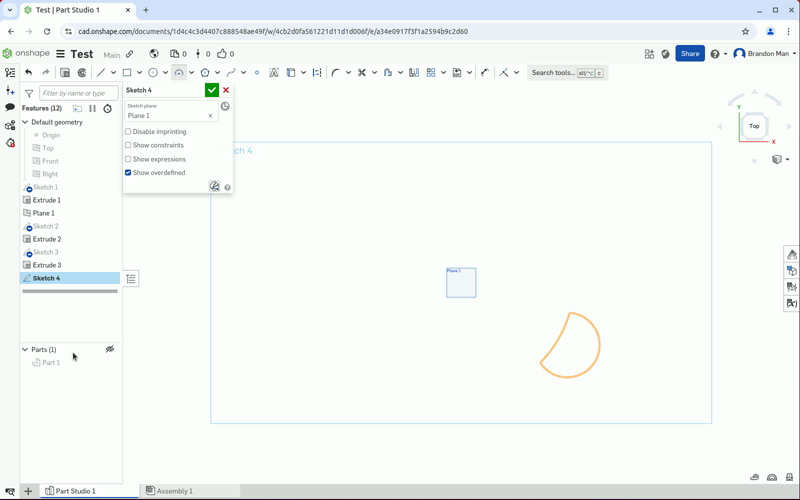
key_down(shift)
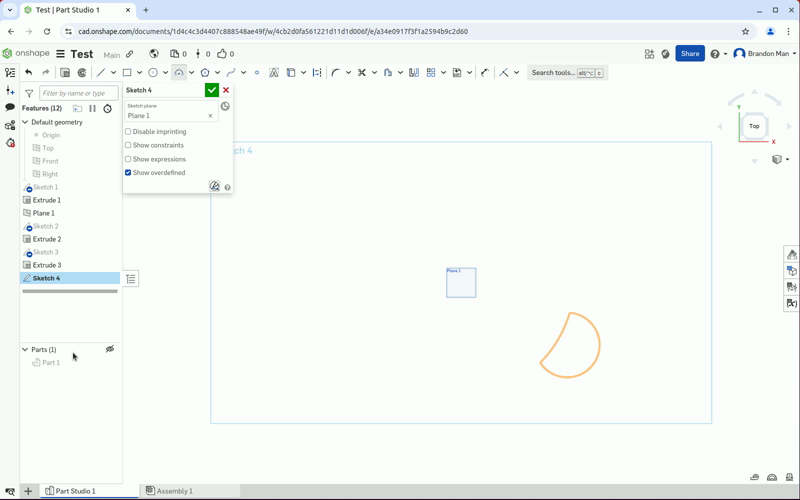
mouse_move(540, 362)
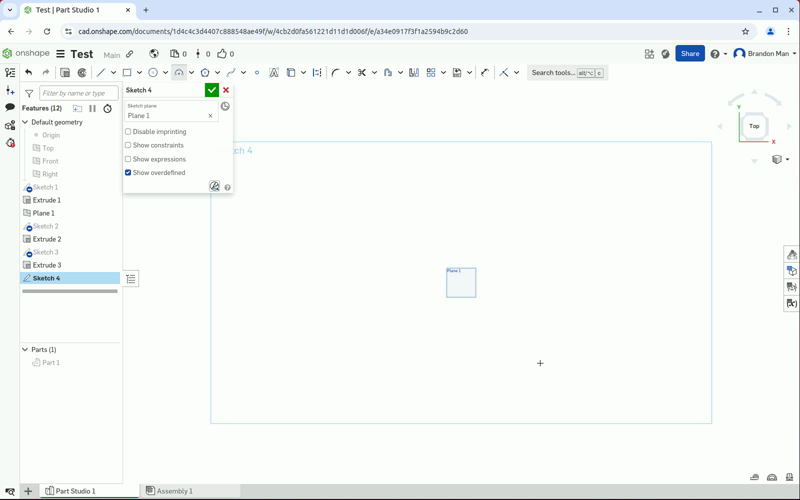
click(540, 362)
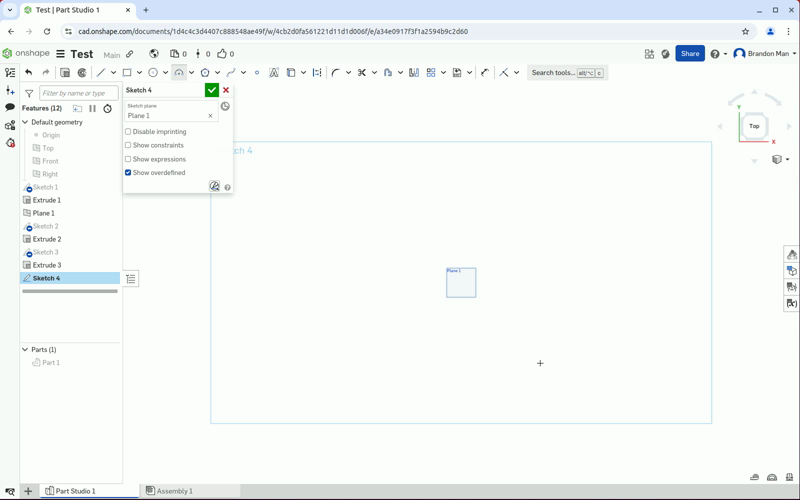
key_up(shift)
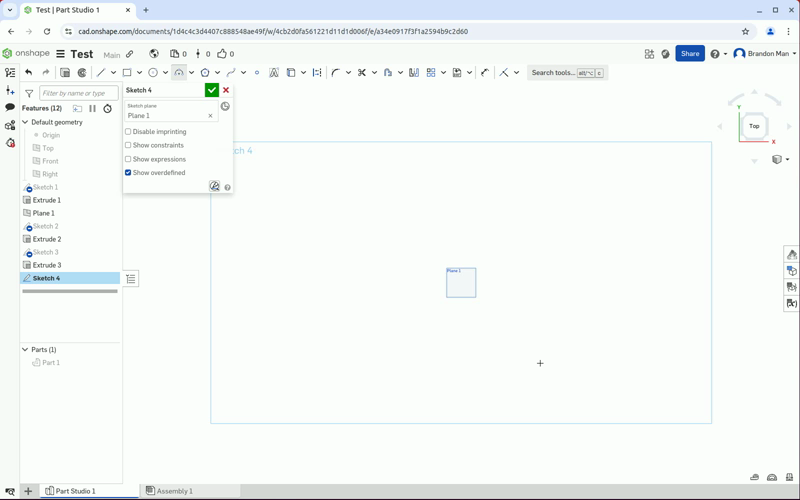
key_down(shift)
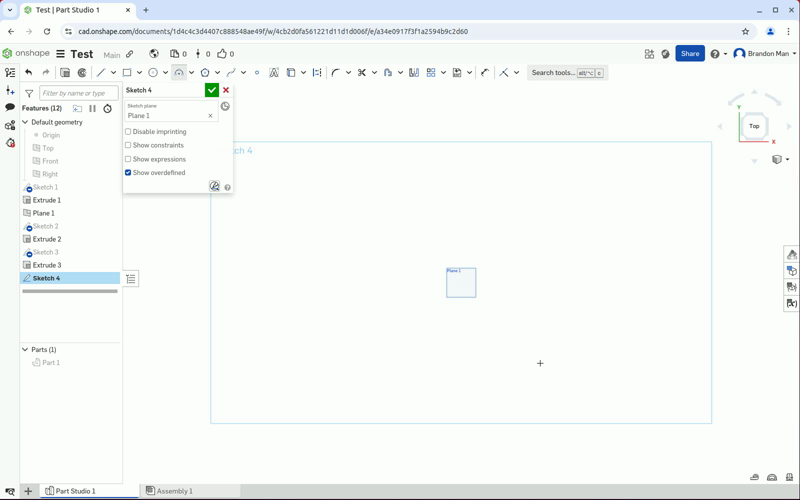
mouse_move(569, 312)
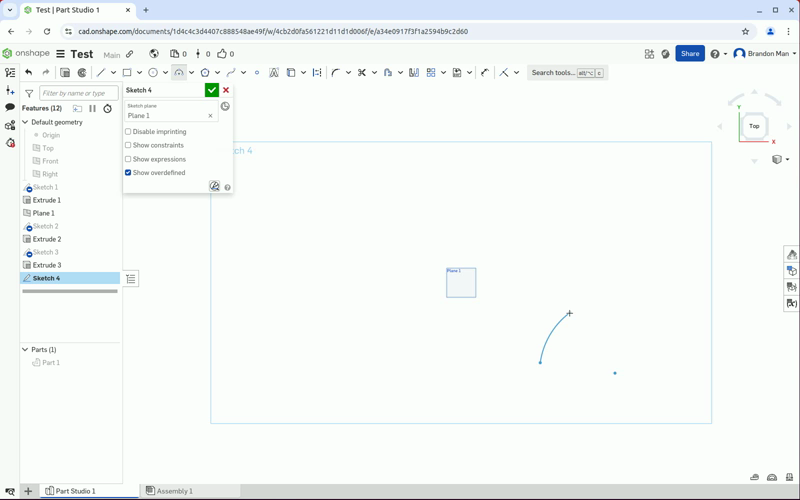
click(569, 312)
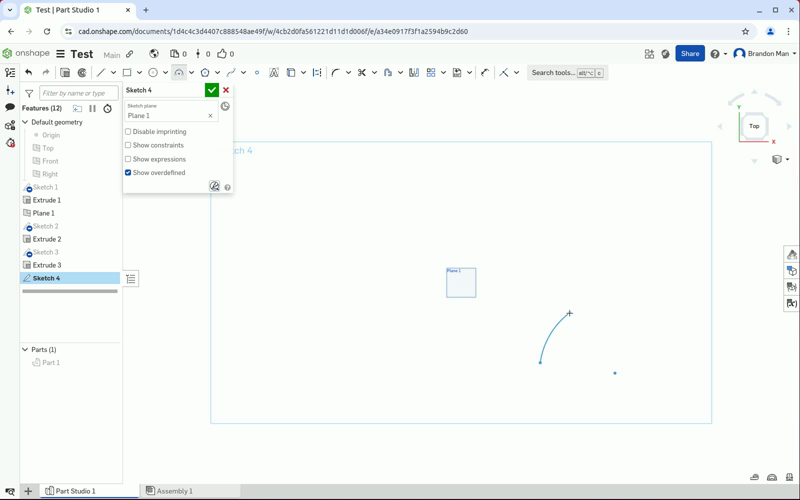
mouse_move(558, 339)
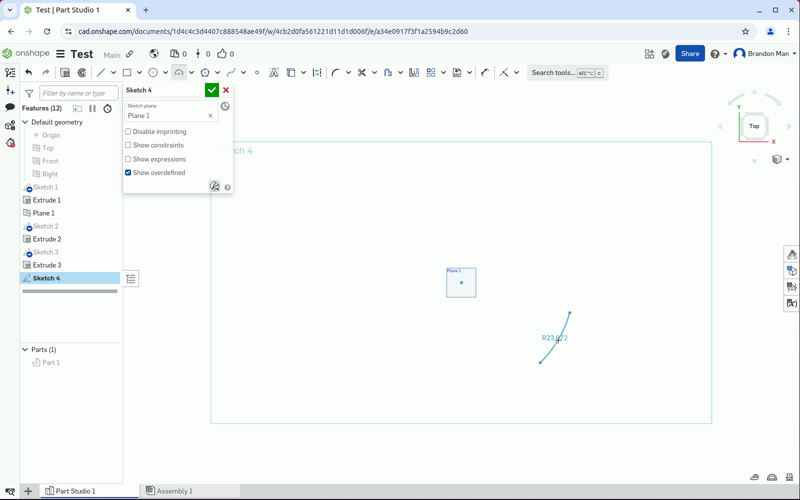
click(558, 339)
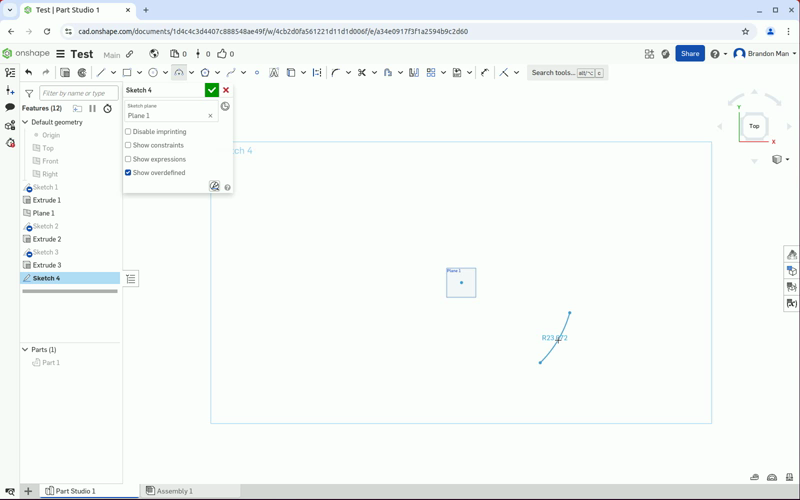
key_up(shift)
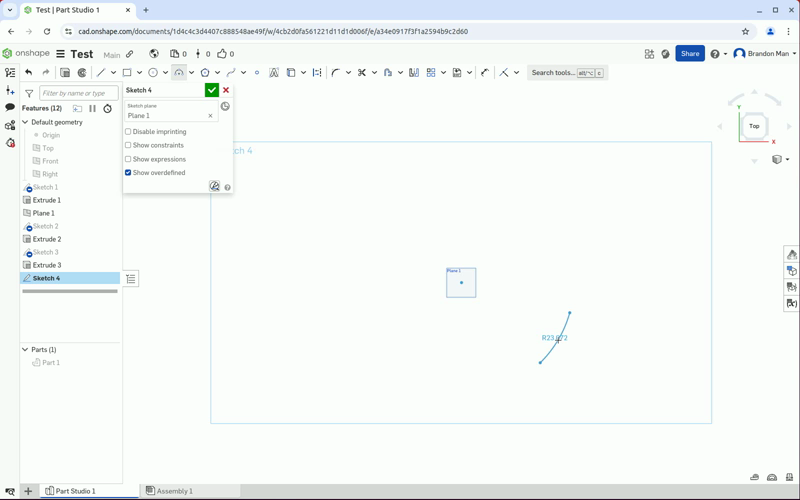
mouse_move(569, 312)
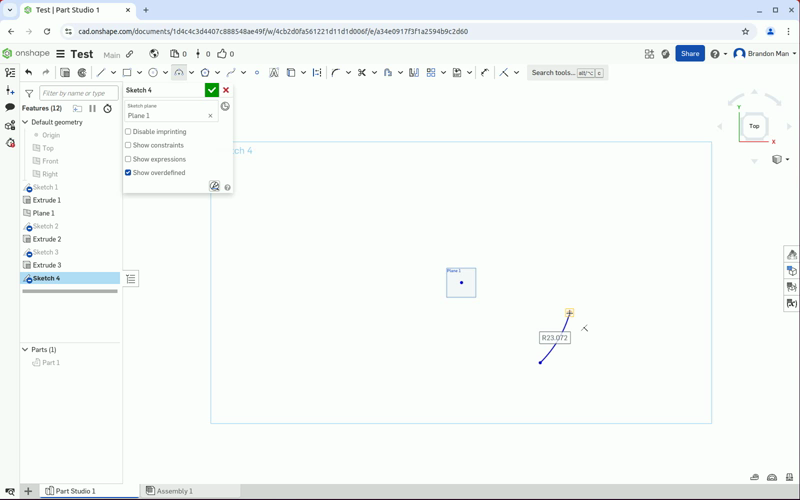
click(569, 312)
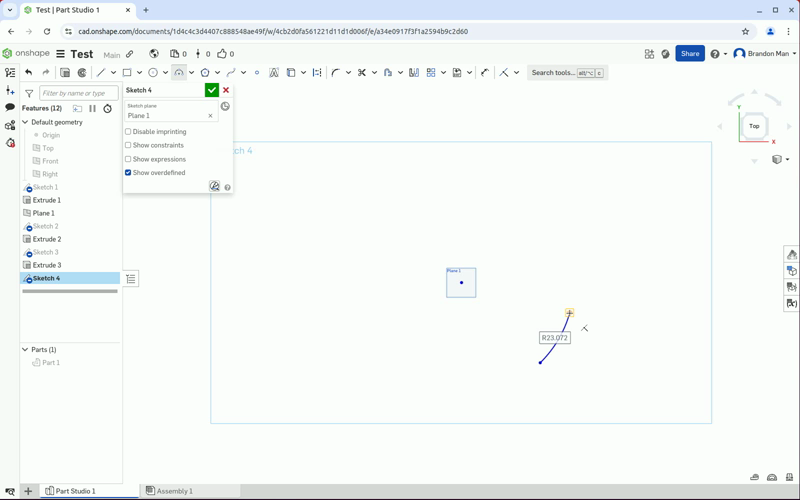
mouse_move(540, 362)
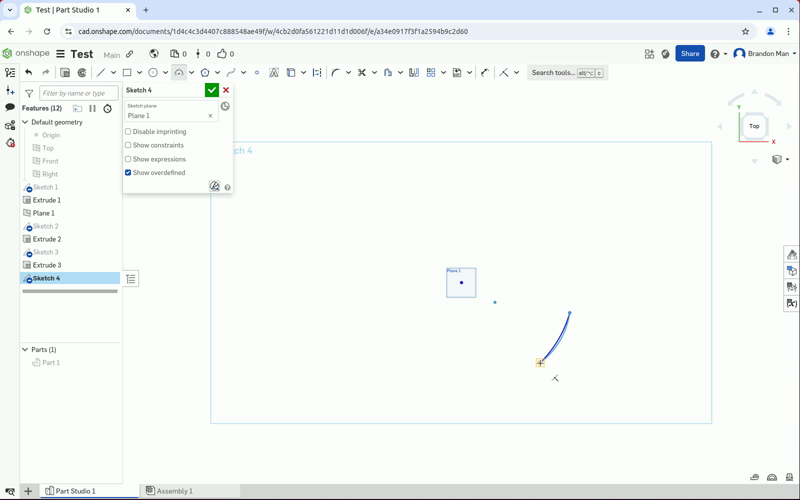
click(540, 362)
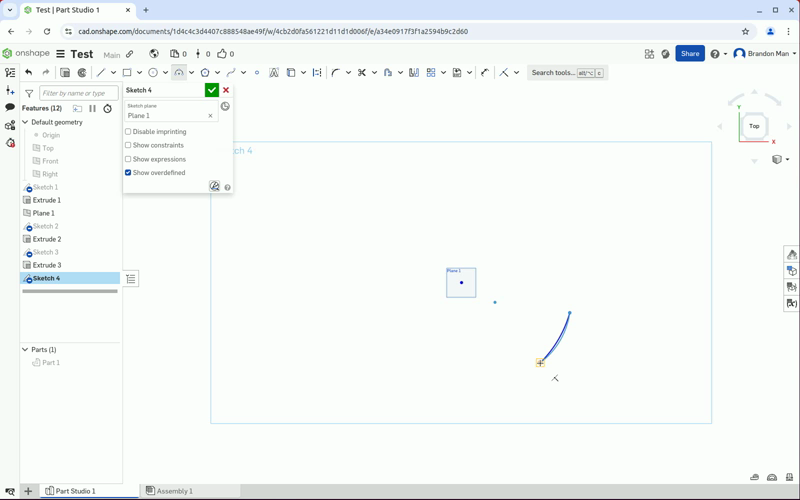
key_down(shift)
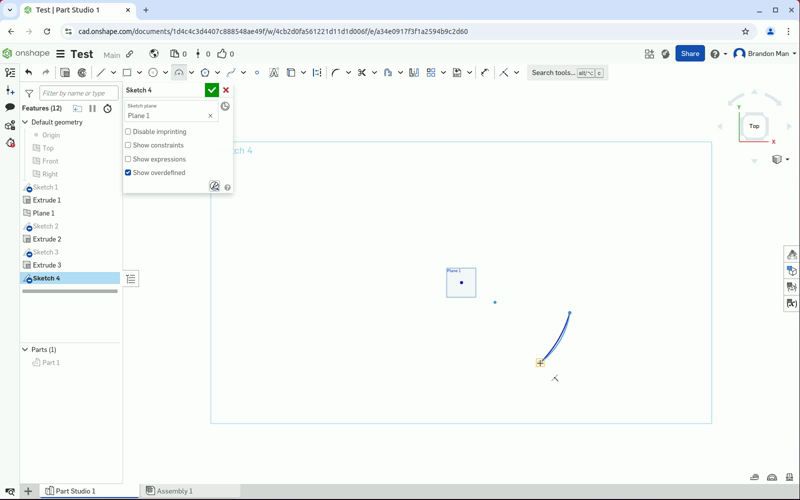
mouse_move(543, 330)
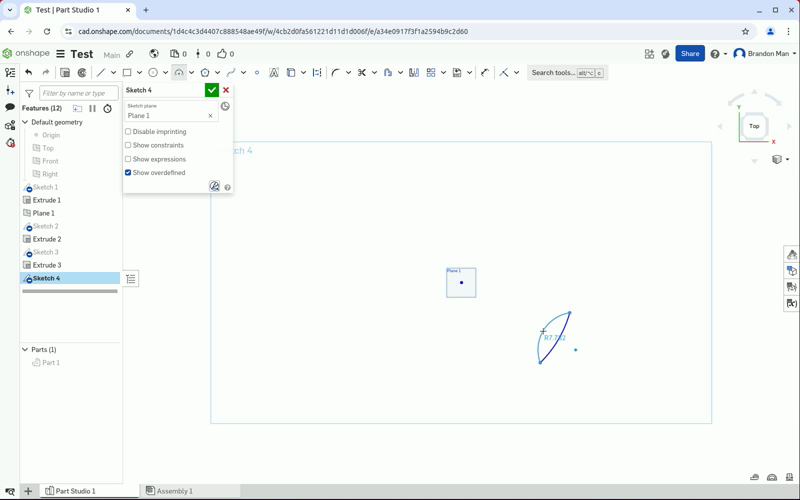
click(543, 330)
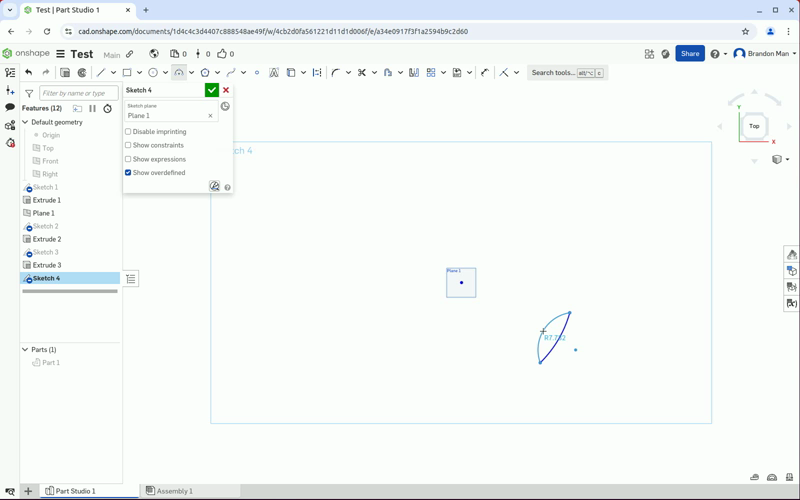
key_up(shift)
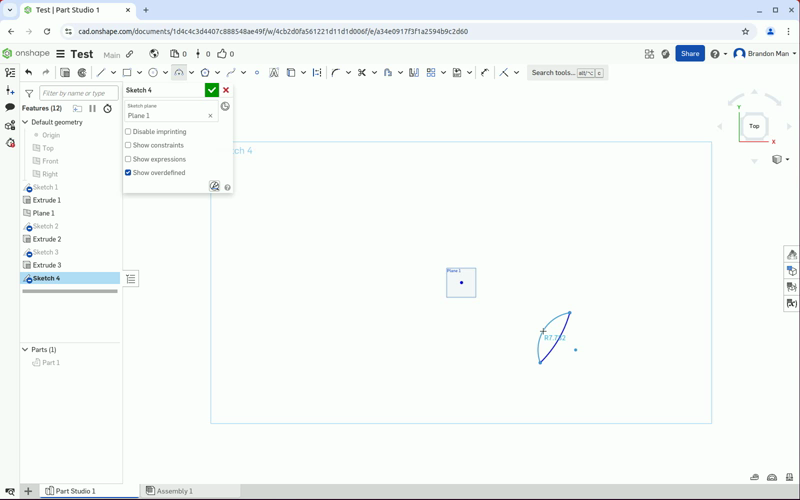
key(esc)
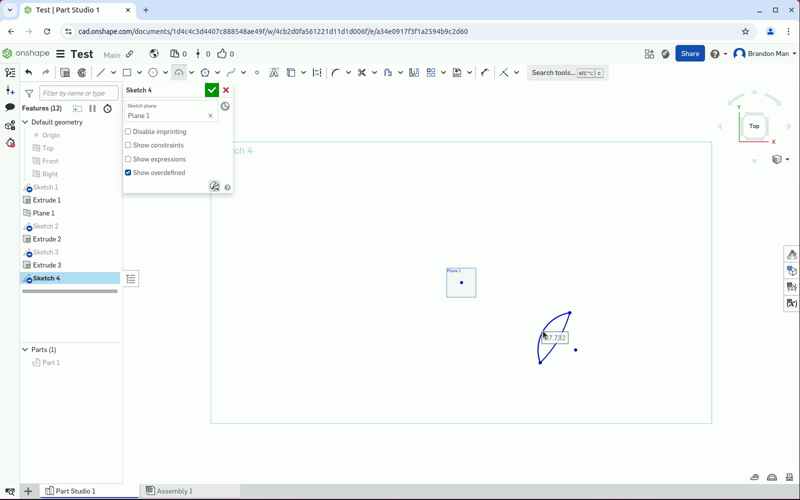
mouse_move(544, 346)
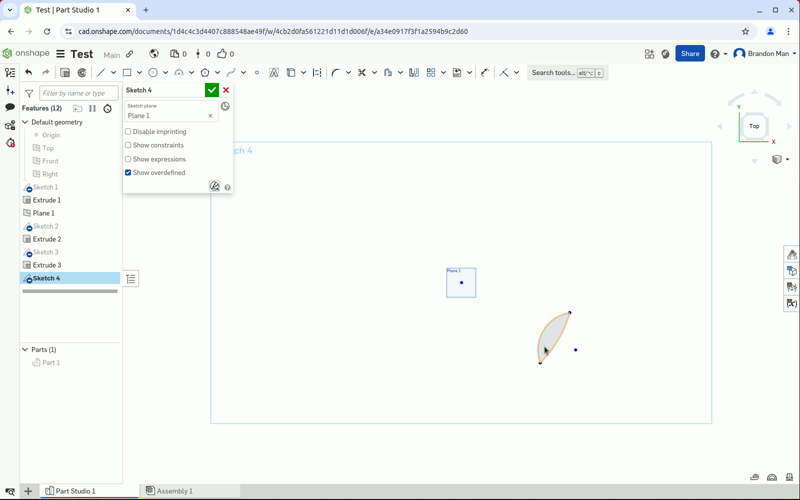
scroll(6)
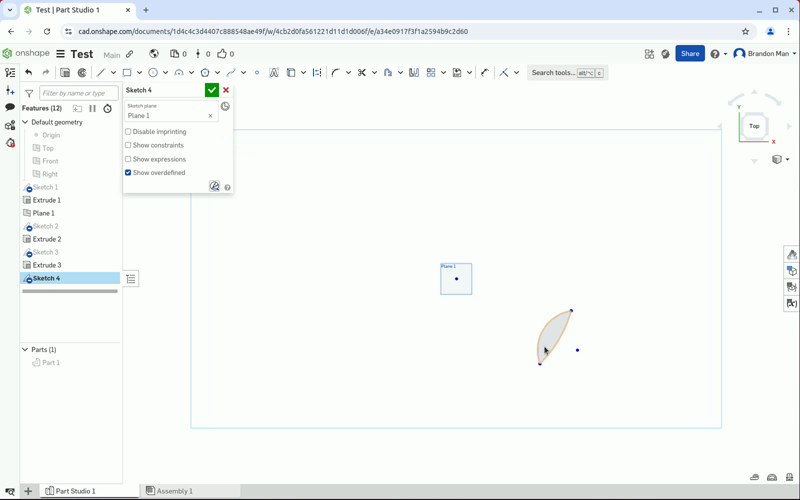
scroll(6)
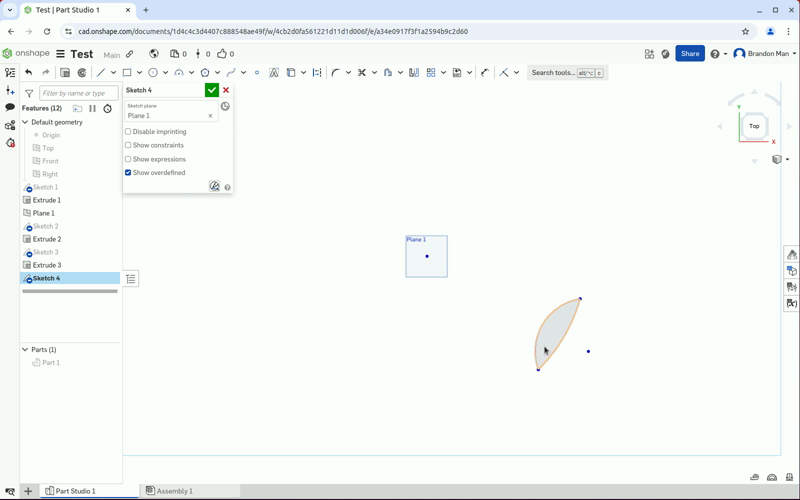
scroll(6)
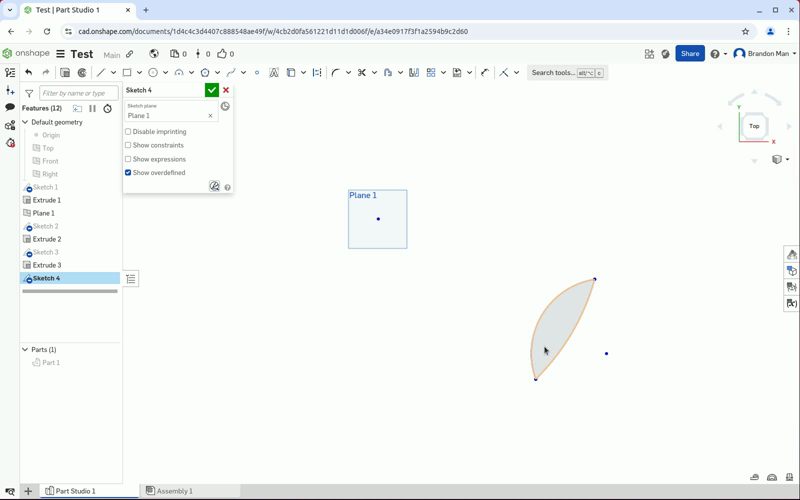
scroll(6)
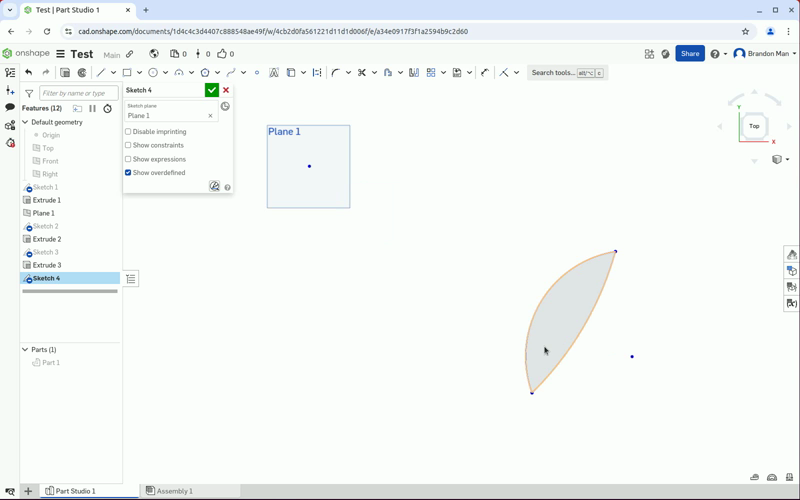
scroll(6)
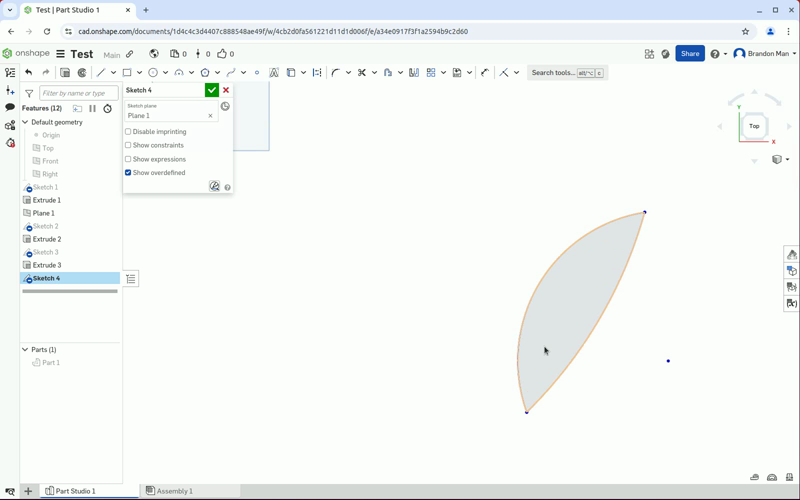
scroll(6)
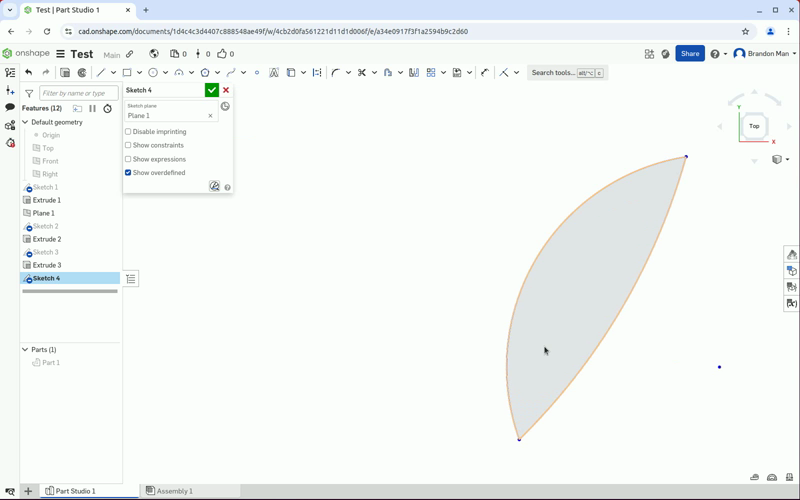
scroll(6)
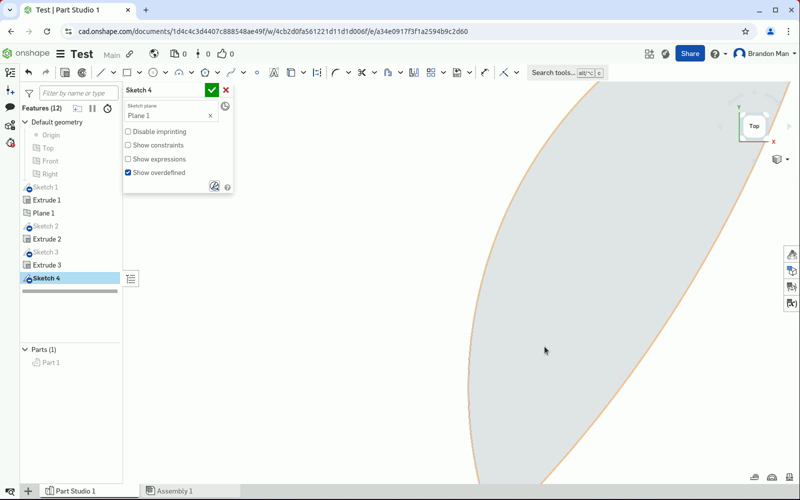
click(544, 346)
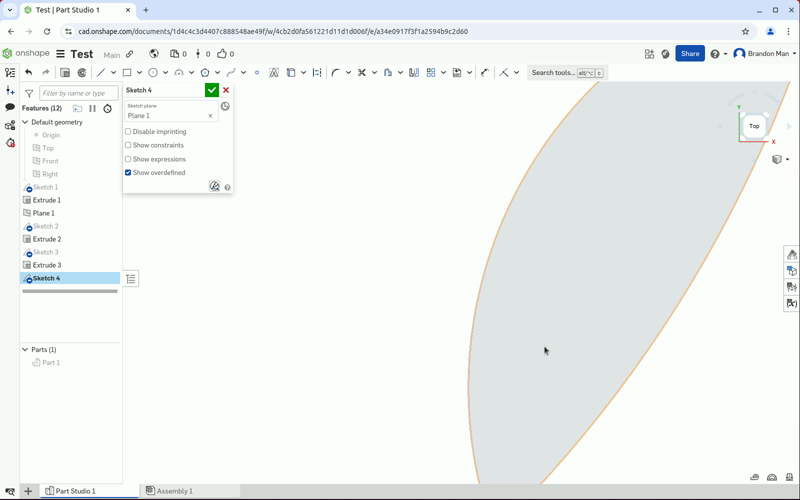
scroll(-6)
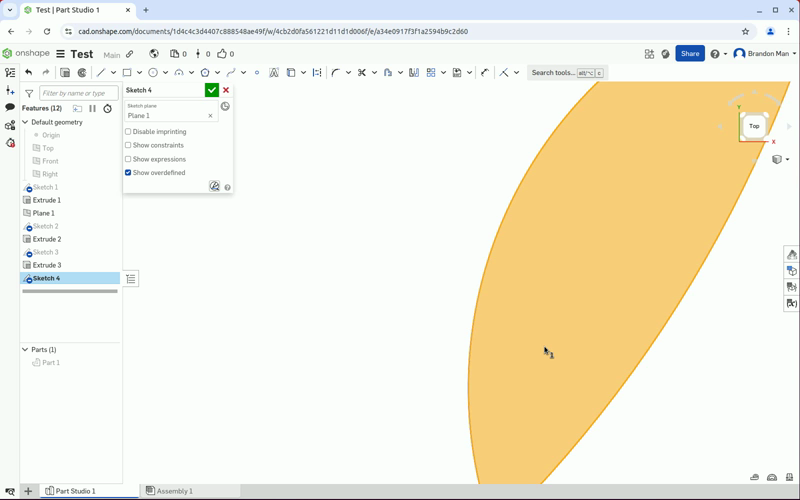
scroll(-6)
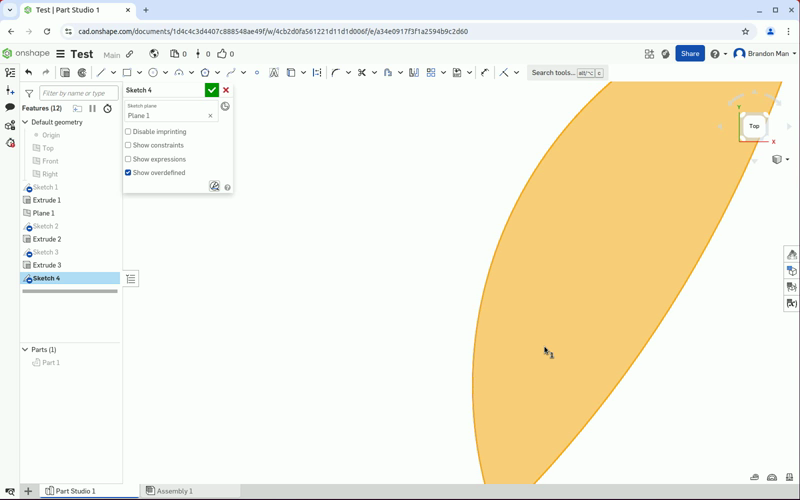
scroll(-6)
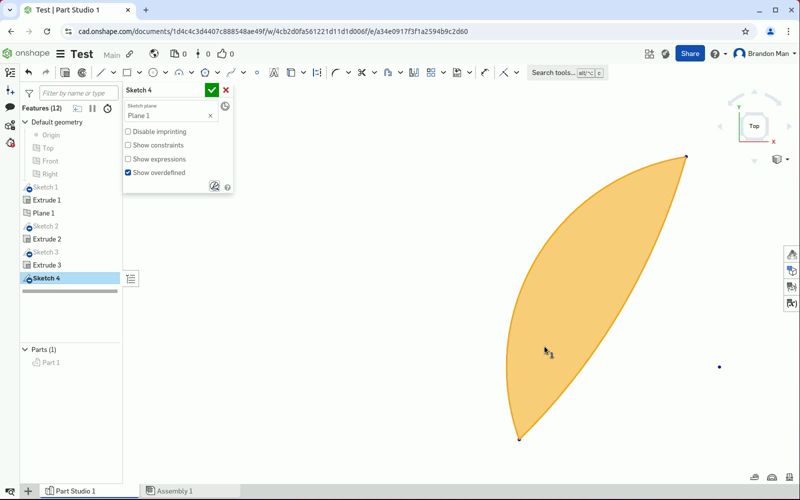
scroll(-6)
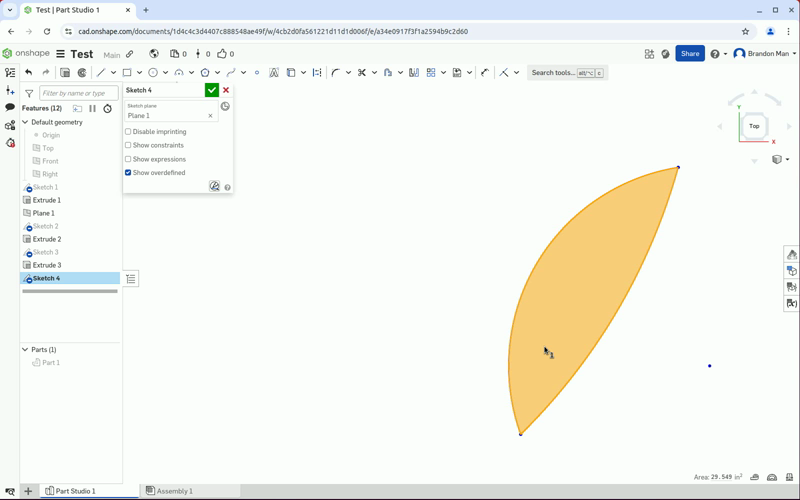
scroll(-6)
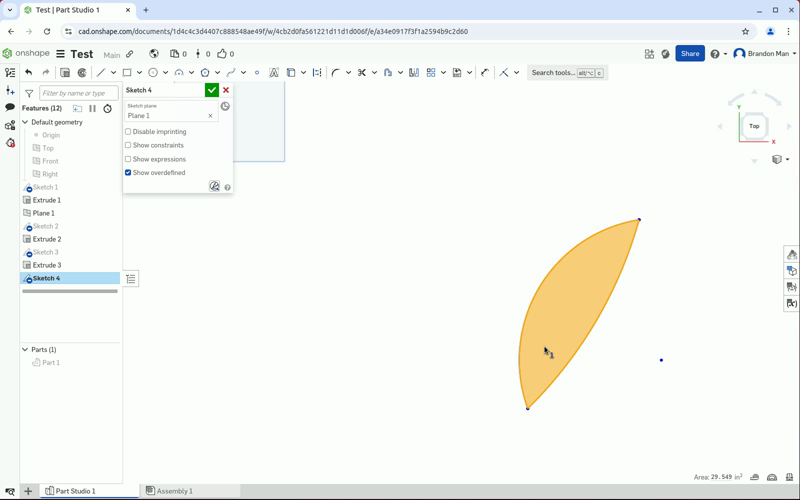
scroll(-6)
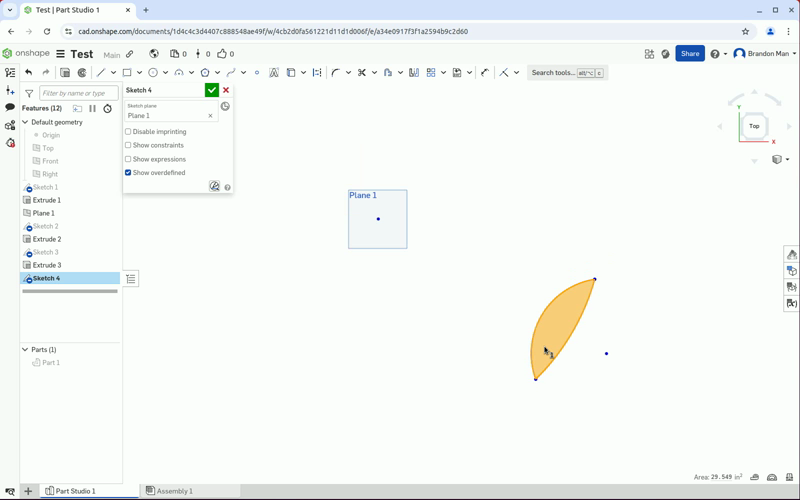
scroll(-6)
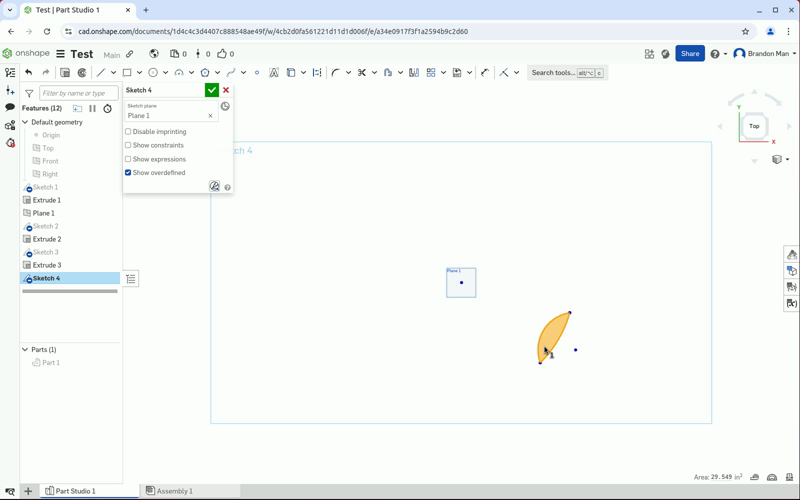
mouse_move(73, 352)
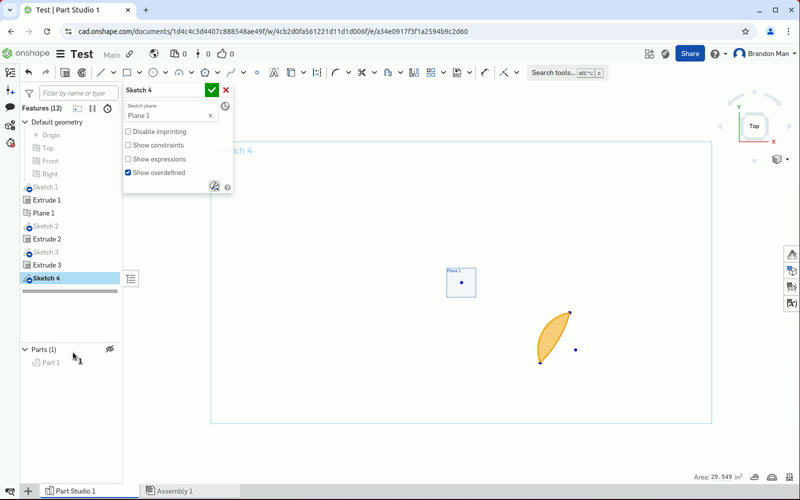
key(shift+y)
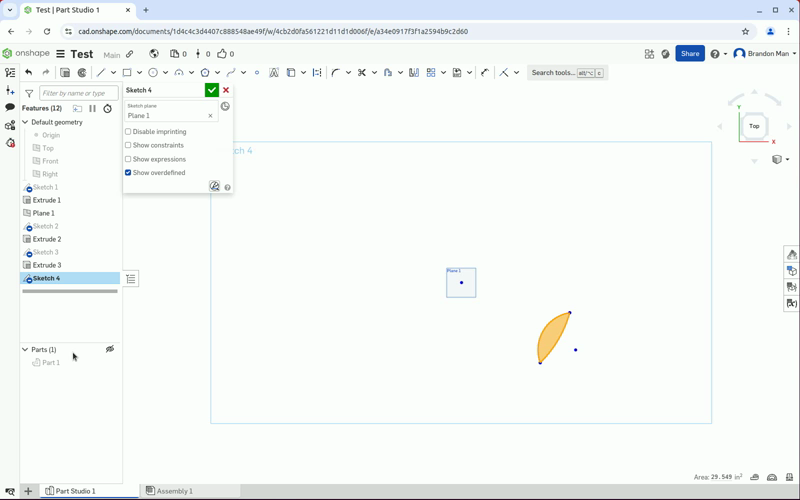
key(shift+e)
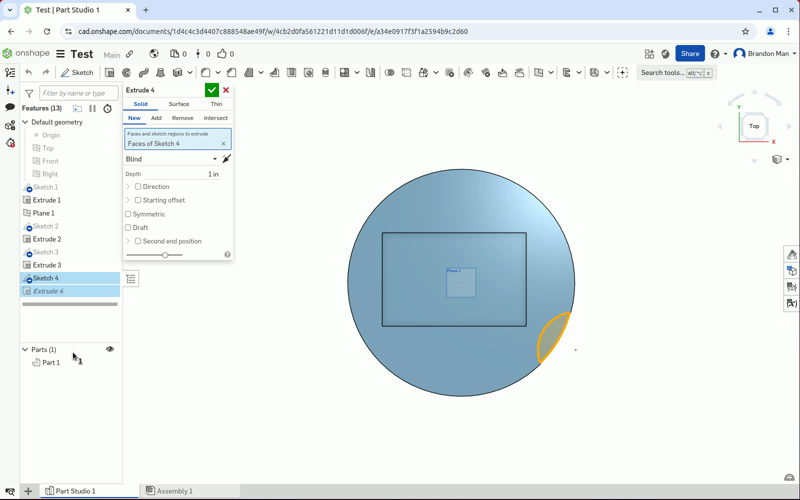
mouse_move(143, 106)
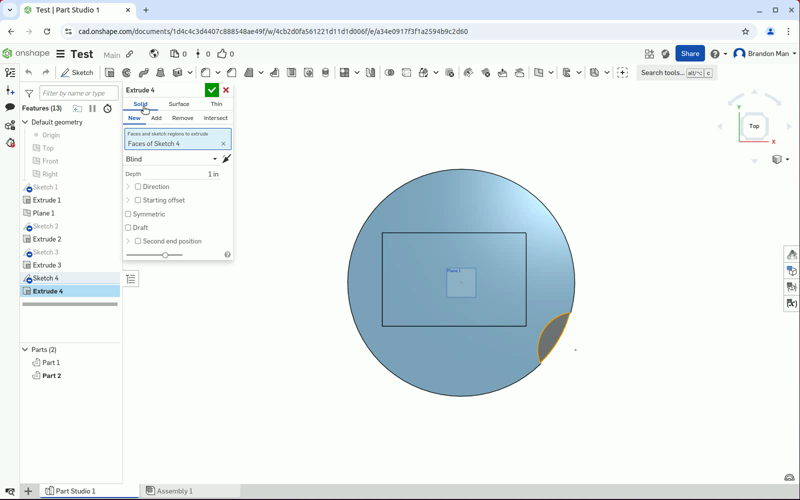
click(143, 106)
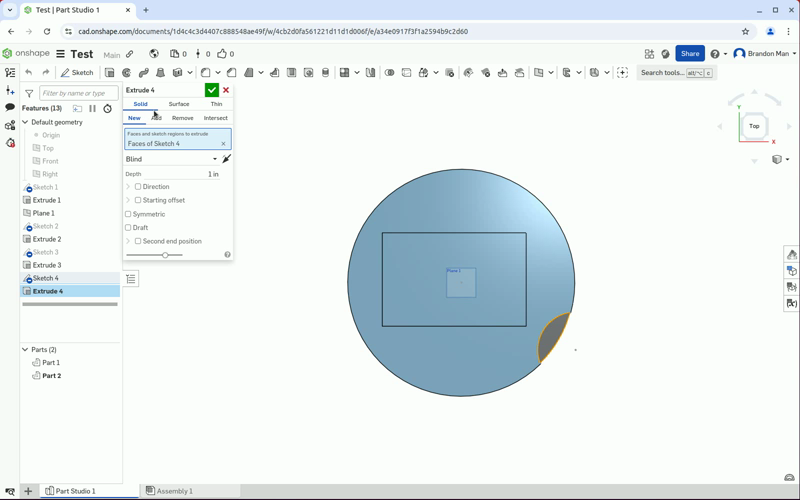
mouse_move(186, 120)
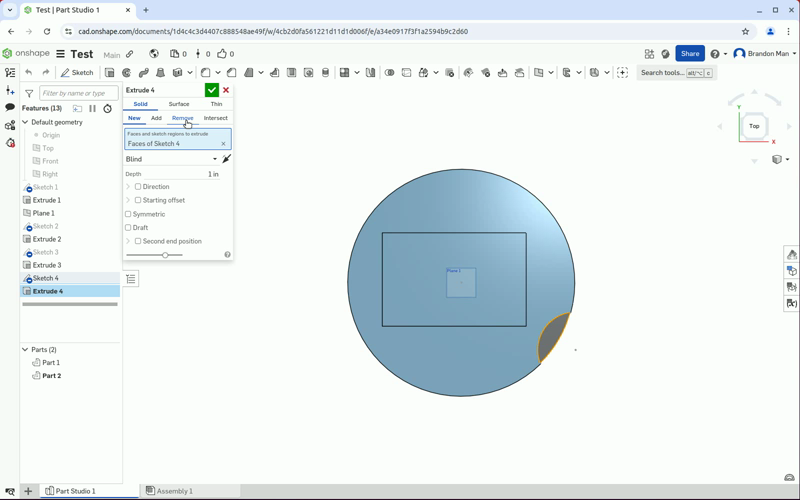
click(186, 120)
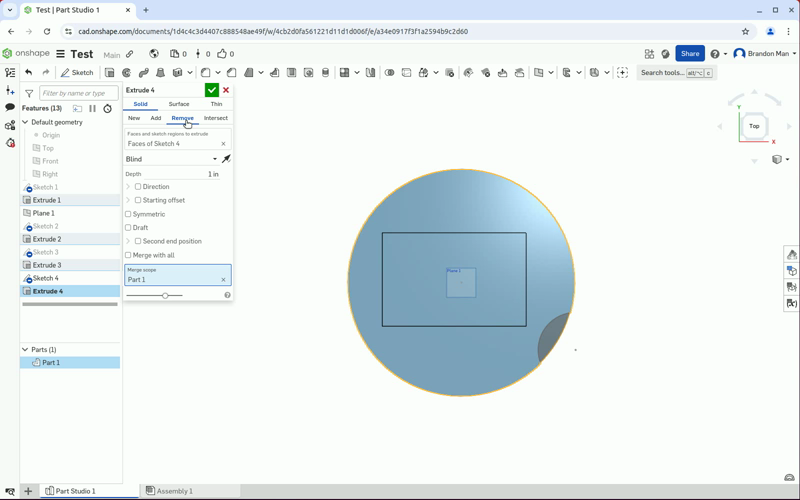
key(tab, 4)
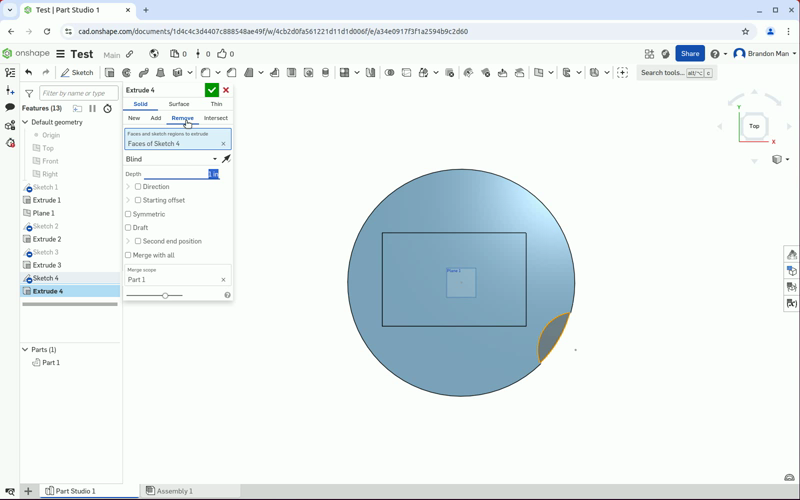
text(7.221)
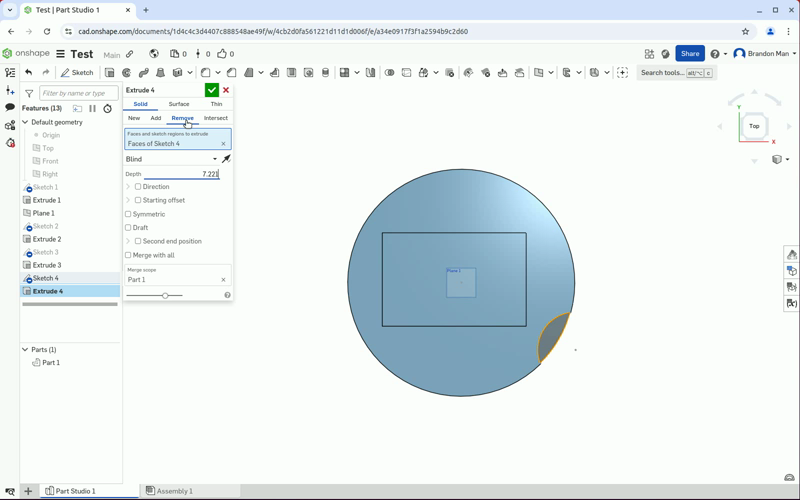
key(tab, 6)
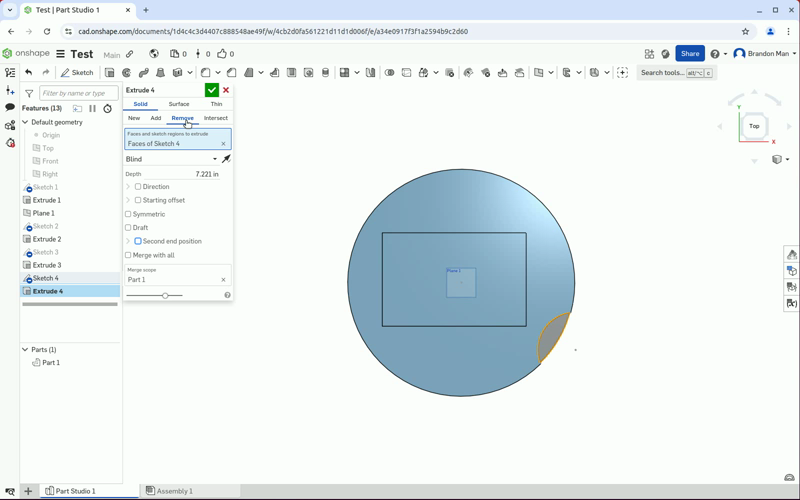
key(space)
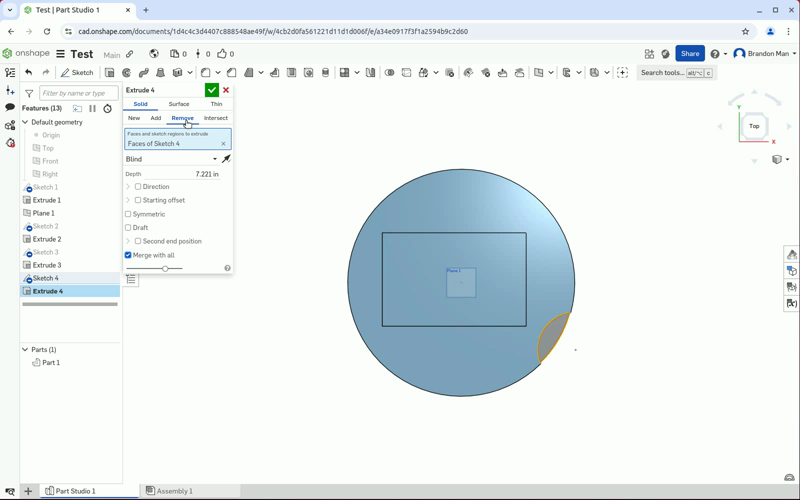
key(enter)
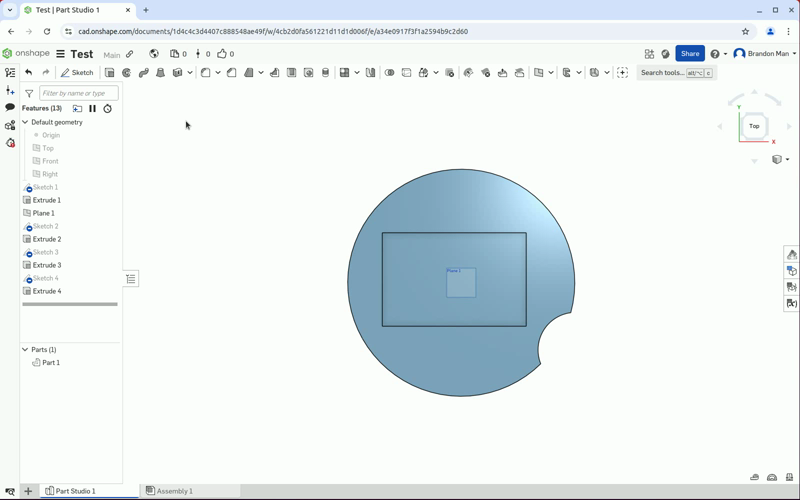
key(shift+h)
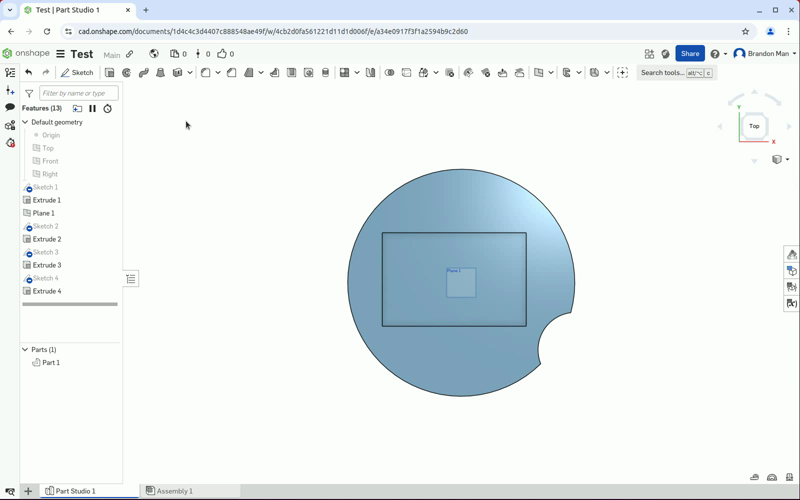
key(shift+h)
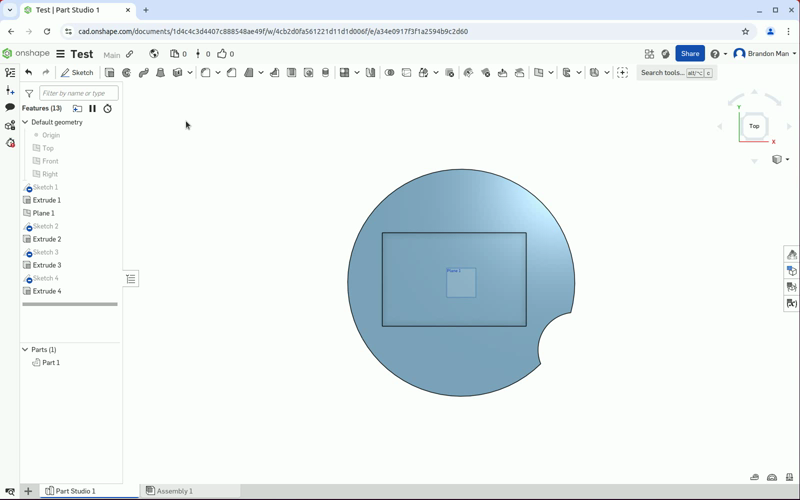
key(shift+7)
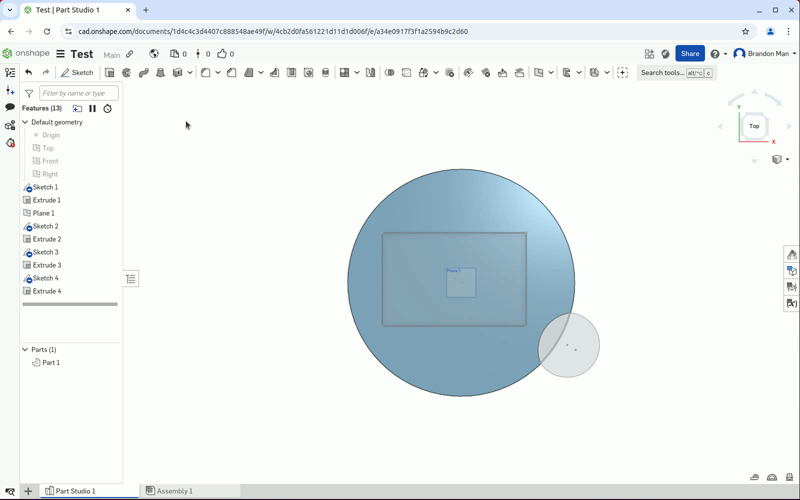
key(up, 3)
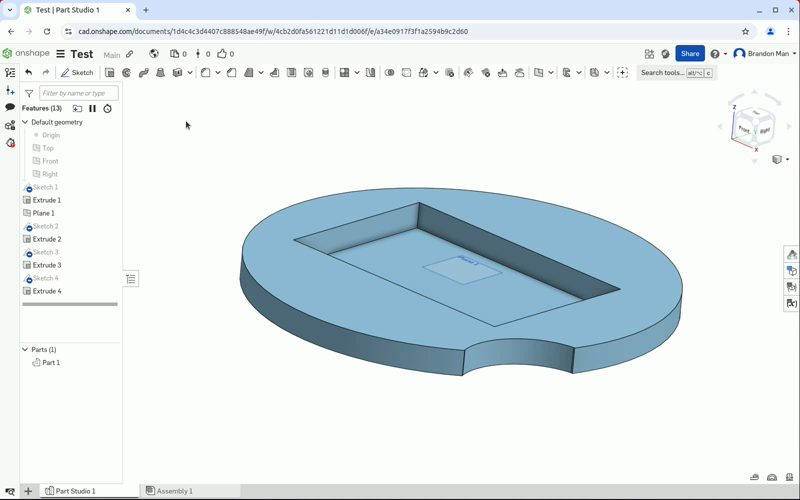
key(left, 3)
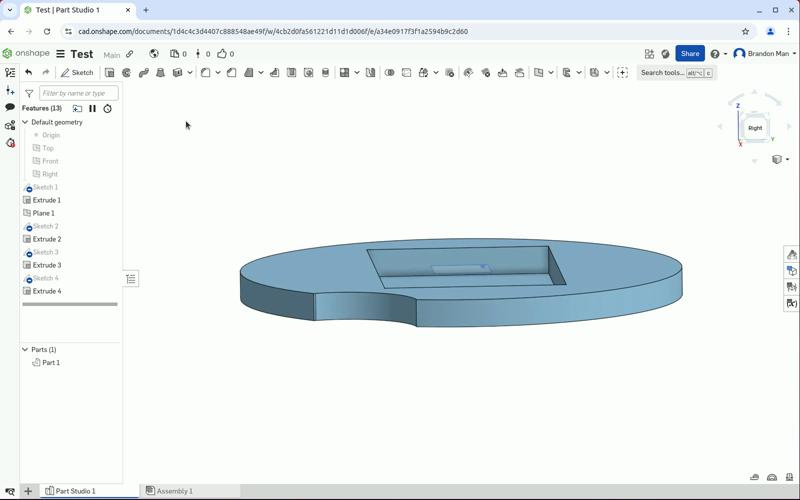
key(right, 3)
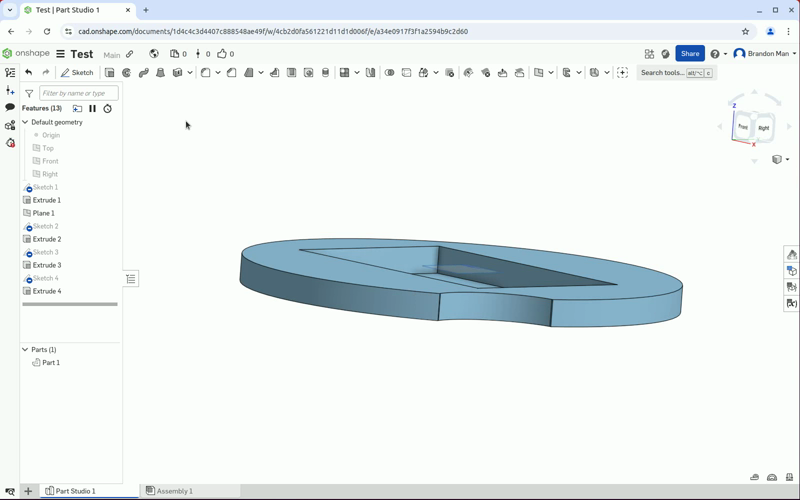
key(down, 3)
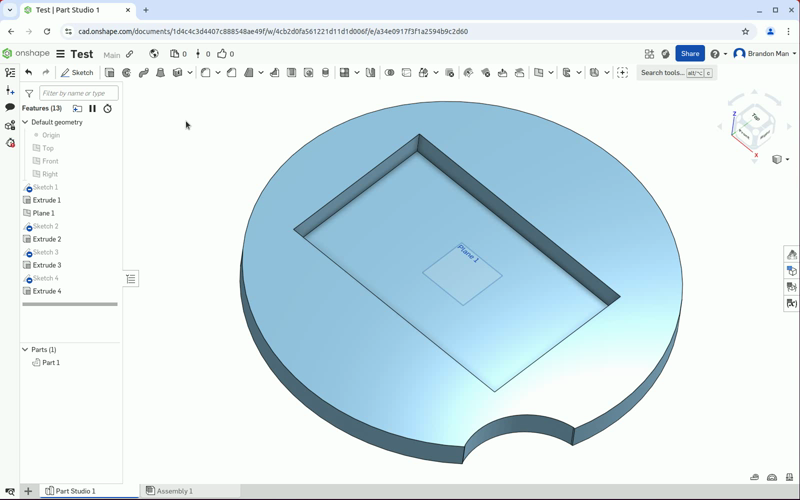
mouse_move(73, 189)
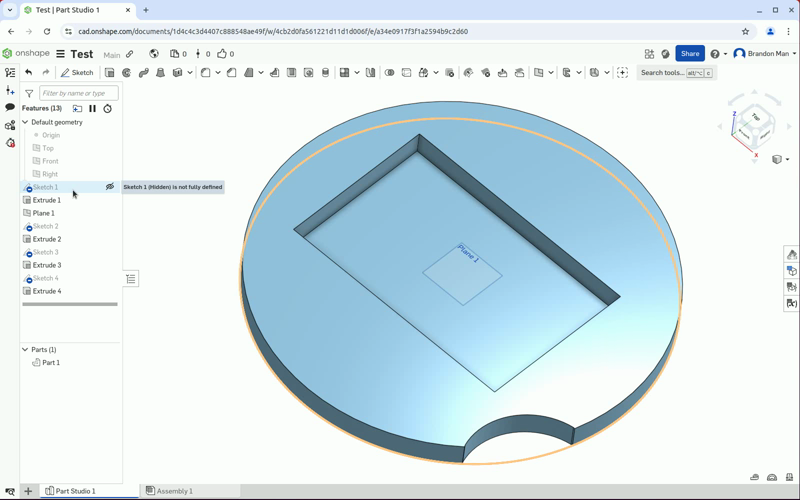
click(73, 189)